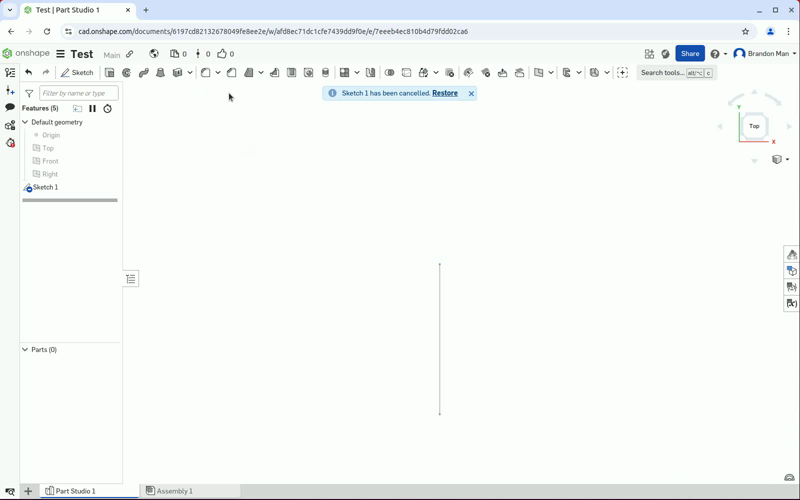
key(shift+h)
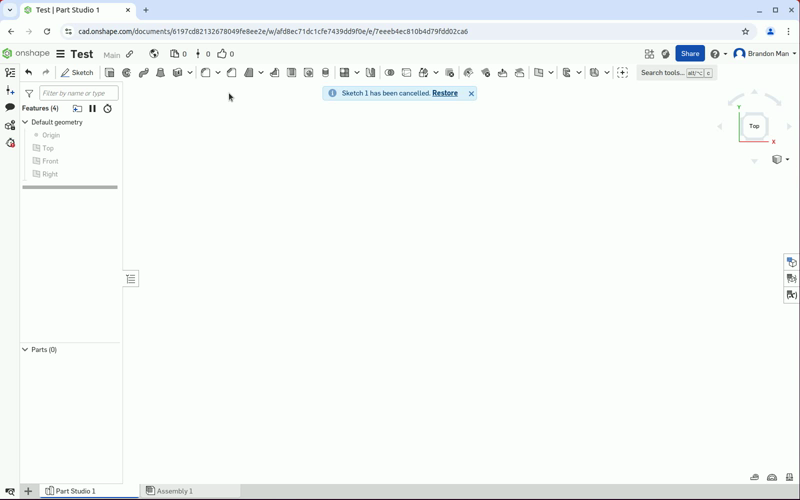
mouse_move(73, 352)
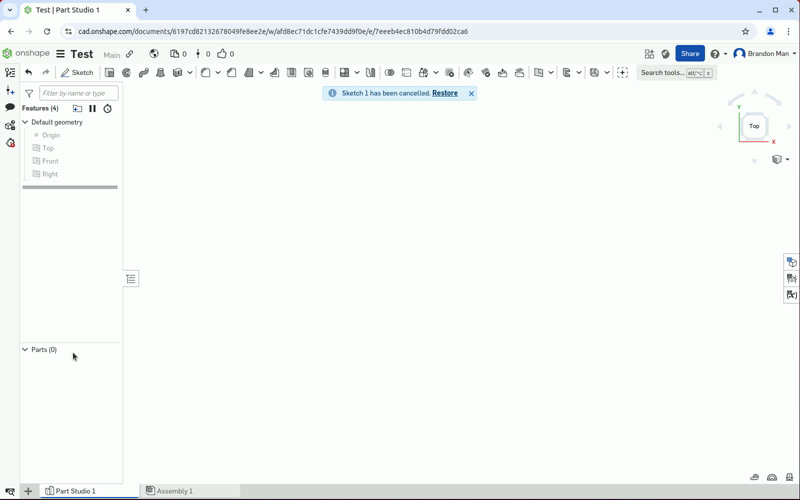
key(y)
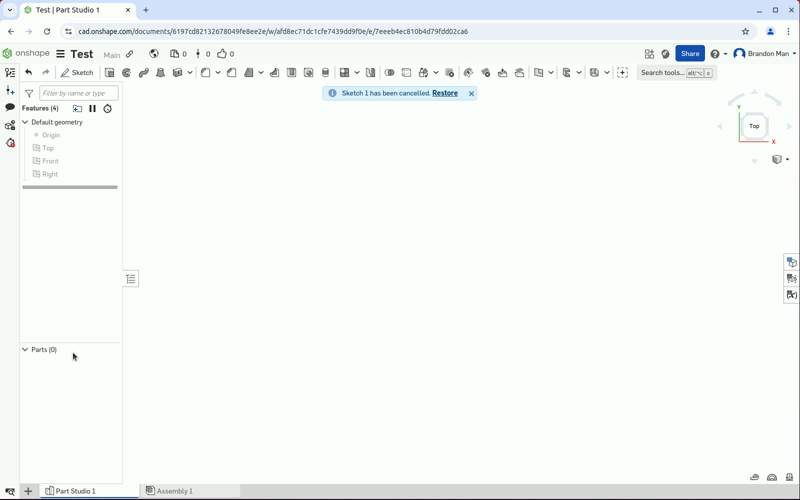
key(shift+p)
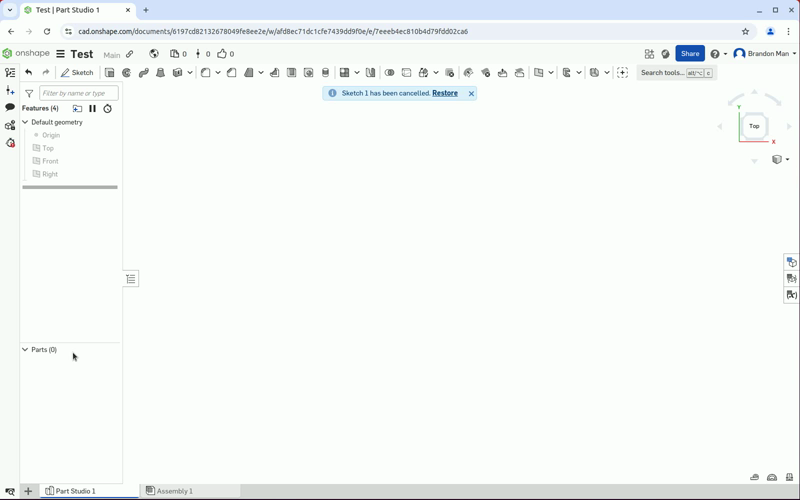
key(space)
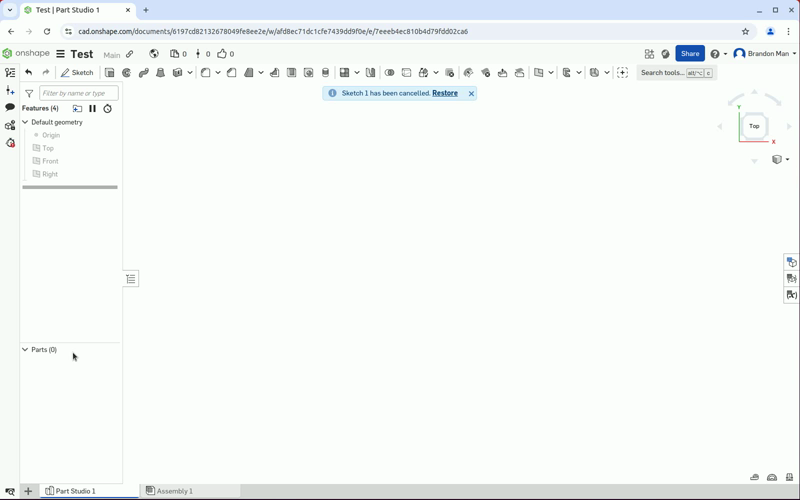
key_down(shift)
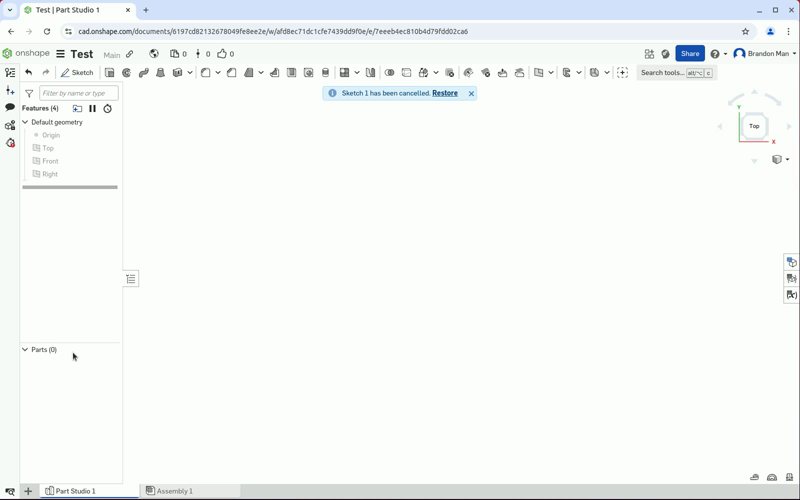
key(up)
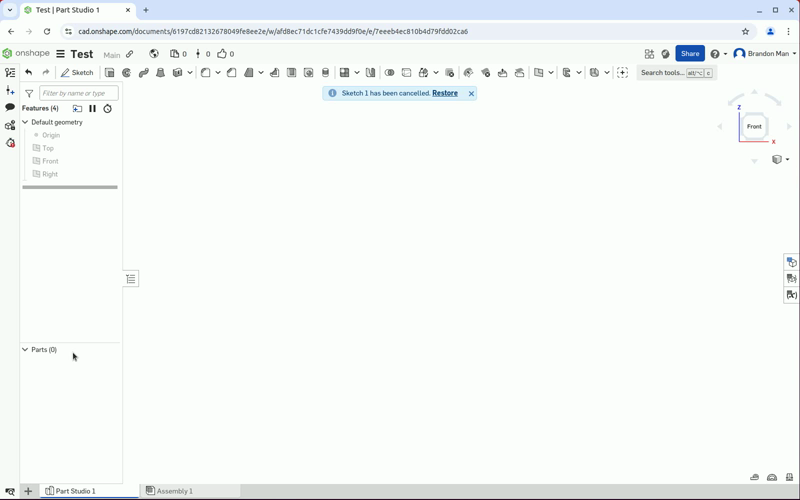
key_up(shift)
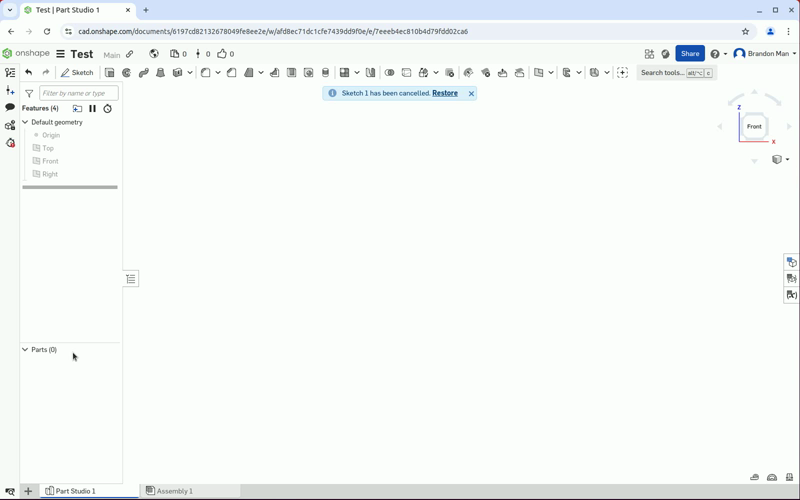
mouse_move(73, 352)
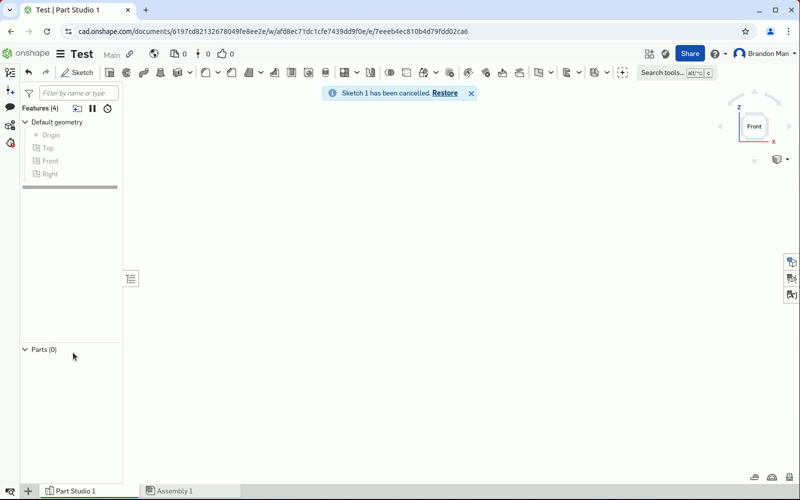
key(shift+y)
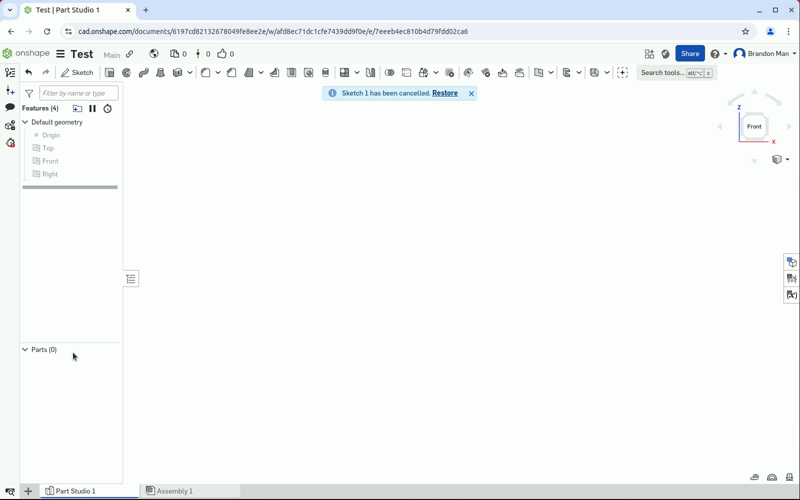
key(shift+s)
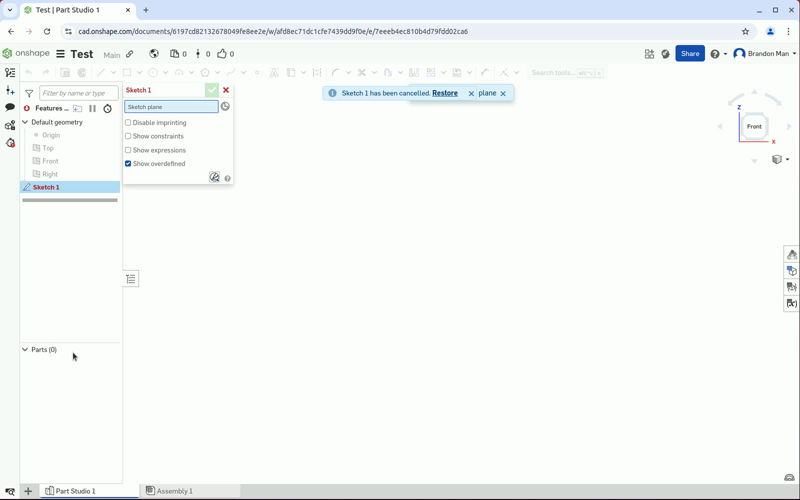
mouse_move(73, 163)
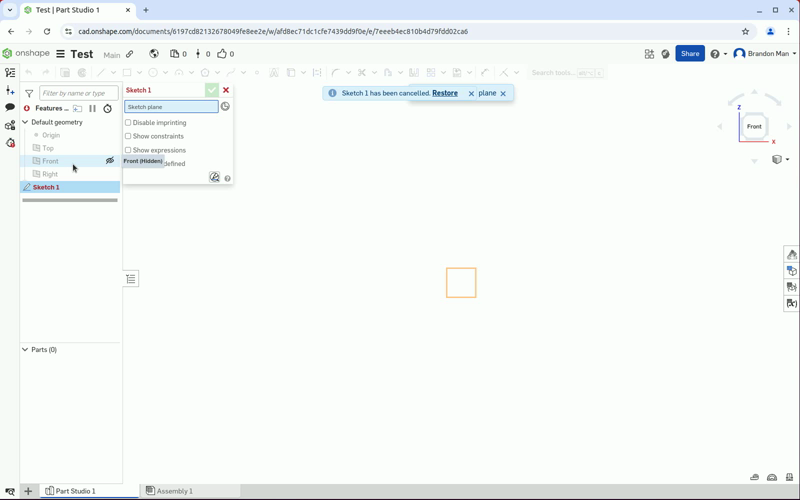
click(73, 163)
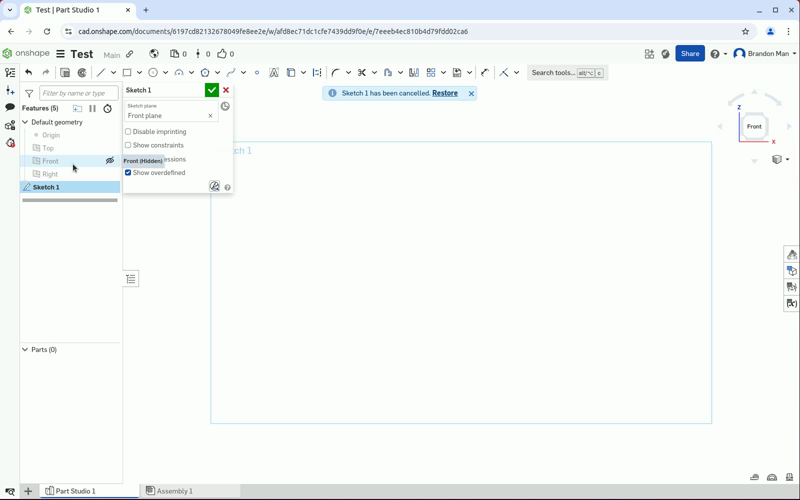
mouse_move(73, 352)
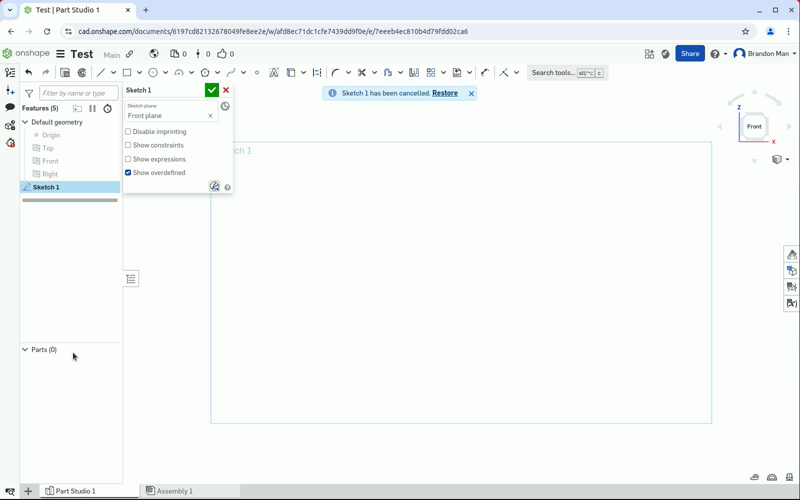
key(y)
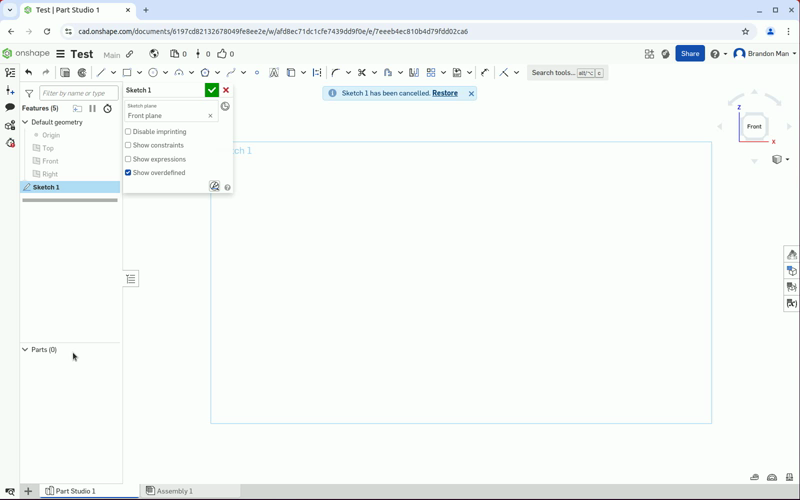
key(l)
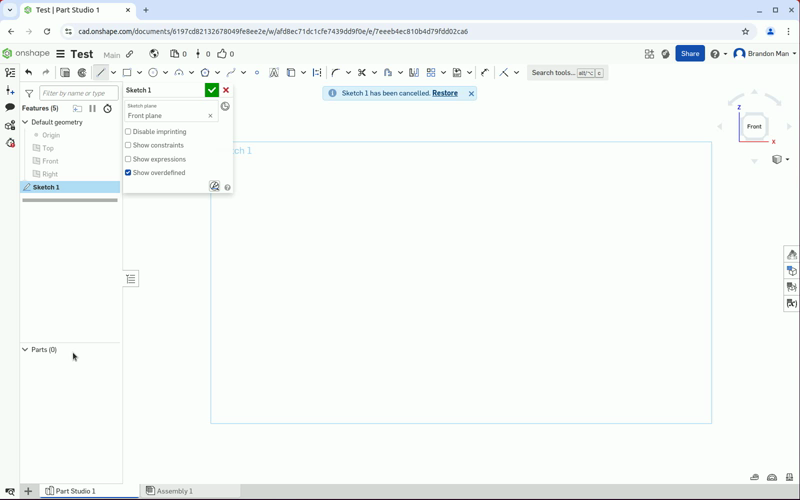
key_down(shift)
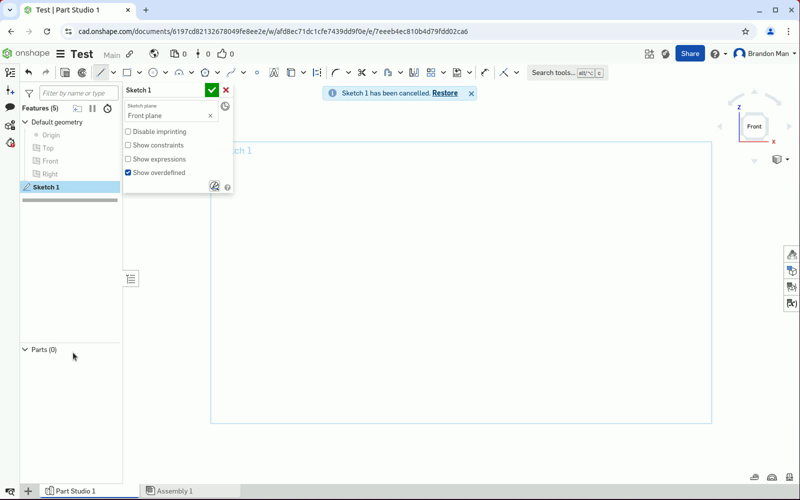
mouse_move(487, 177)
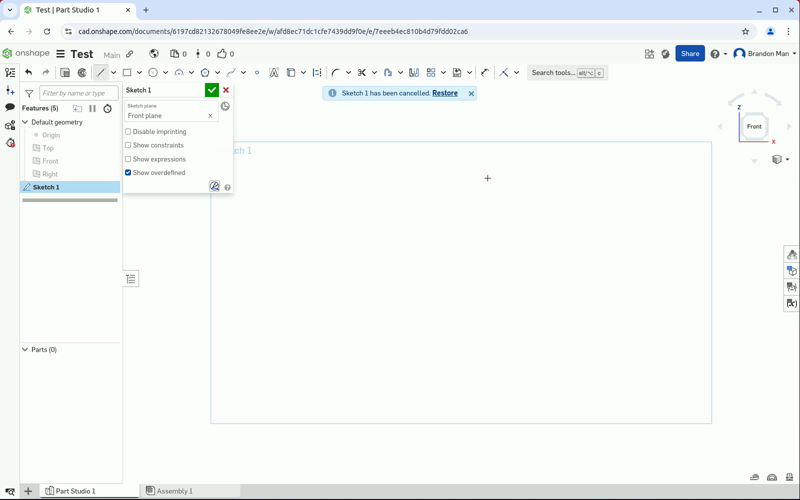
click(487, 177)
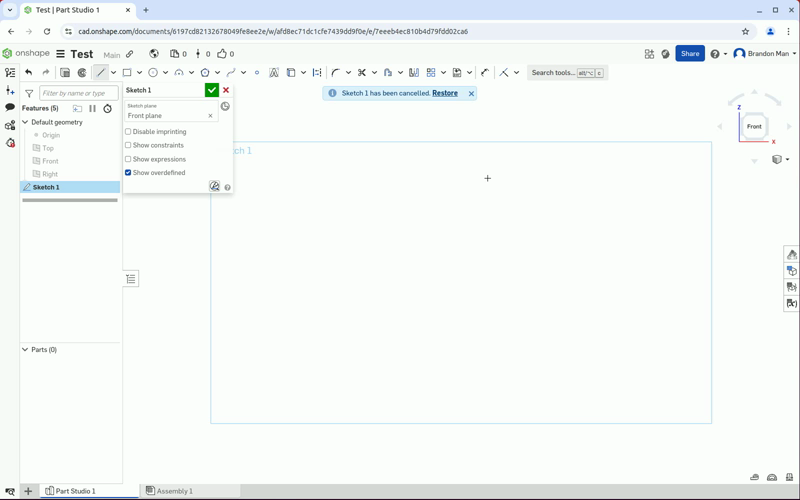
key_up(shift)
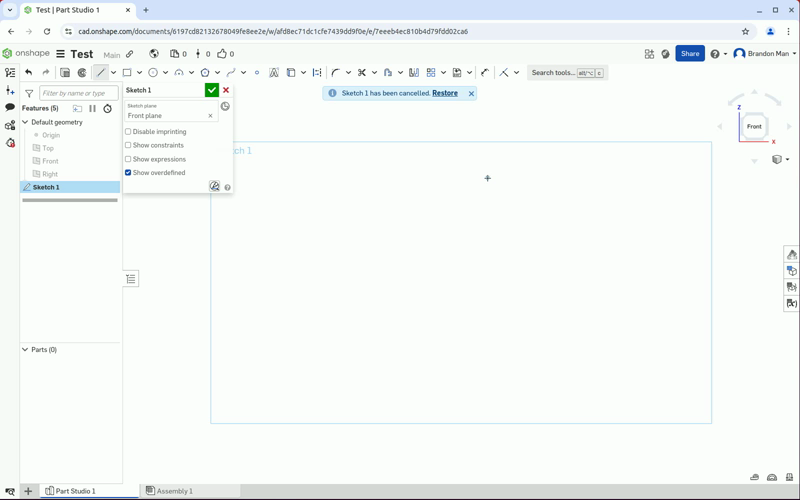
key_down(shift)
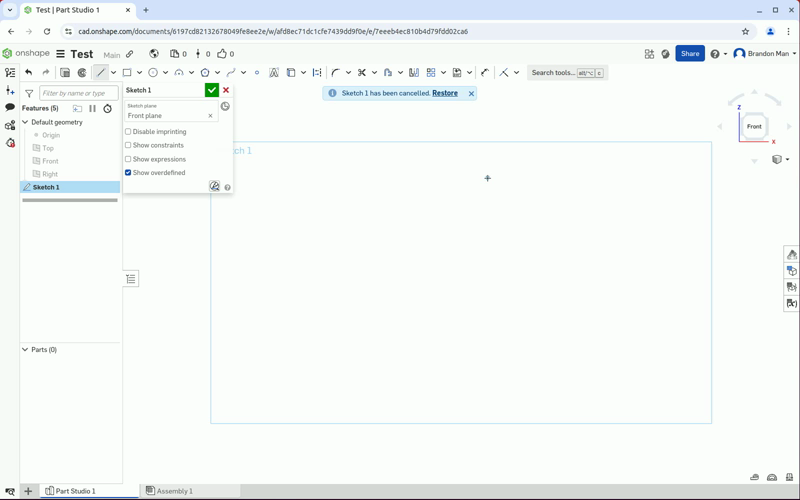
mouse_move(517, 177)
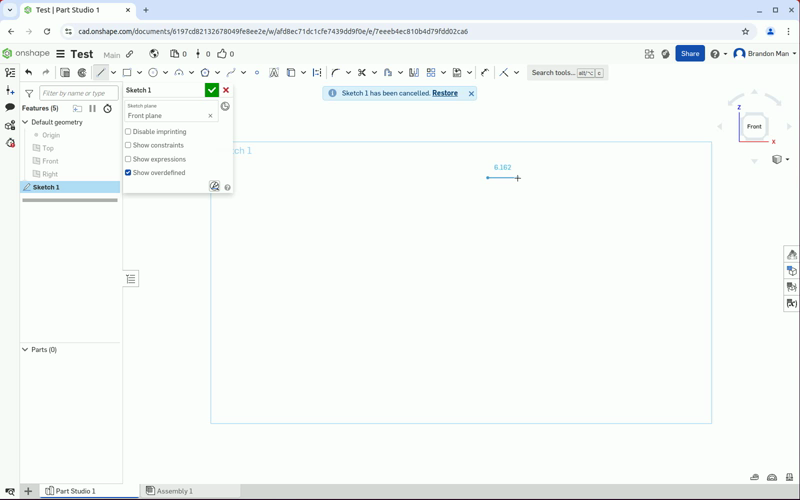
mouse_move(541, 177)
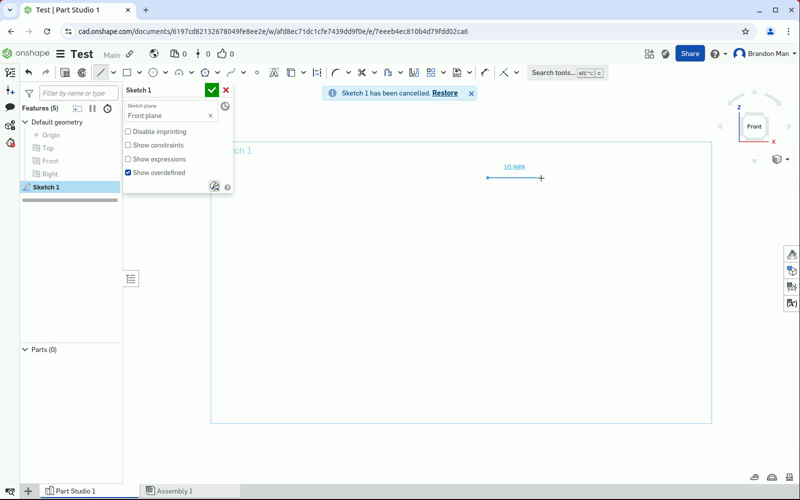
click(541, 177)
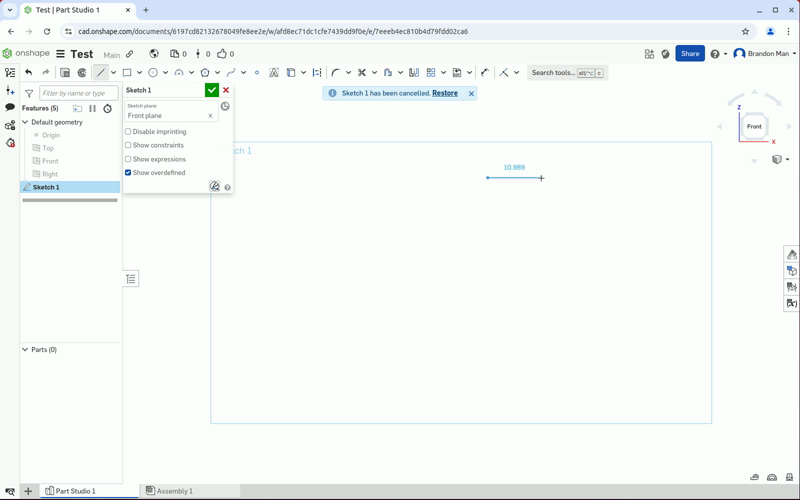
key_up(shift)
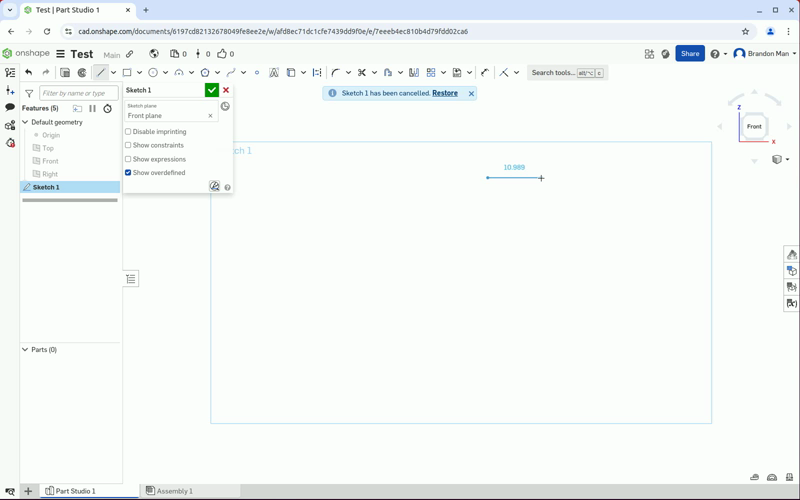
key_down(shift)
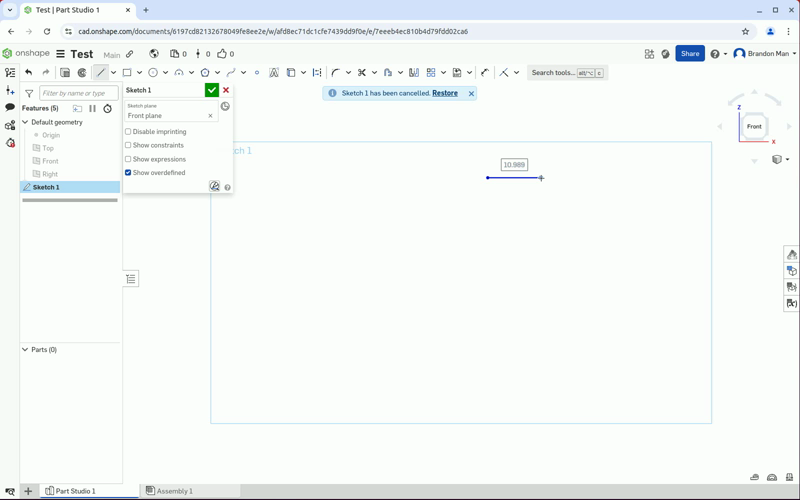
mouse_move(571, 177)
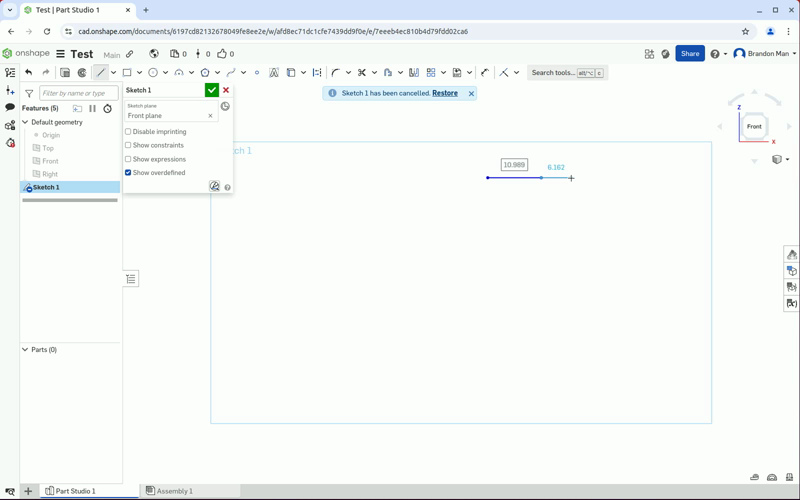
mouse_move(541, 170)
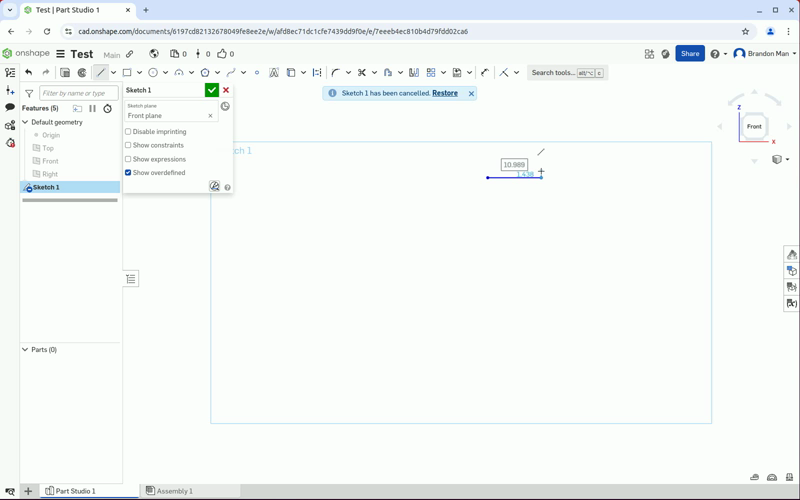
scroll(6)
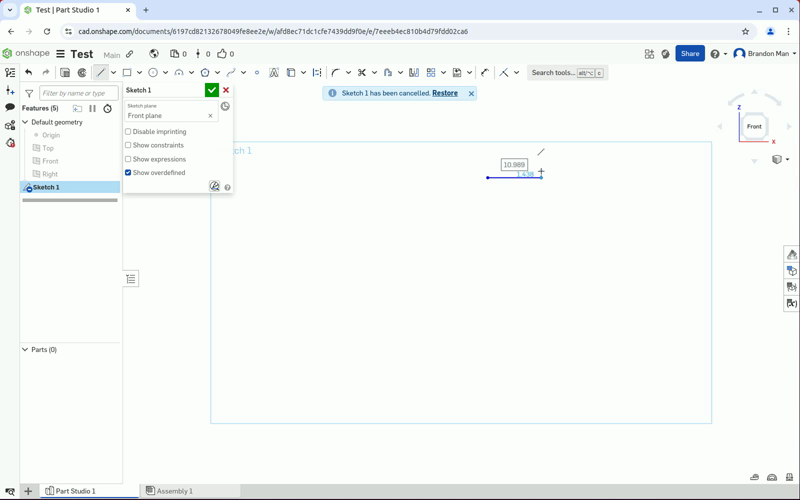
scroll(6)
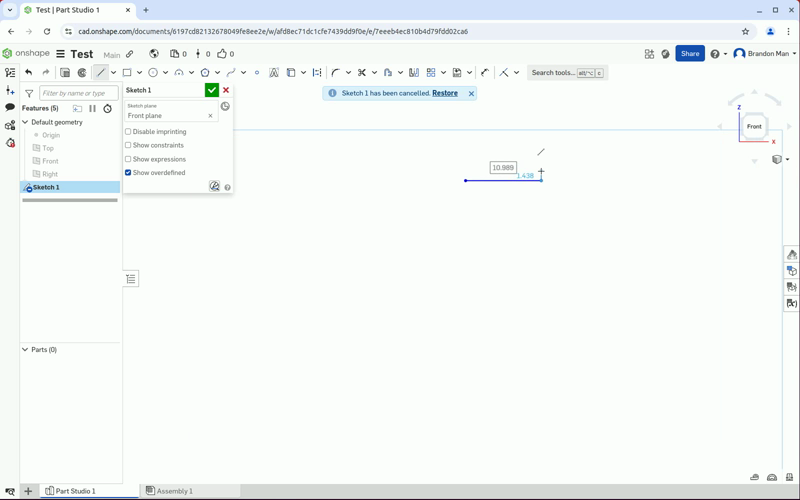
scroll(6)
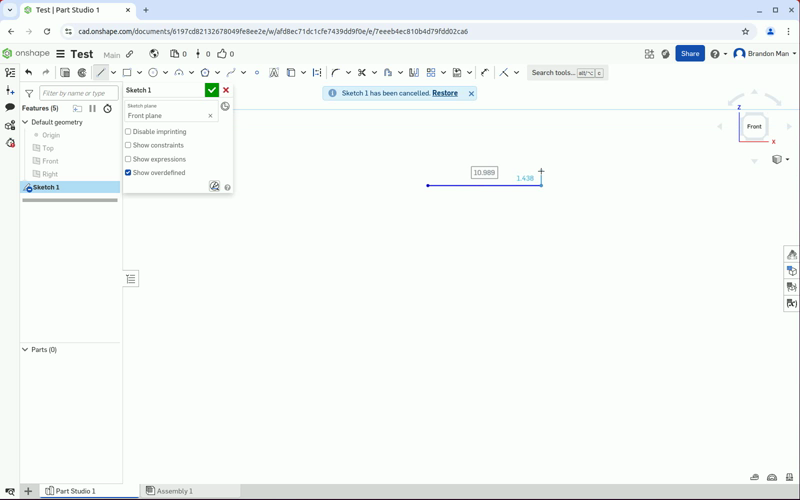
scroll(6)
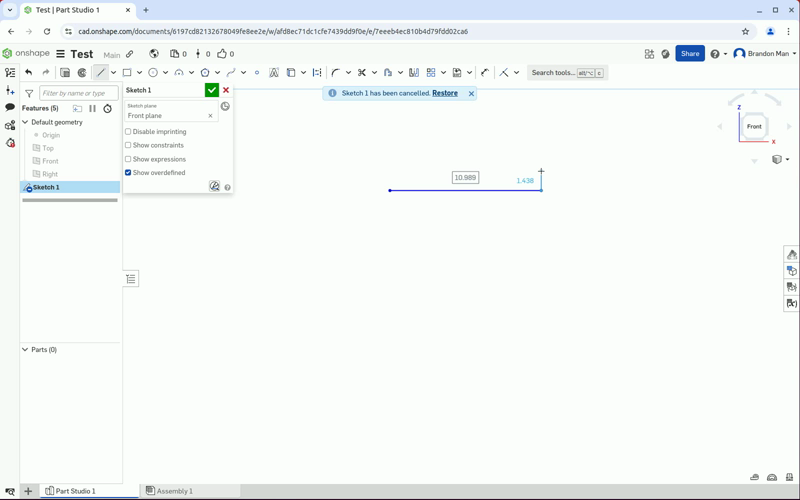
scroll(6)
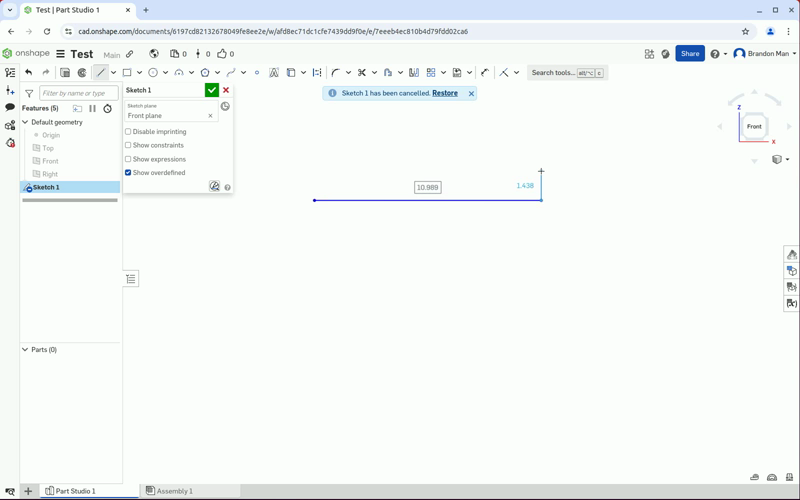
scroll(6)
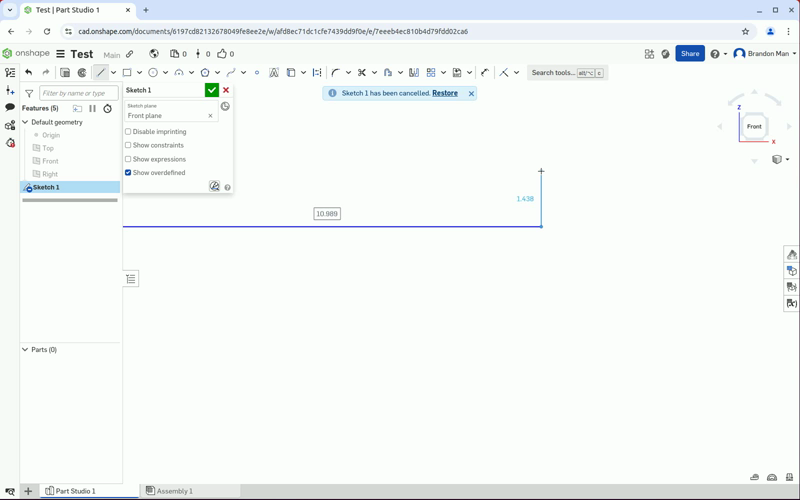
scroll(6)
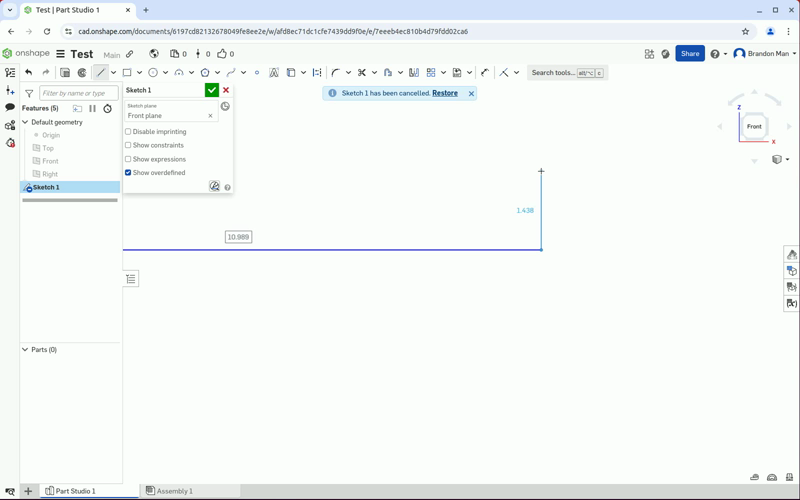
click(541, 170)
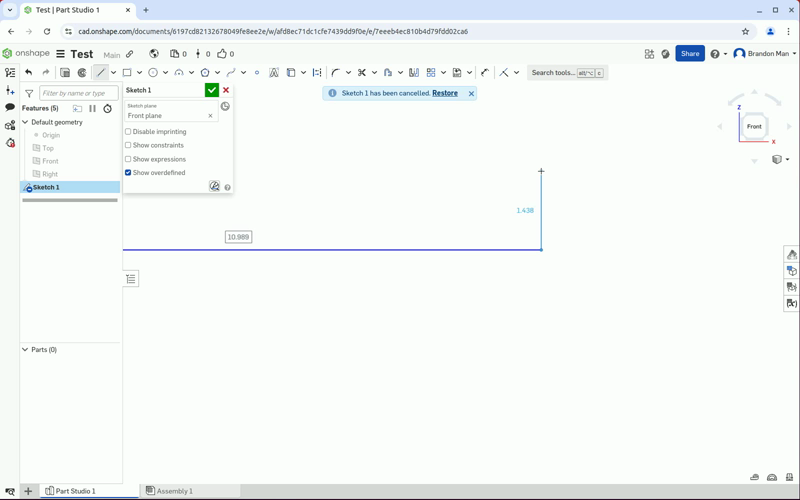
scroll(-6)
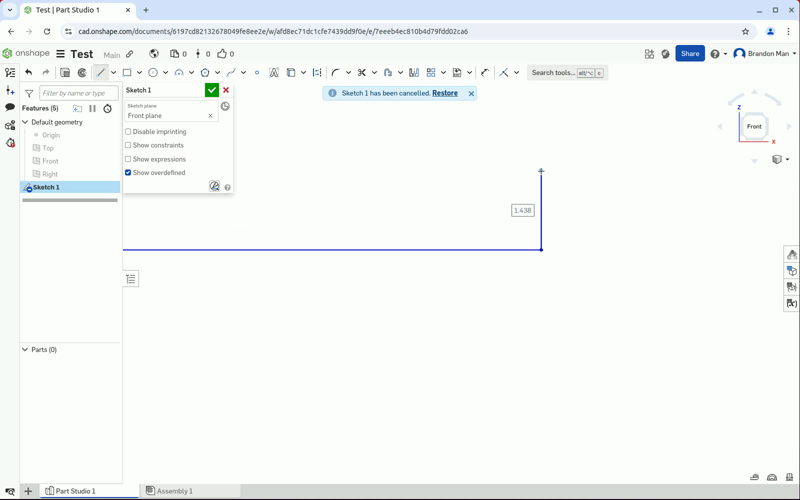
scroll(-6)
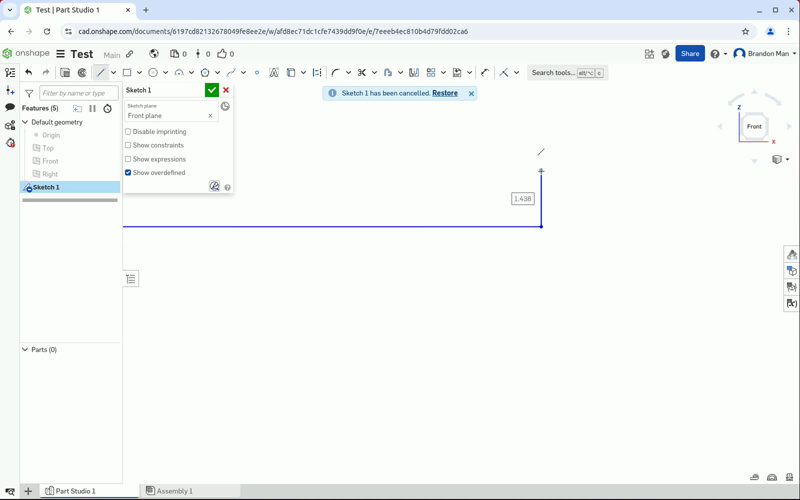
scroll(-6)
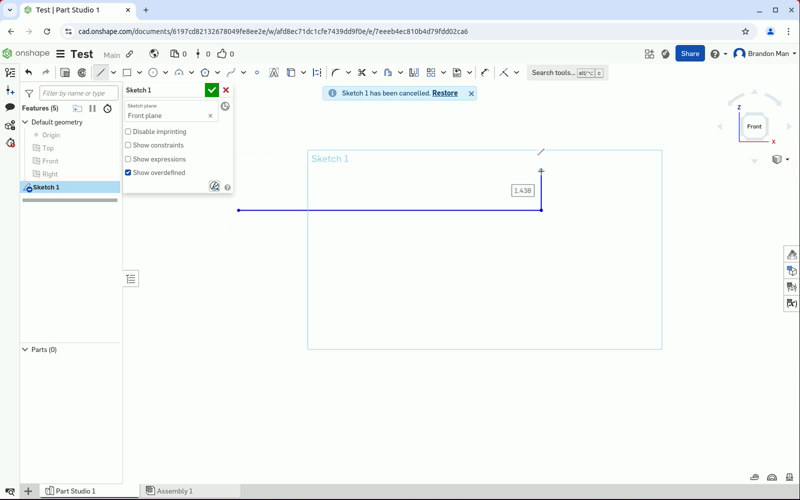
scroll(-6)
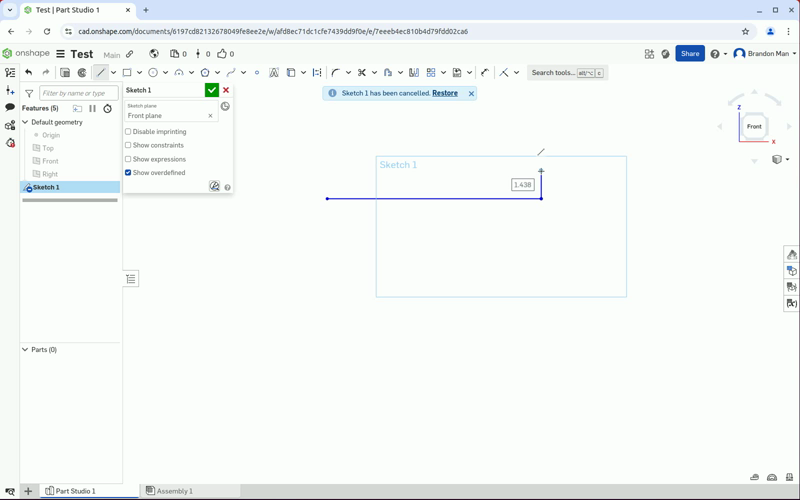
scroll(-6)
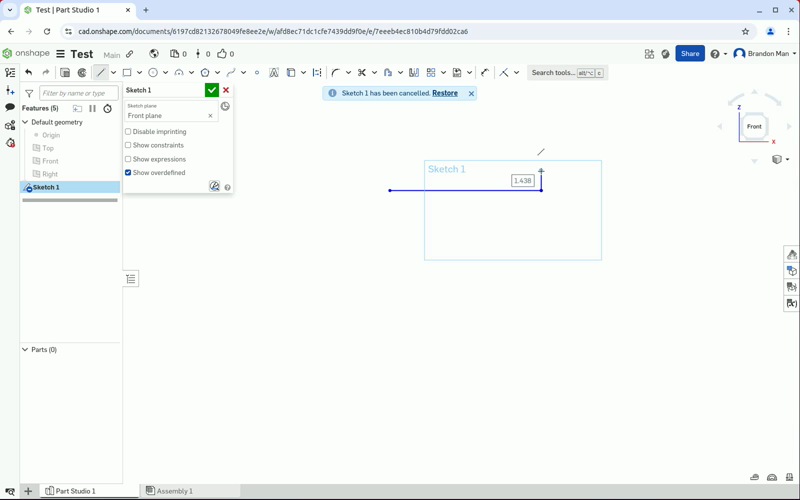
scroll(-6)
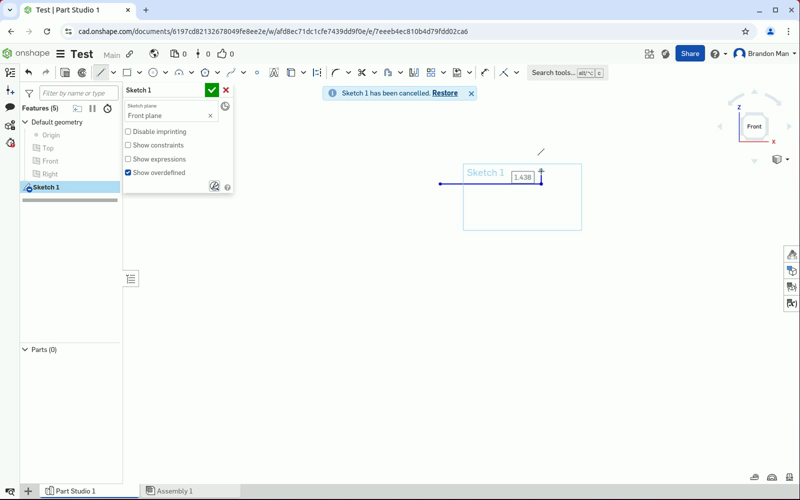
scroll(-6)
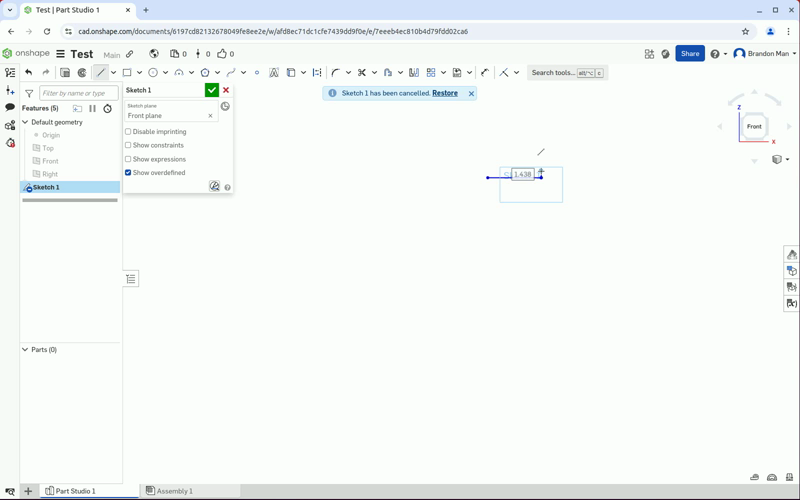
key_up(shift)
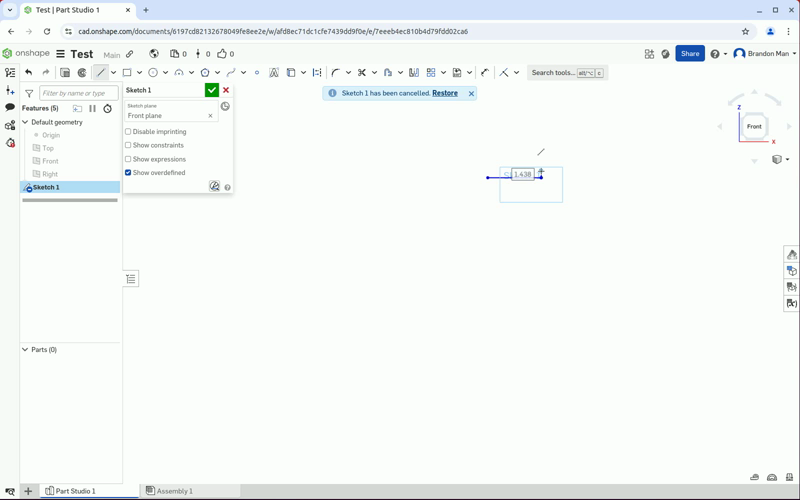
key_down(shift)
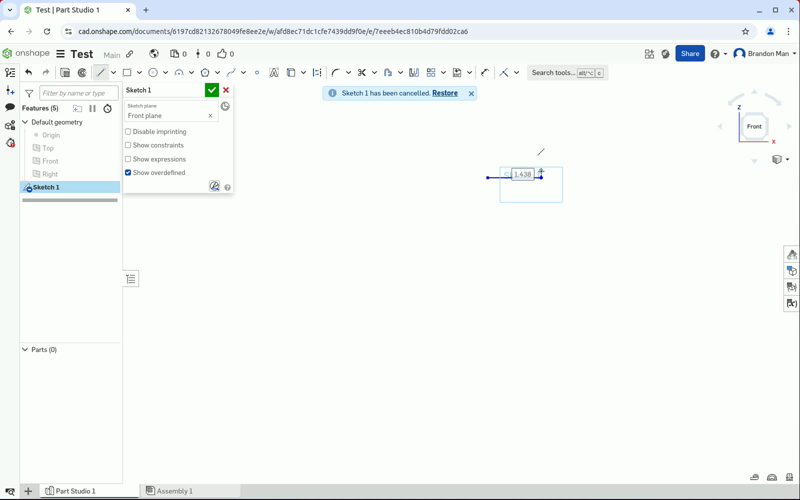
mouse_move(571, 170)
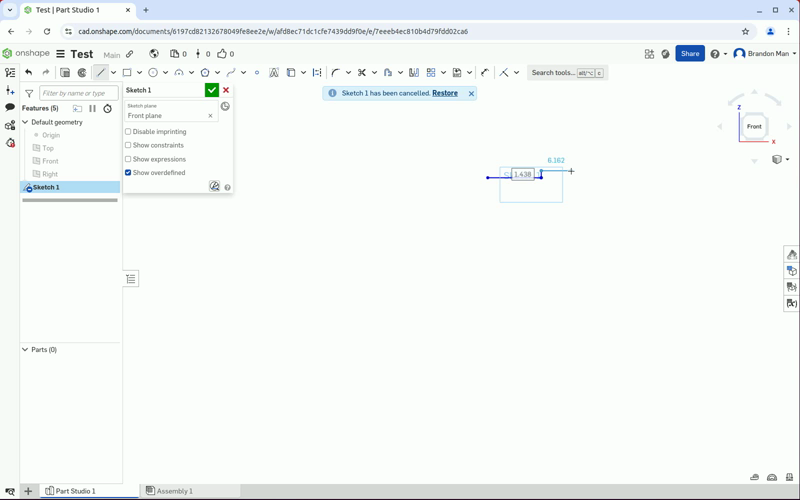
mouse_move(487, 170)
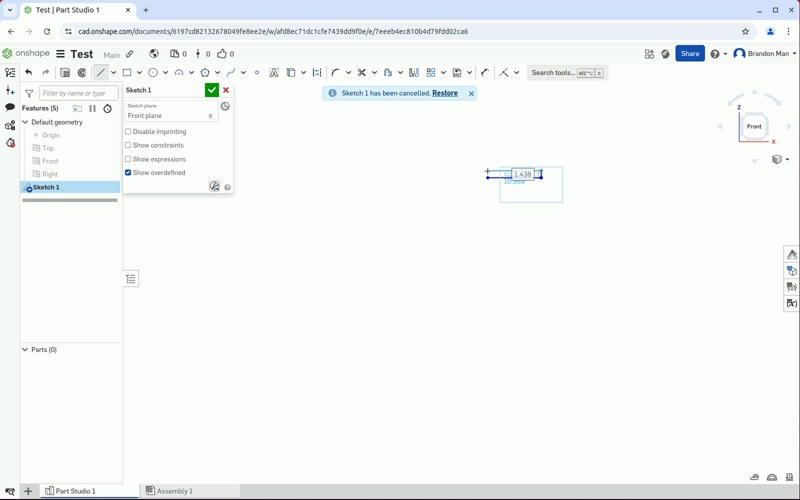
click(487, 170)
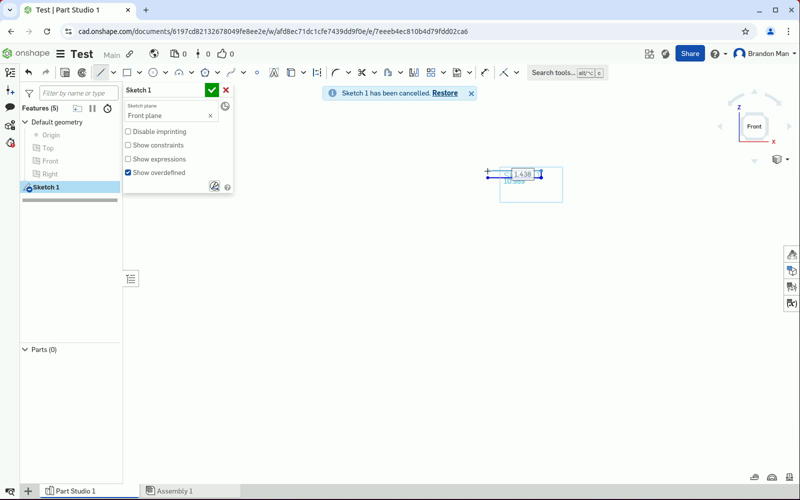
key_up(shift)
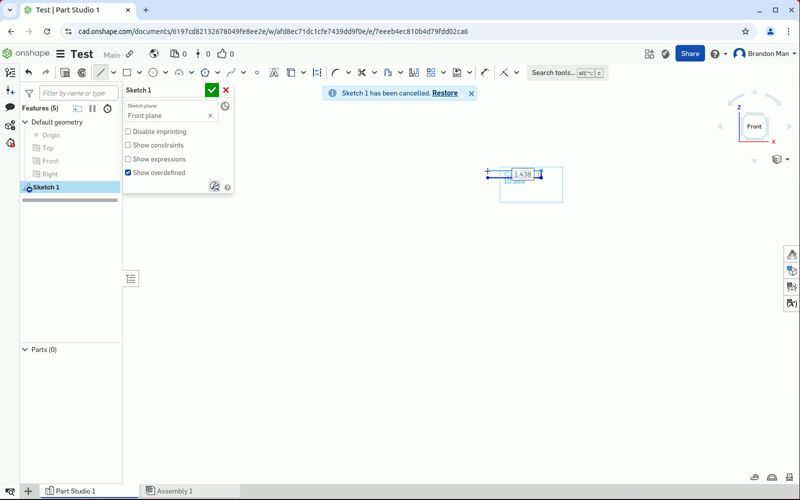
mouse_move(517, 170)
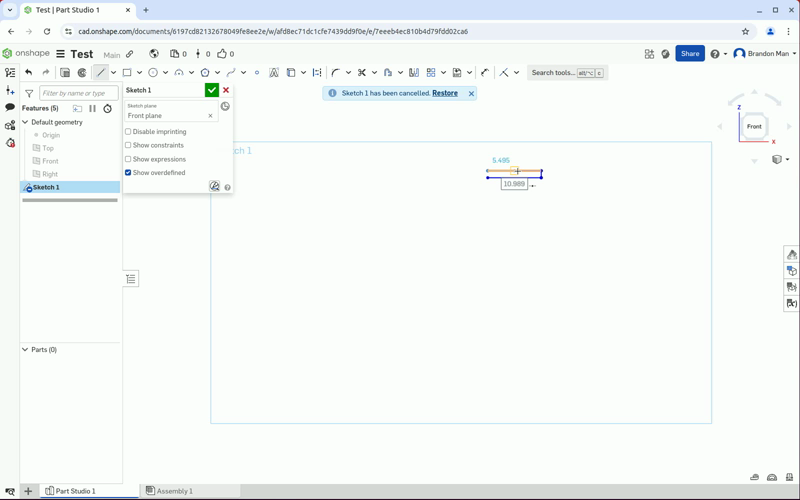
key_down(shift)
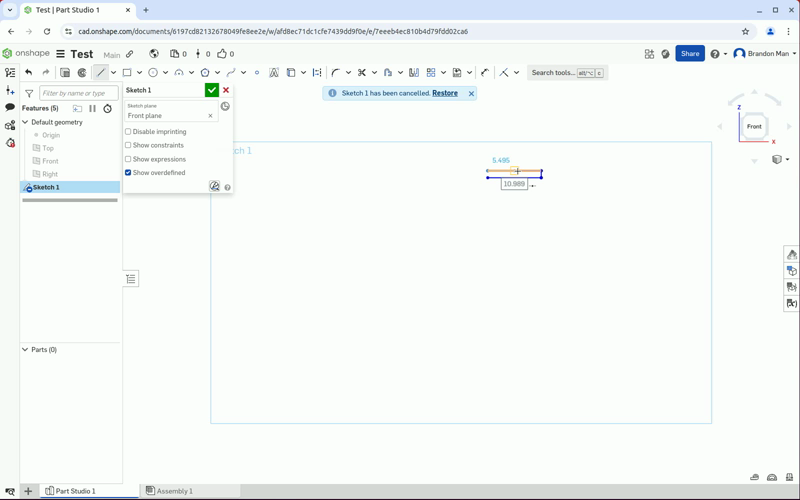
mouse_move(487, 177)
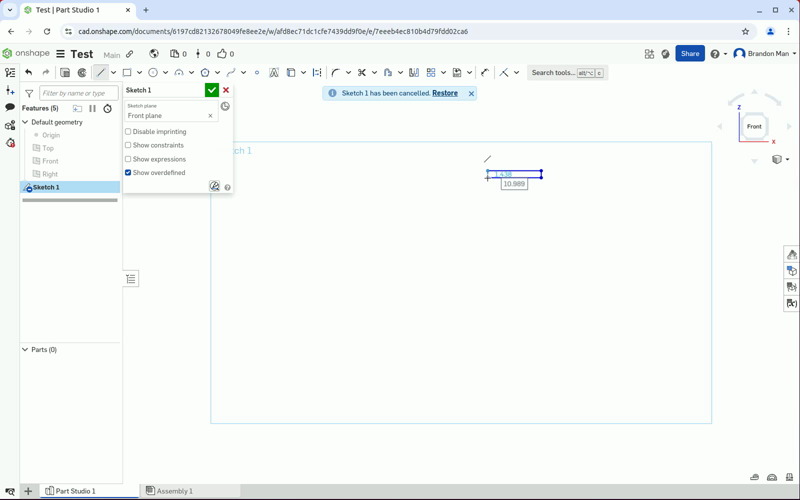
scroll(6)
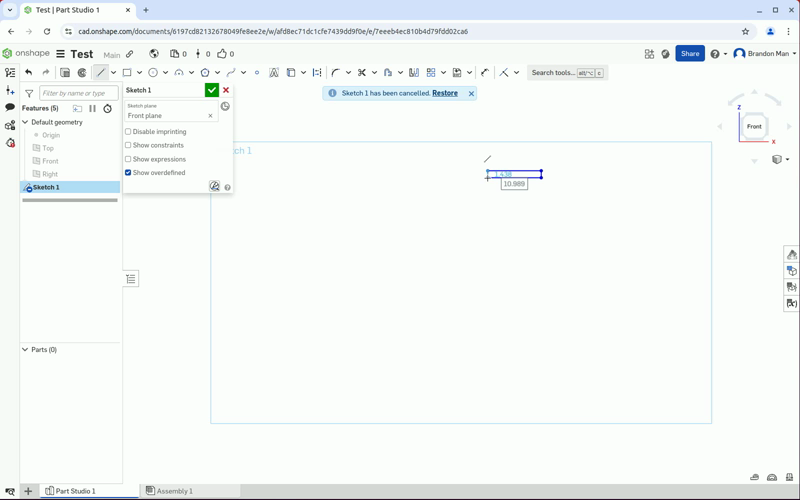
scroll(6)
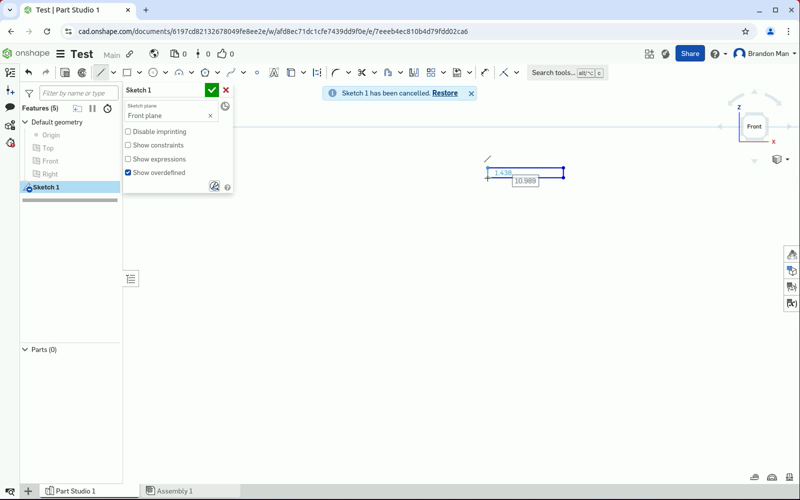
scroll(6)
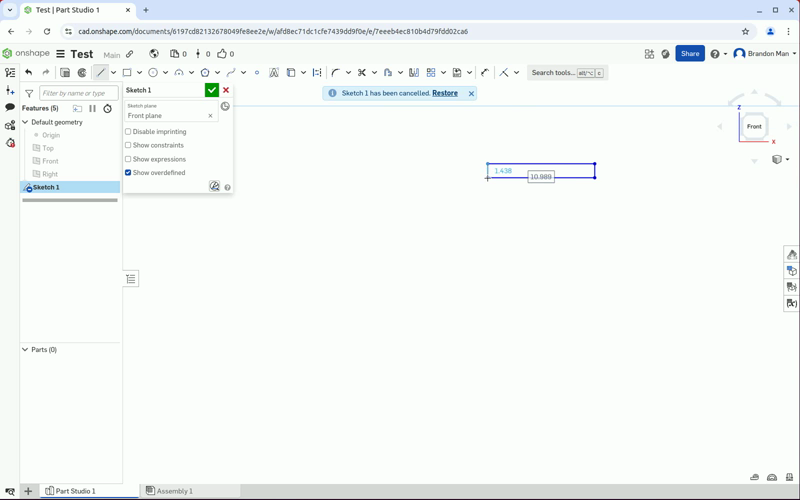
scroll(6)
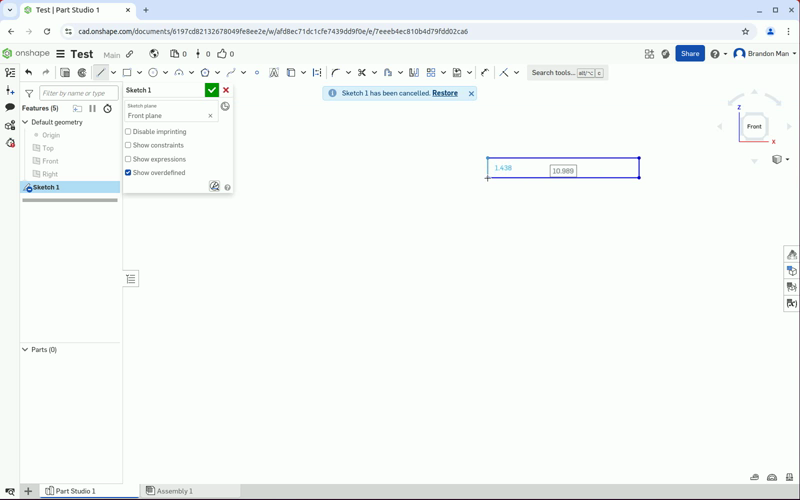
scroll(6)
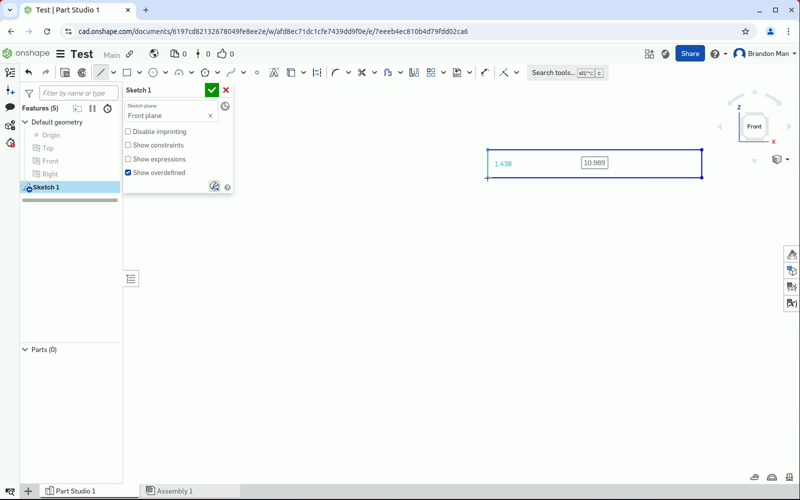
scroll(6)
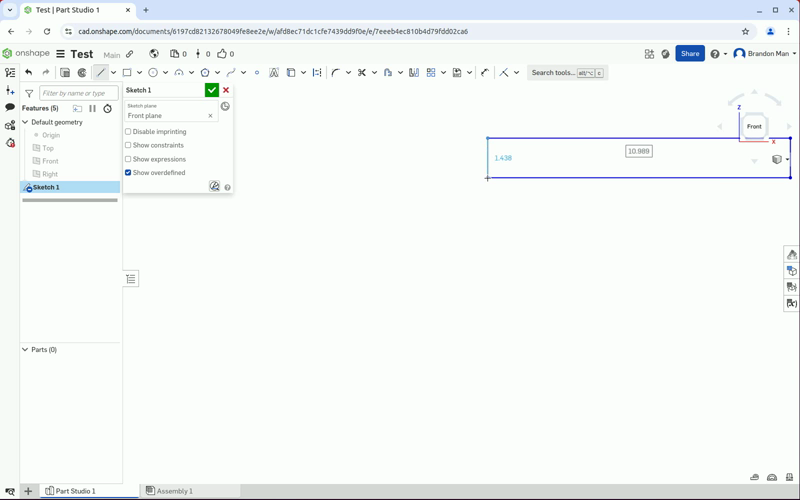
scroll(6)
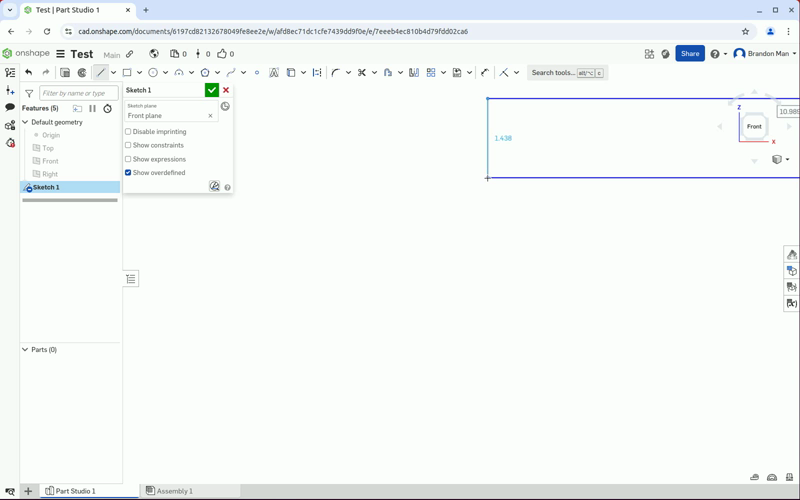
key_up(shift)
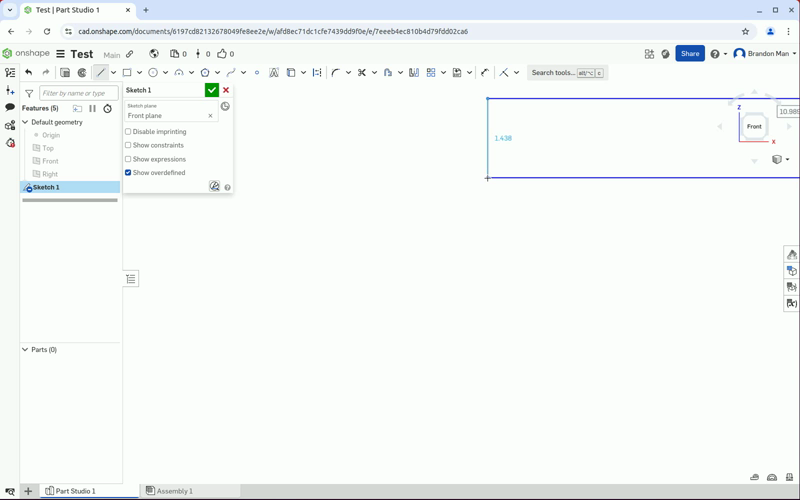
click(487, 177)
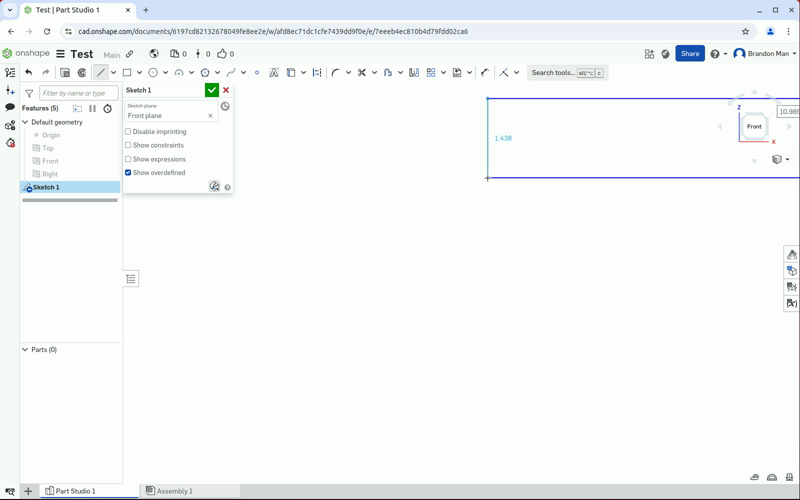
scroll(-6)
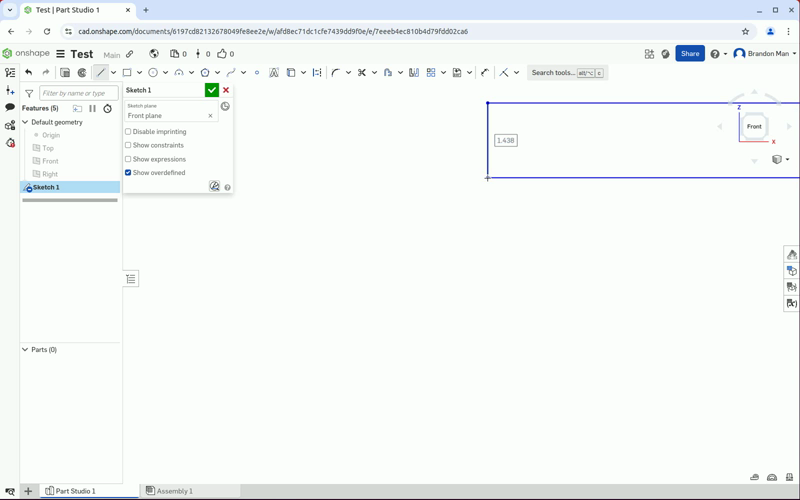
scroll(-6)
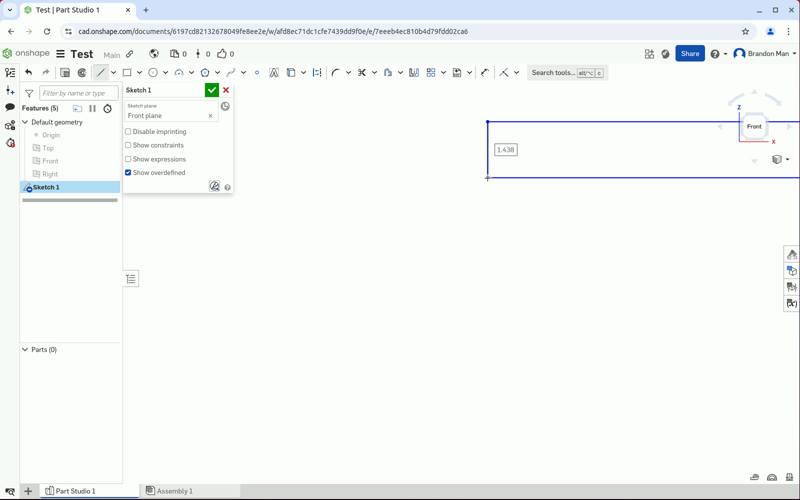
scroll(-6)
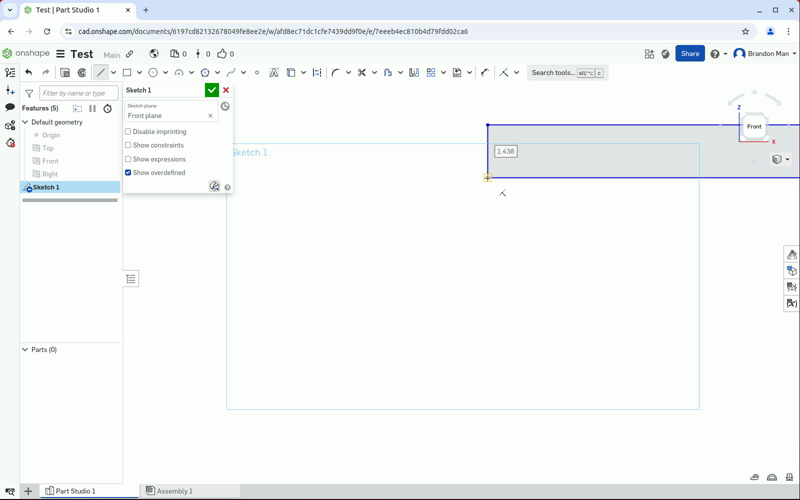
scroll(-6)
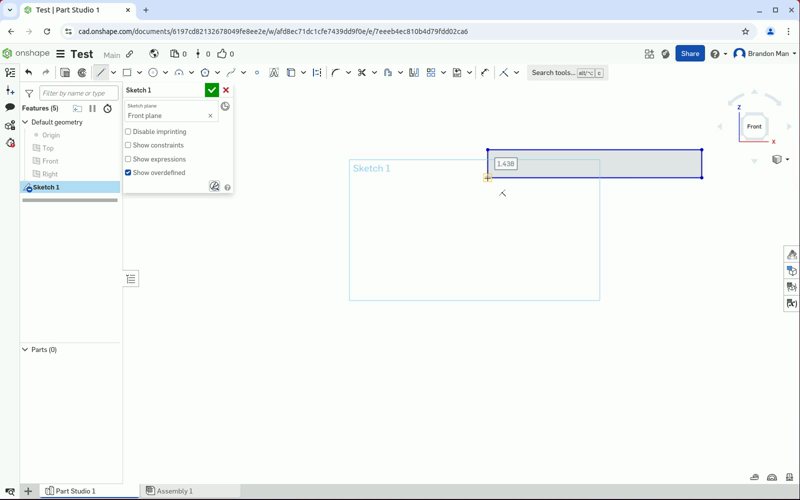
scroll(-6)
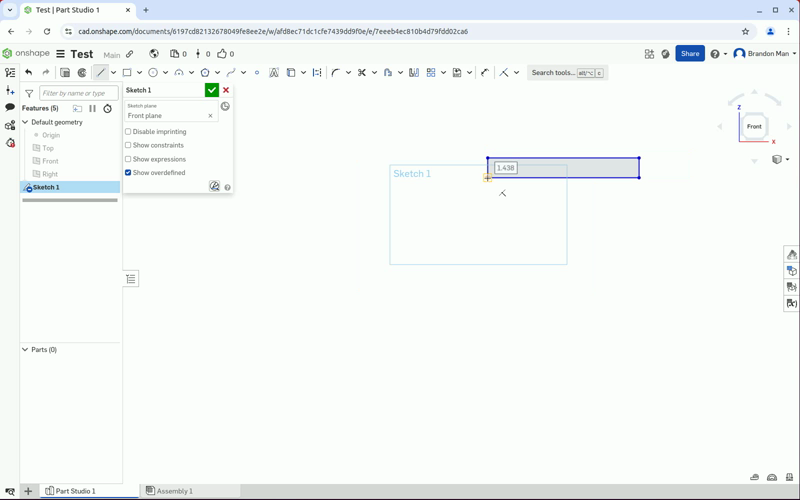
scroll(-6)
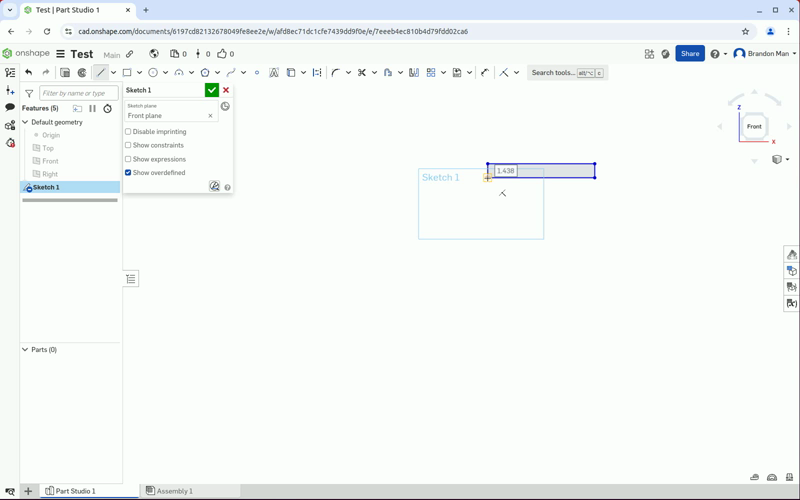
scroll(-6)
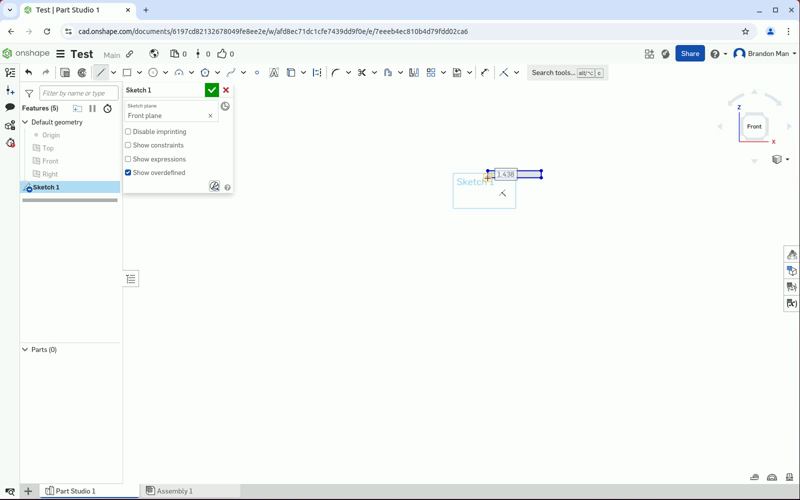
key(esc)
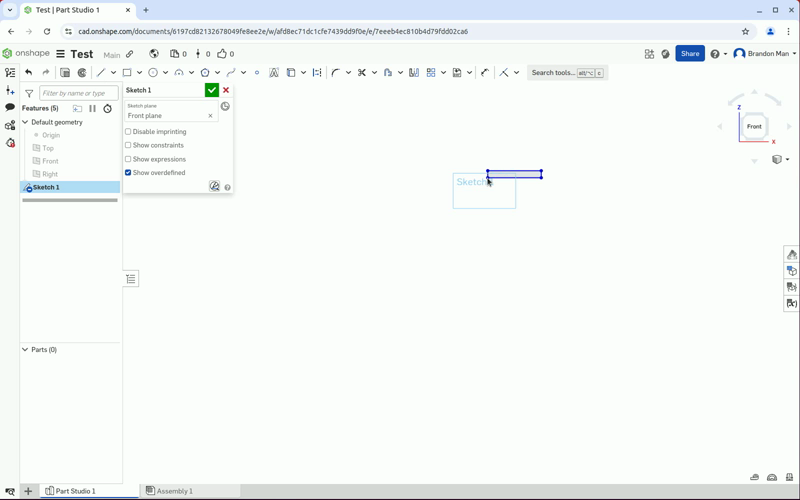
mouse_move(523, 173)
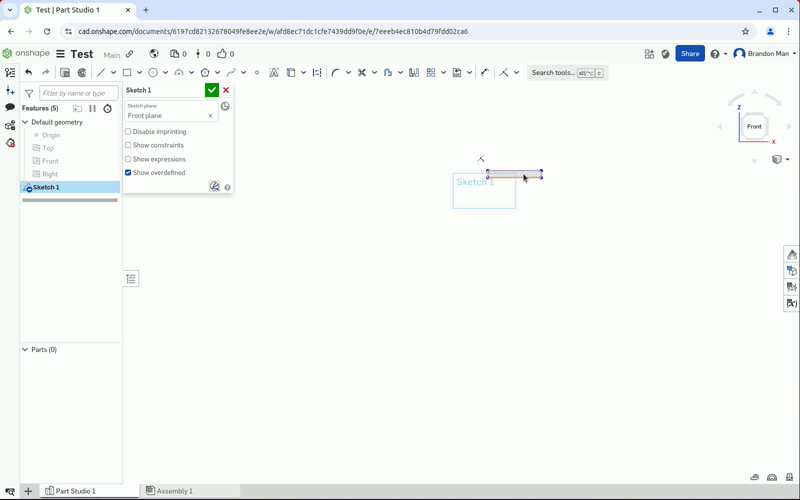
scroll(6)
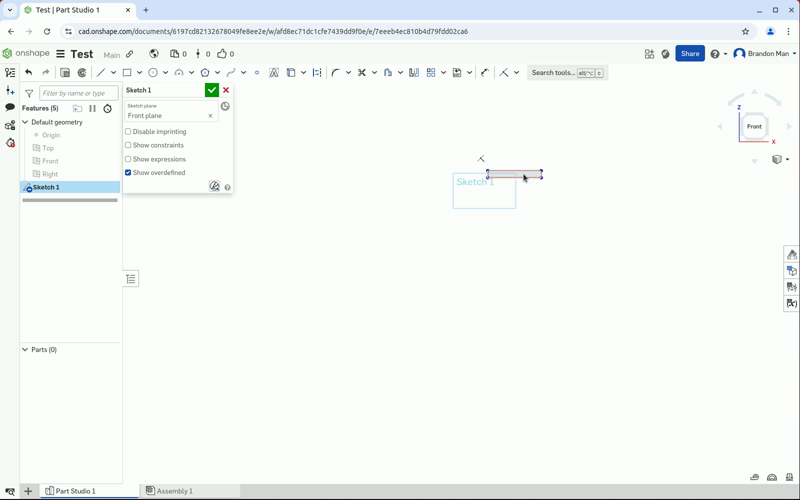
scroll(6)
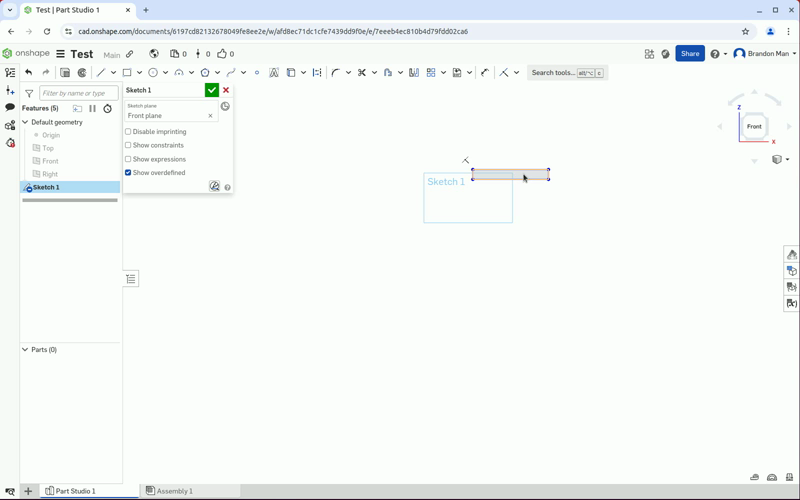
scroll(6)
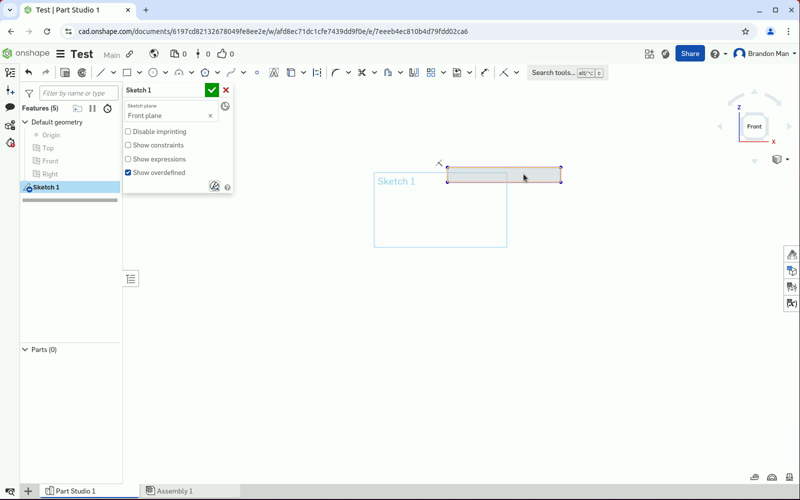
scroll(6)
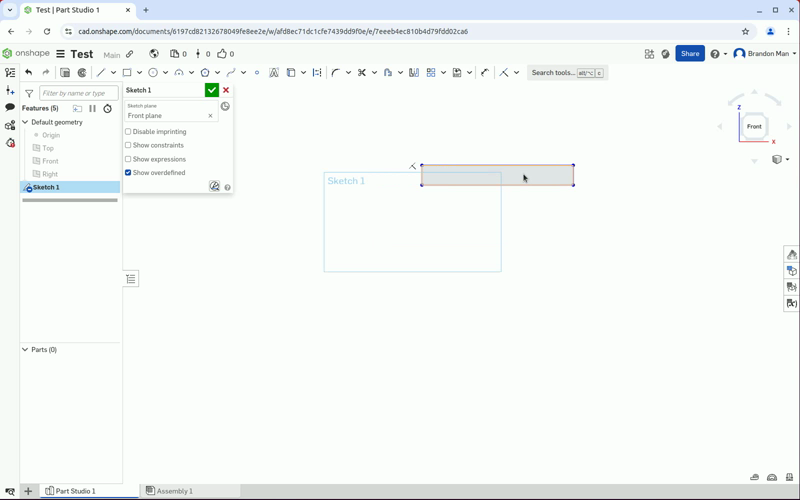
scroll(6)
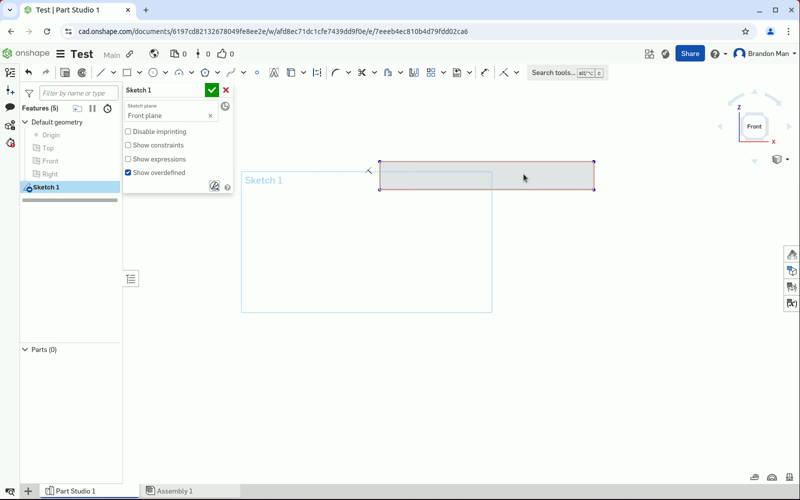
scroll(6)
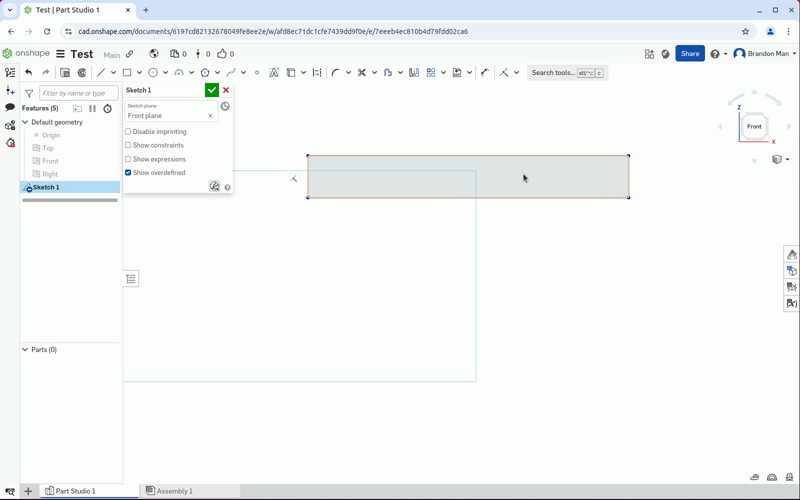
scroll(6)
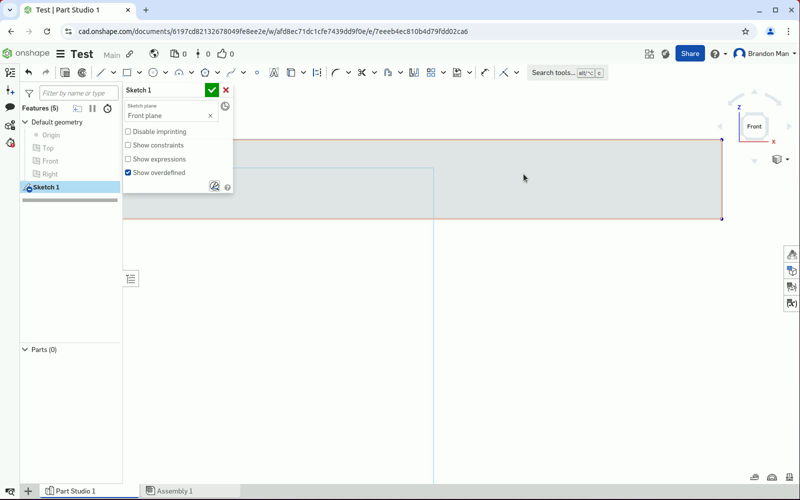
click(523, 173)
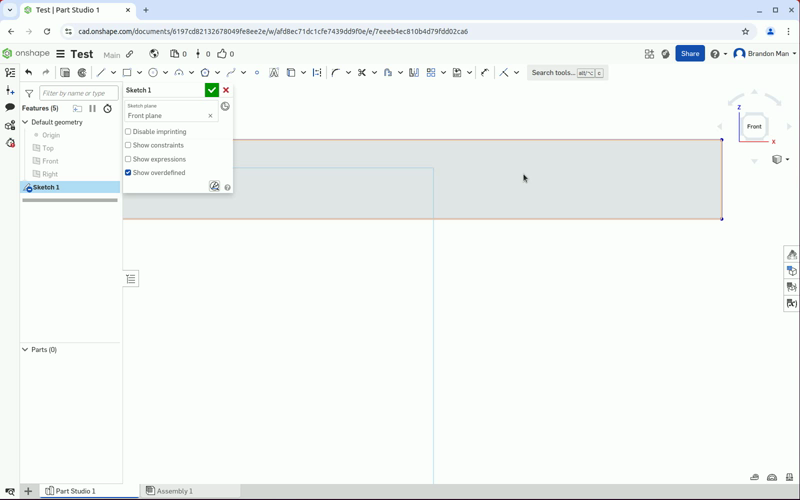
scroll(-6)
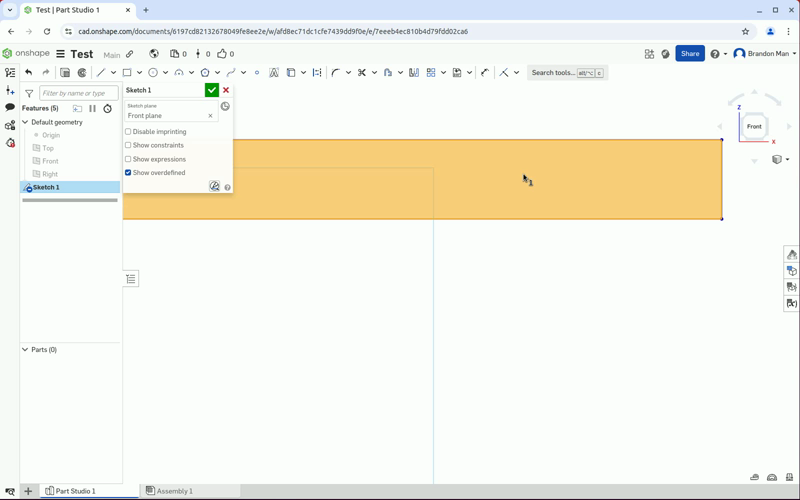
scroll(-6)
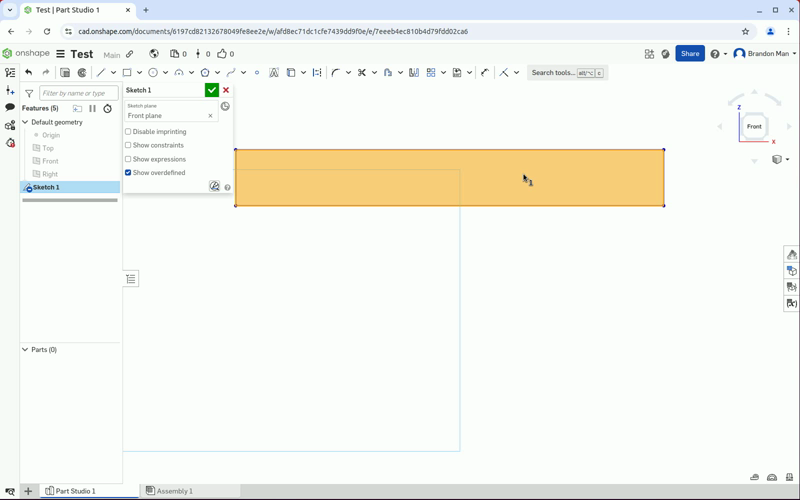
scroll(-6)
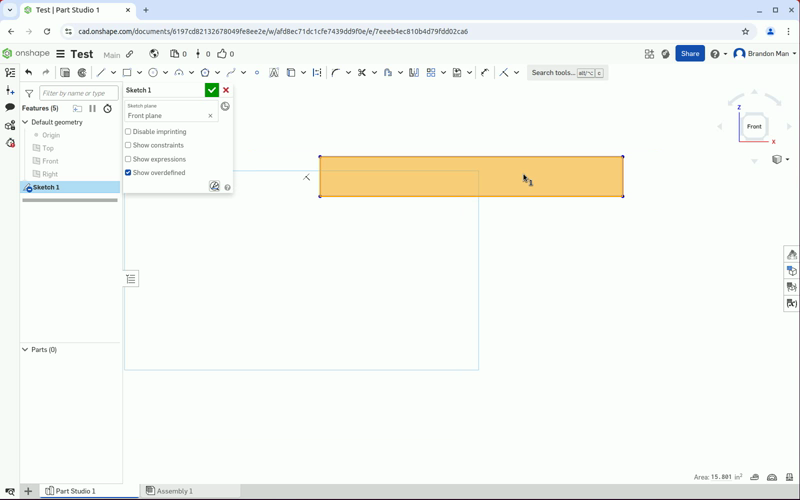
scroll(-6)
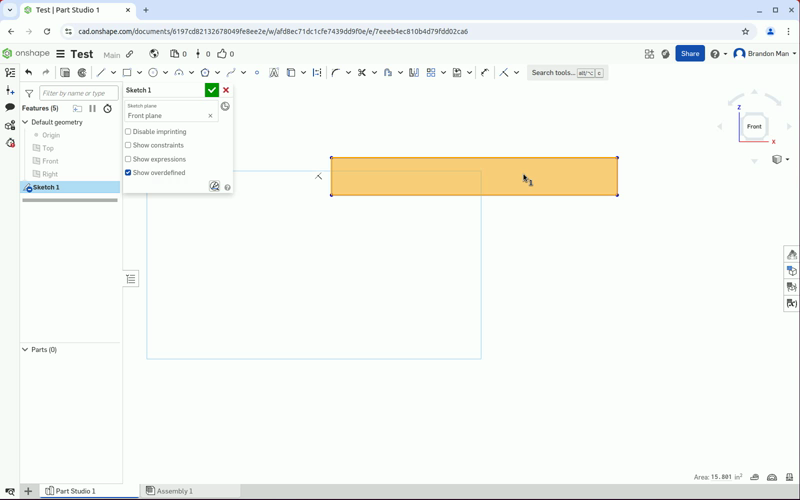
scroll(-6)
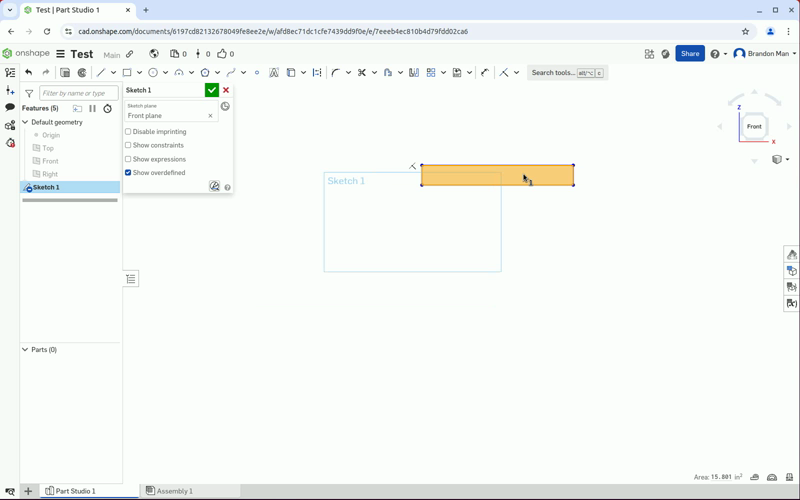
scroll(-6)
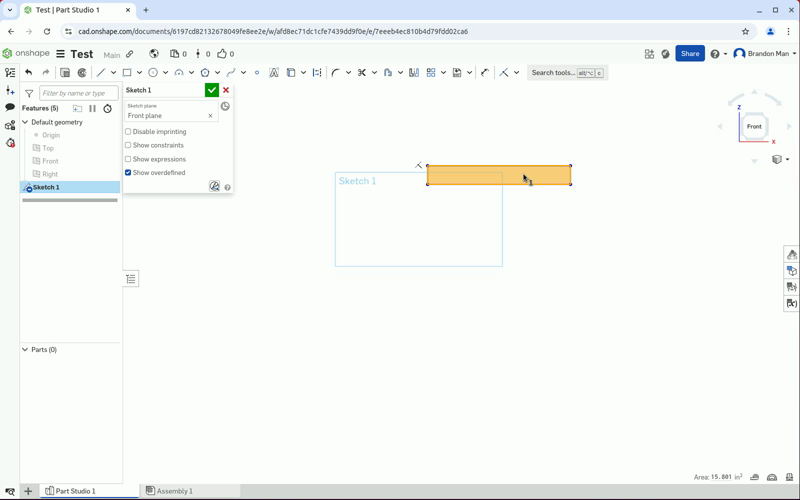
scroll(-6)
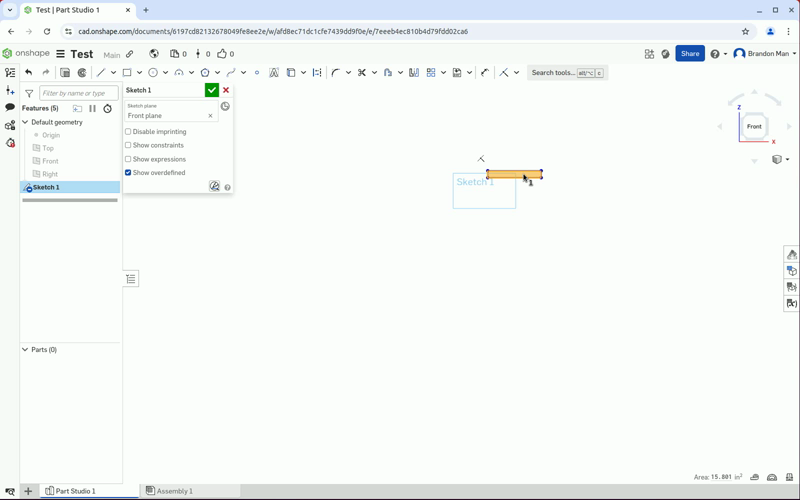
mouse_move(73, 352)
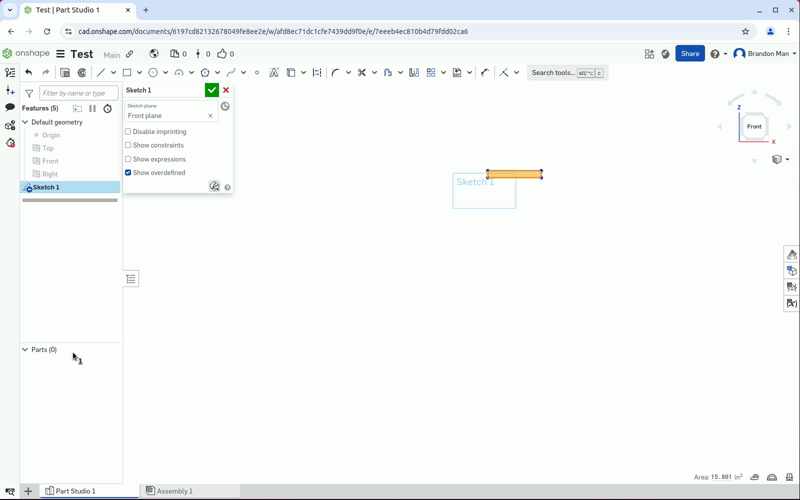
key(shift+y)
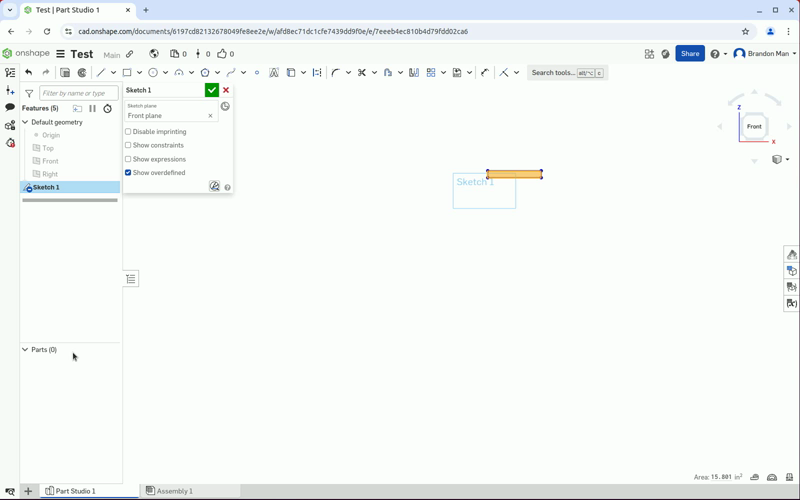
key(shift+e)
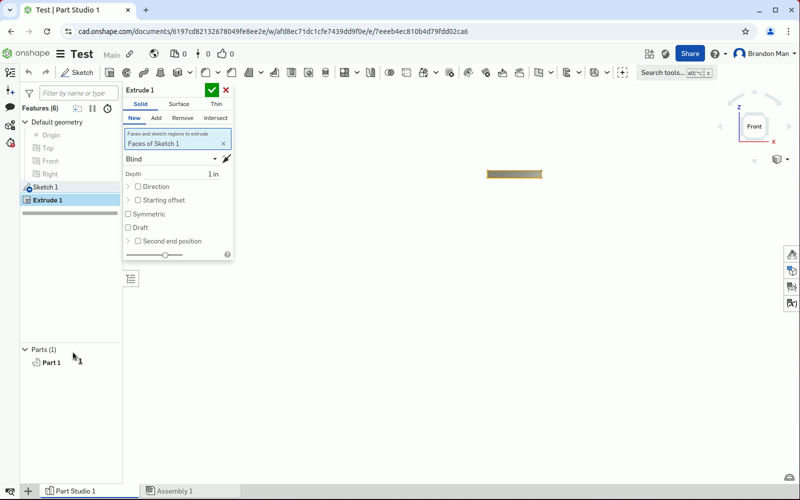
mouse_move(143, 106)
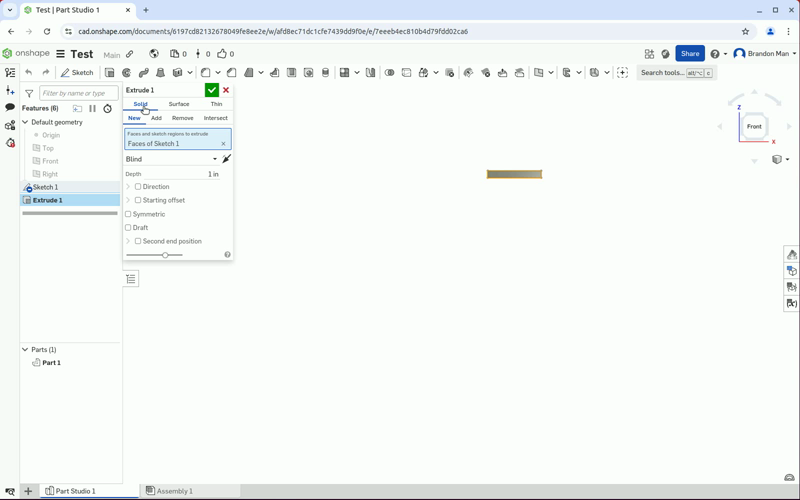
click(143, 106)
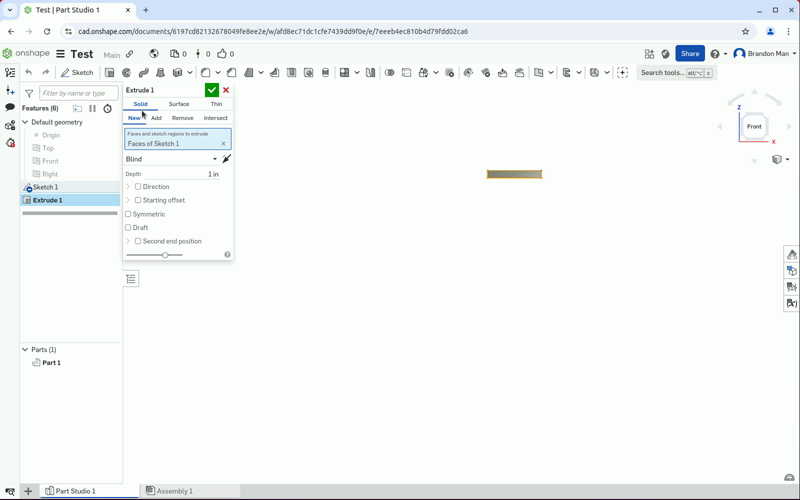
mouse_move(137, 120)
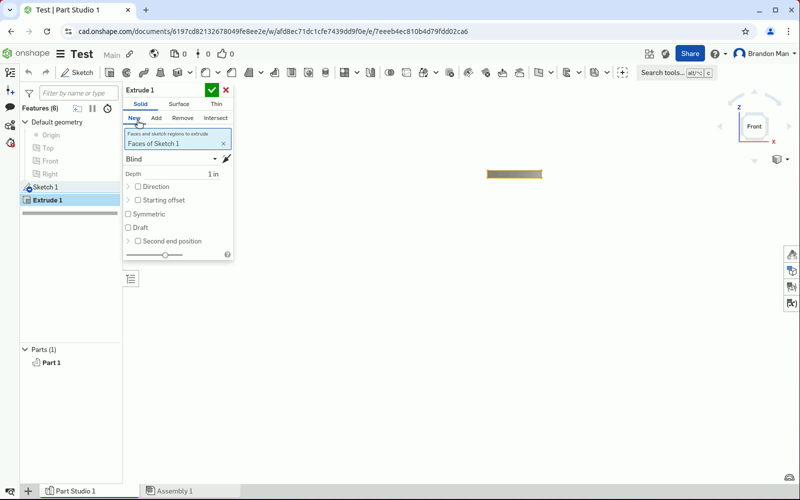
click(137, 120)
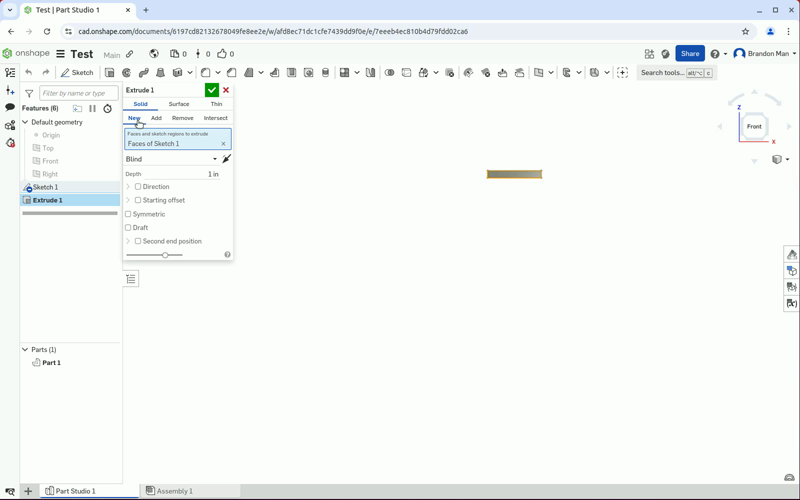
key(tab, 4)
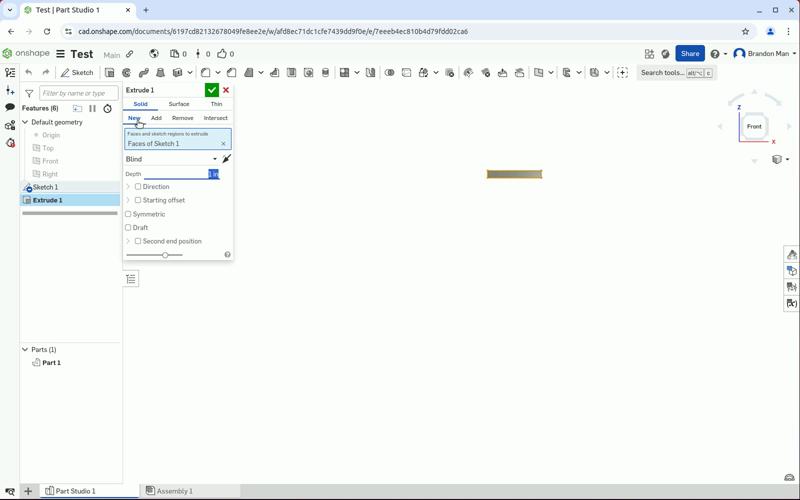
text(2.648)
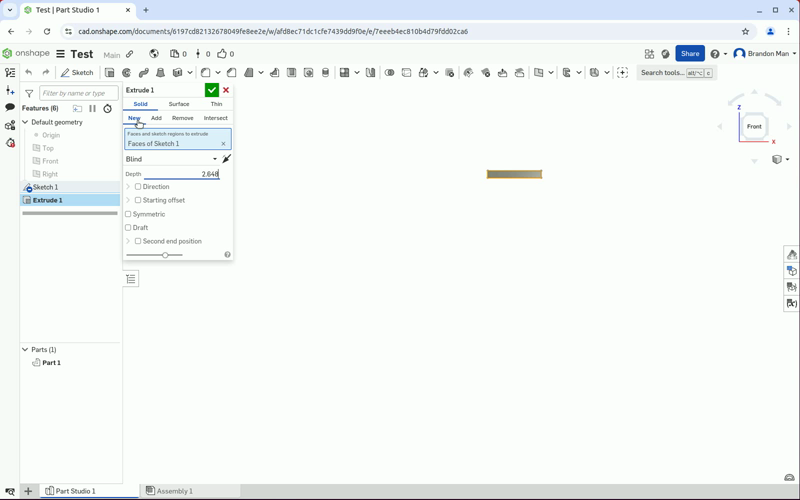
key(enter)
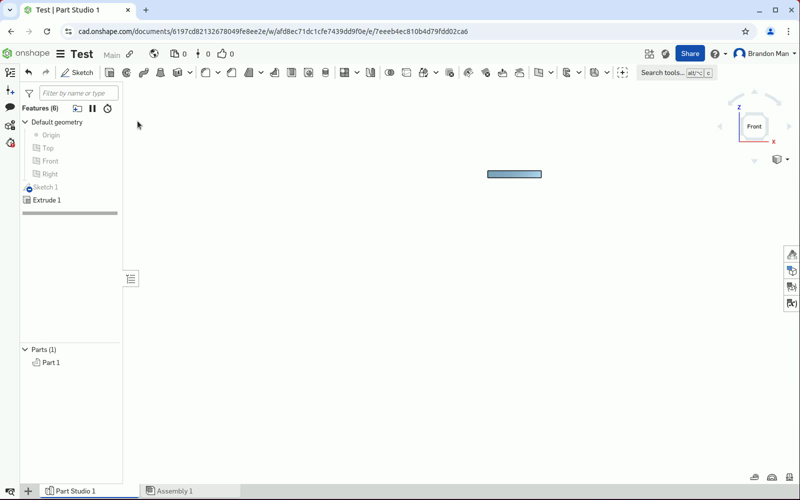
key(shift+h)
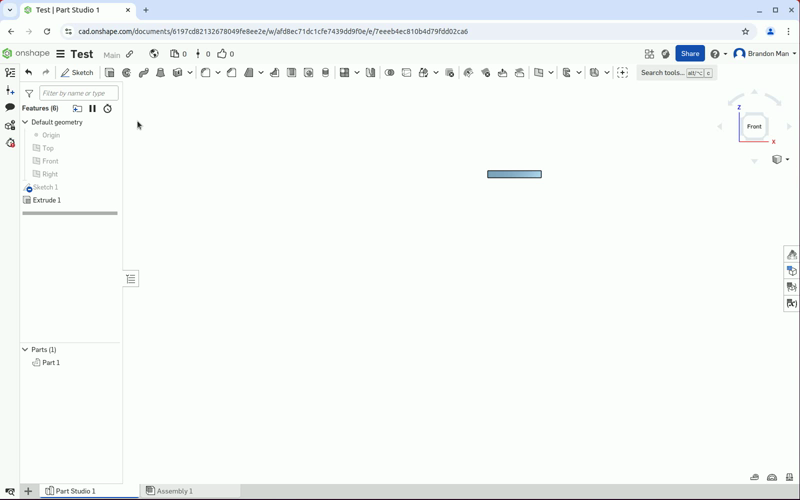
key(shift+h)
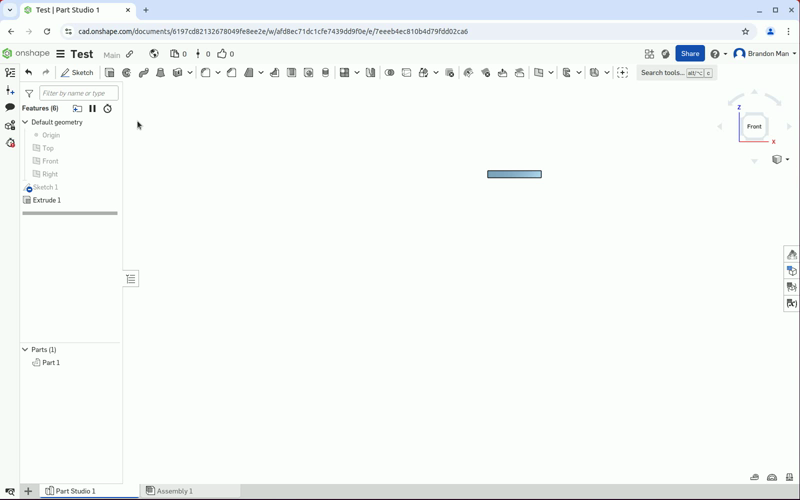
mouse_move(73, 189)
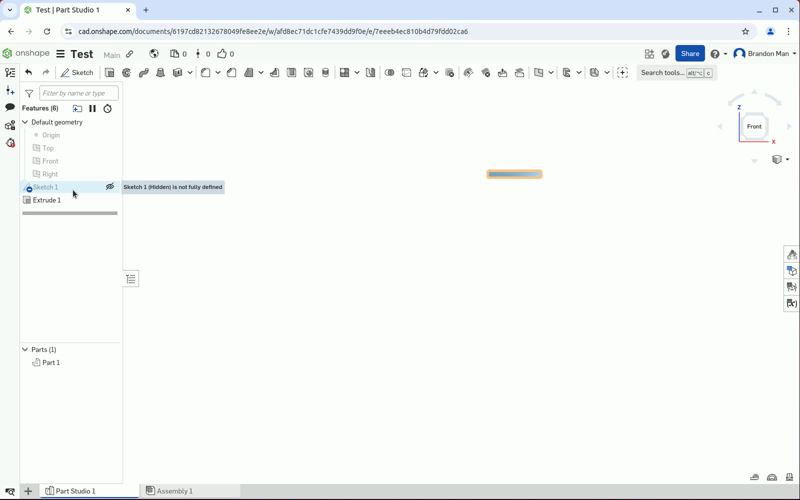
click(73, 189)
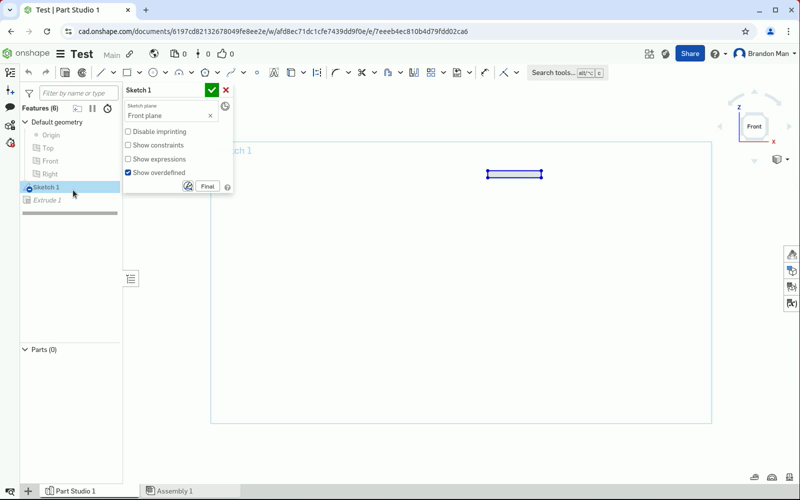
mouse_move(229, 92)
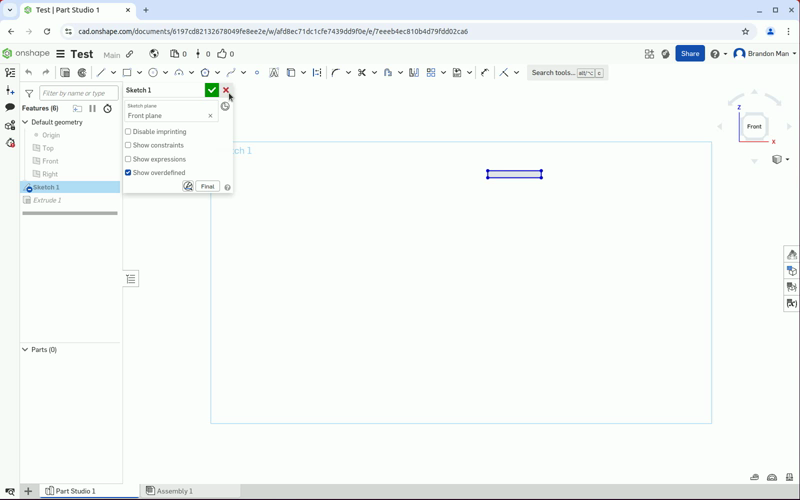
click(229, 92)
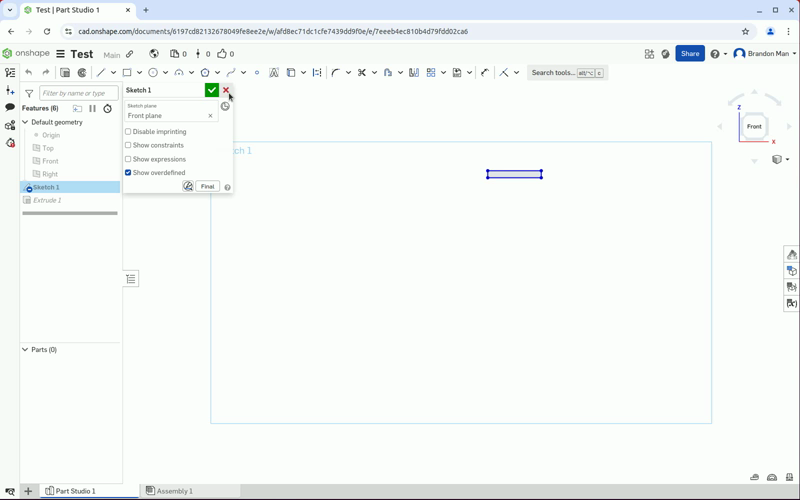
key(shift+s)
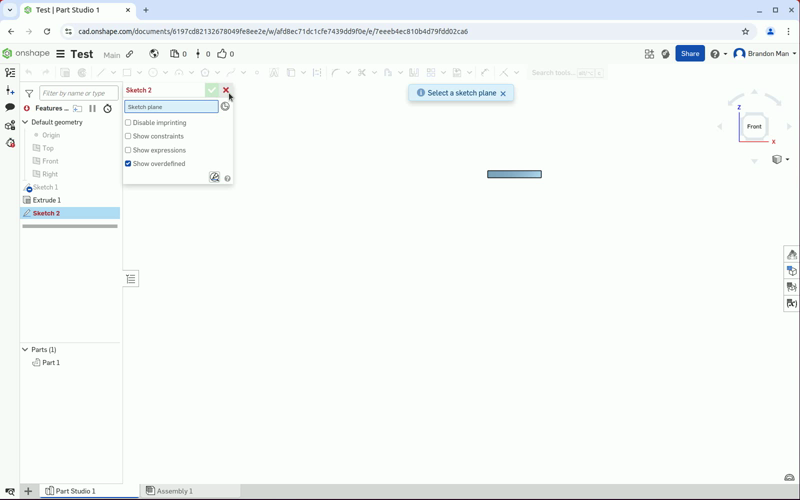
mouse_move(73, 163)
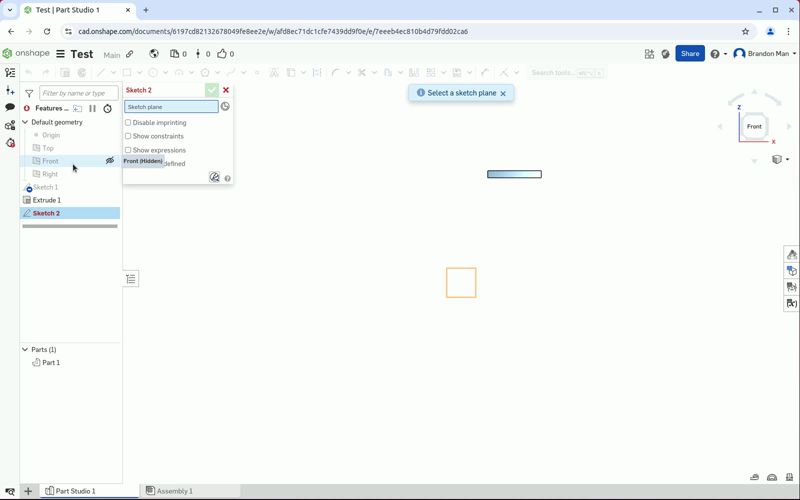
click(73, 163)
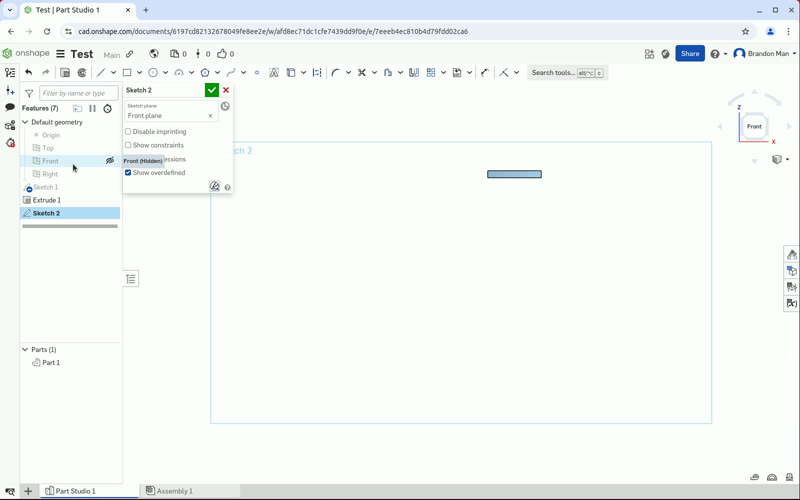
mouse_move(73, 352)
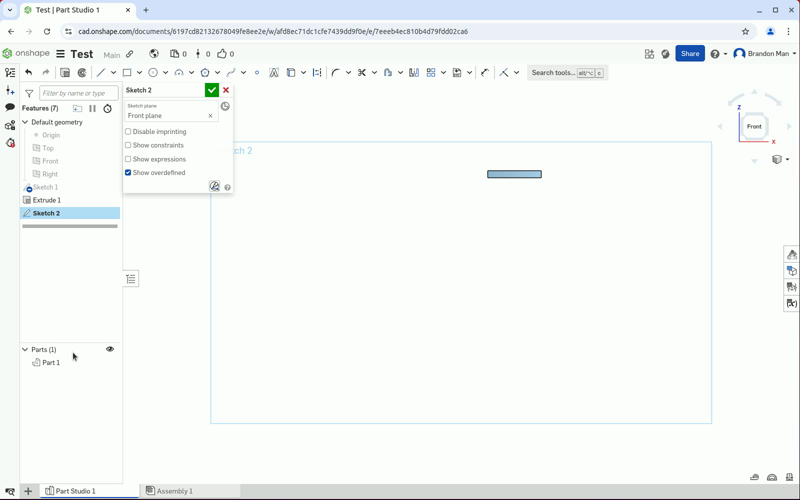
key(y)
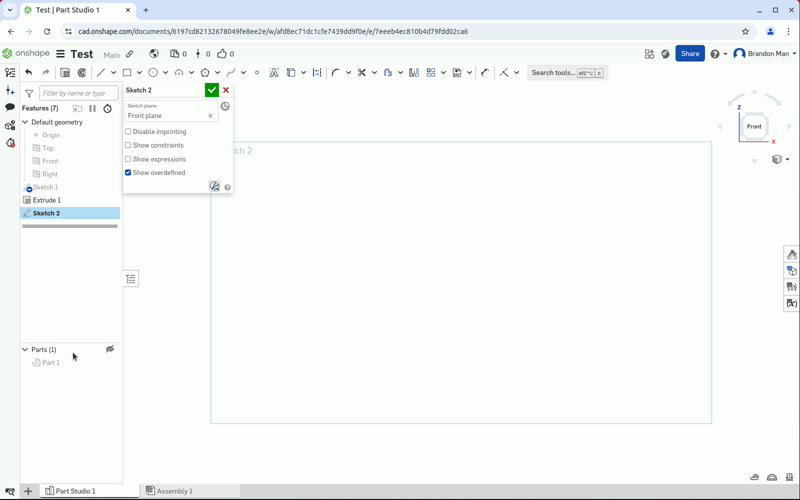
key(l)
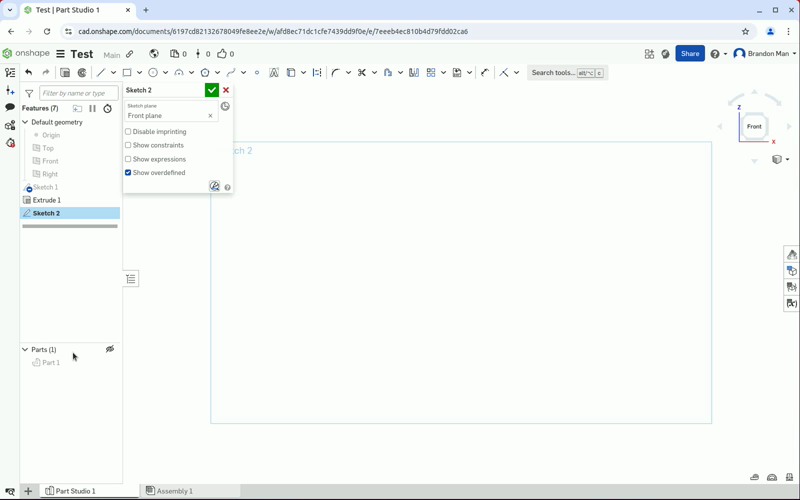
key_down(shift)
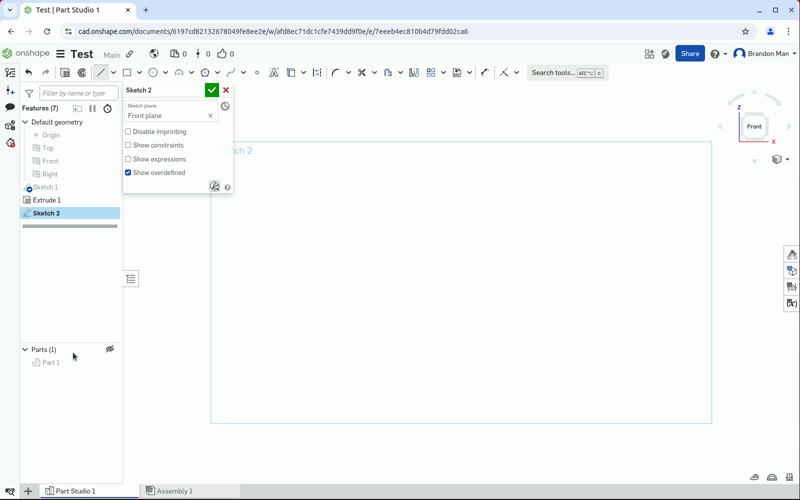
mouse_move(460, 282)
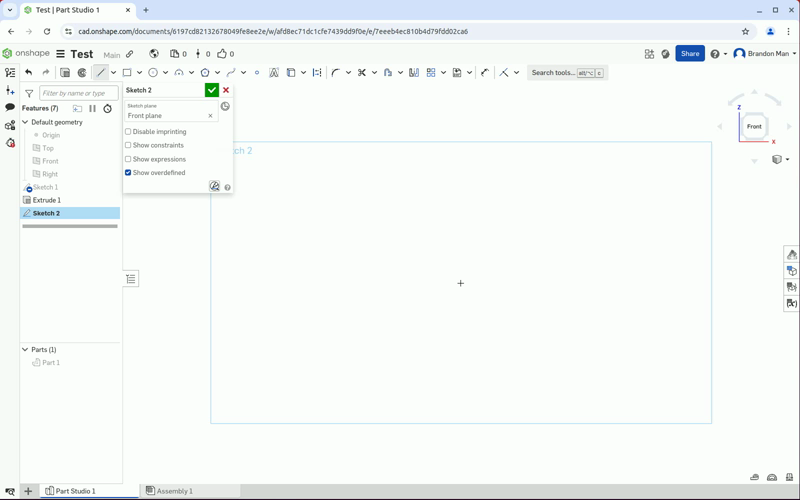
click(460, 282)
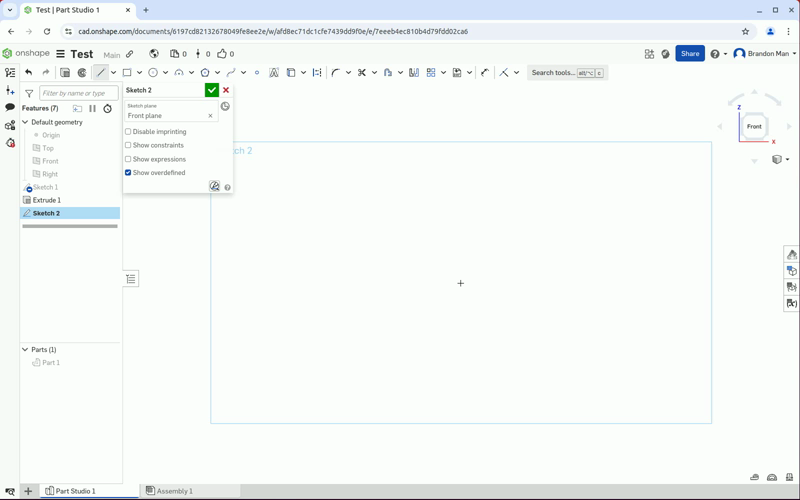
key_up(shift)
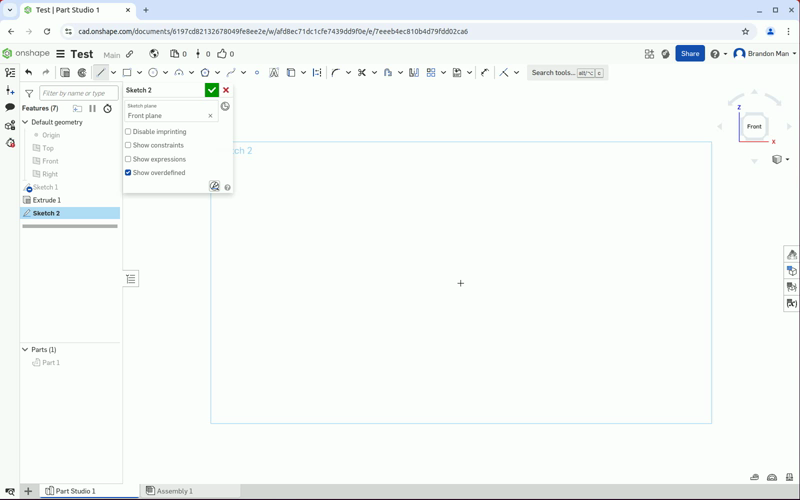
key_down(shift)
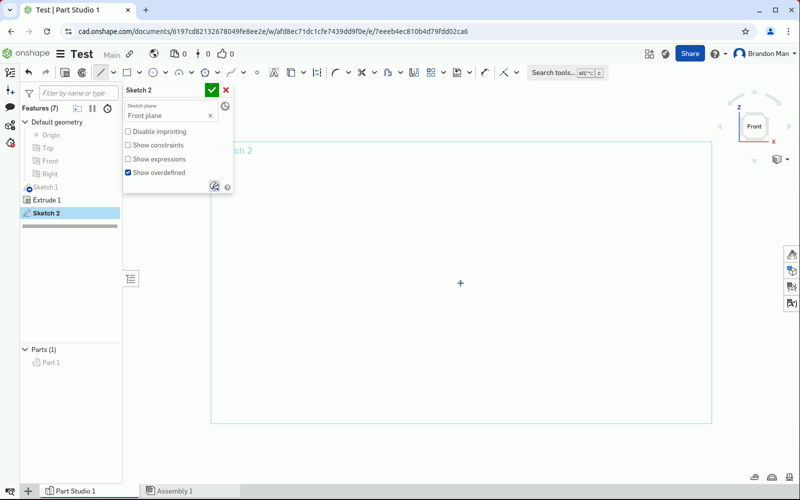
mouse_move(566, 282)
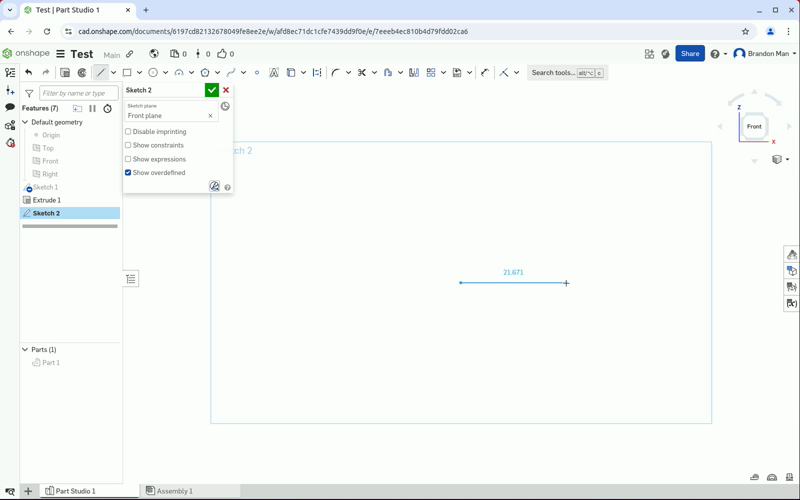
click(566, 282)
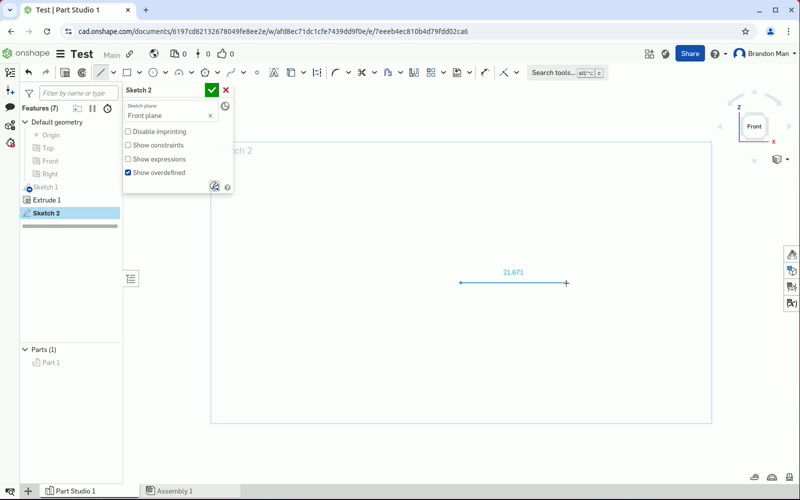
key_up(shift)
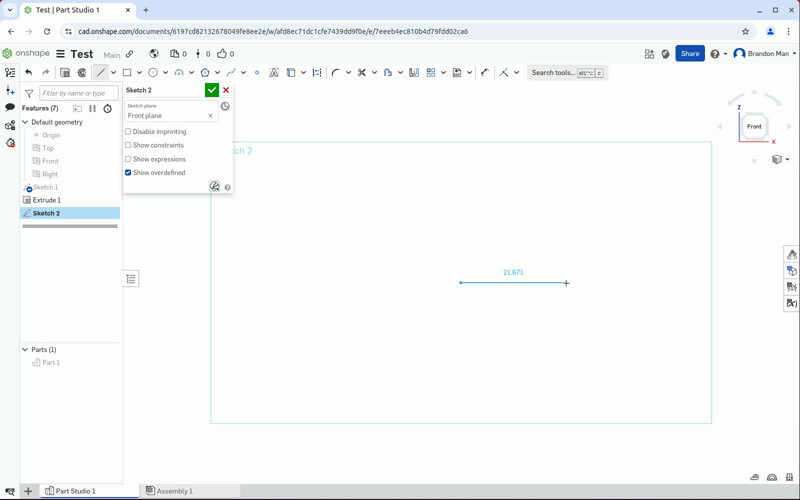
key_down(shift)
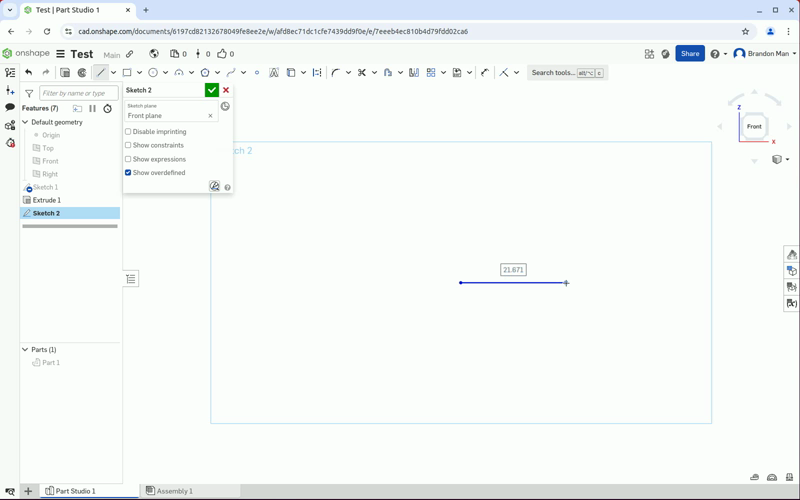
mouse_move(566, 177)
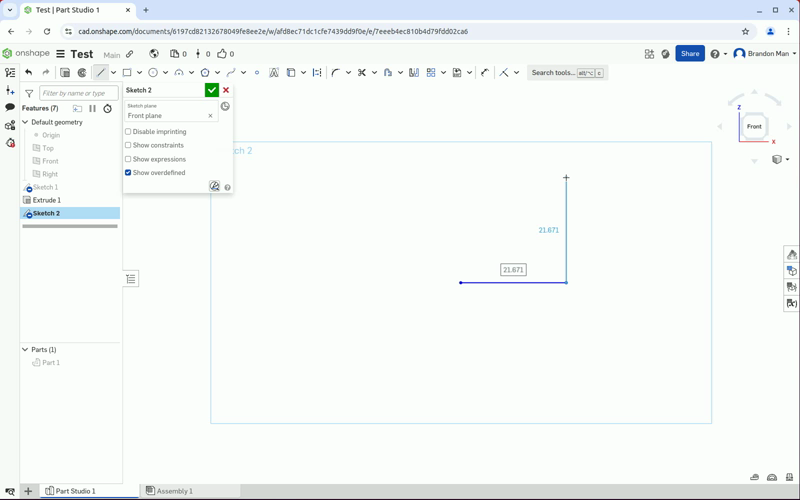
click(566, 177)
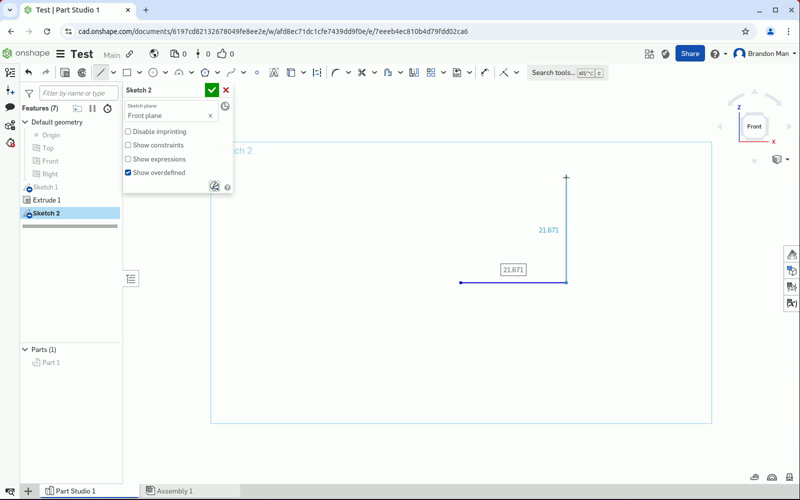
key_up(shift)
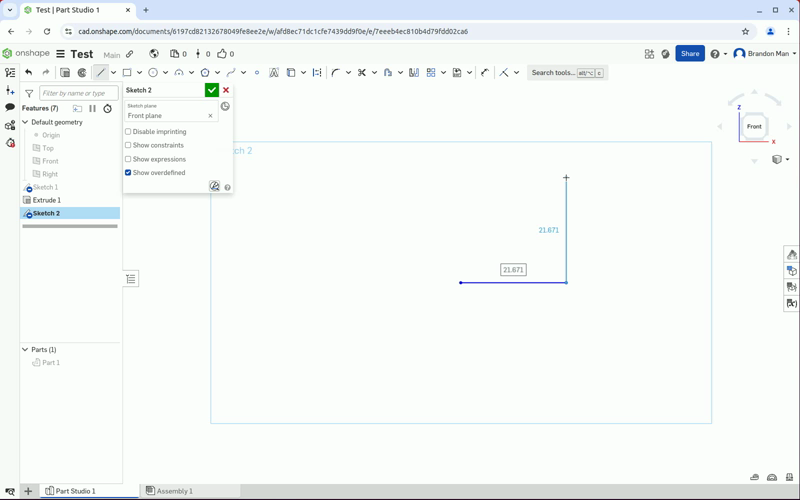
key_down(shift)
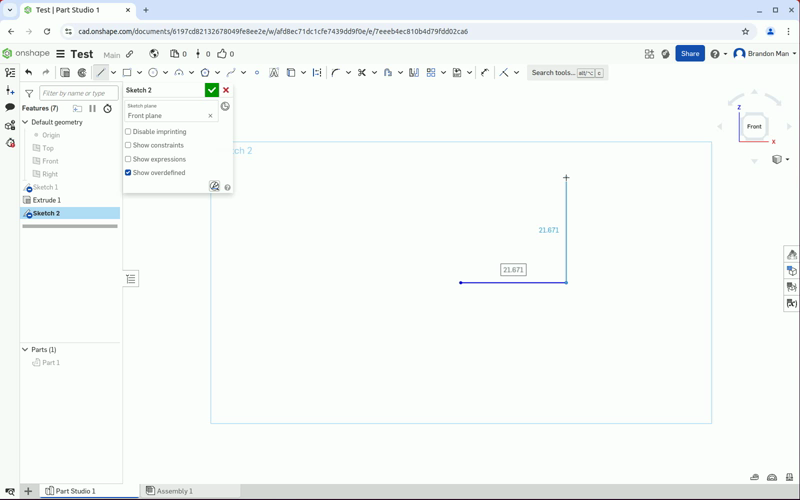
mouse_move(589, 177)
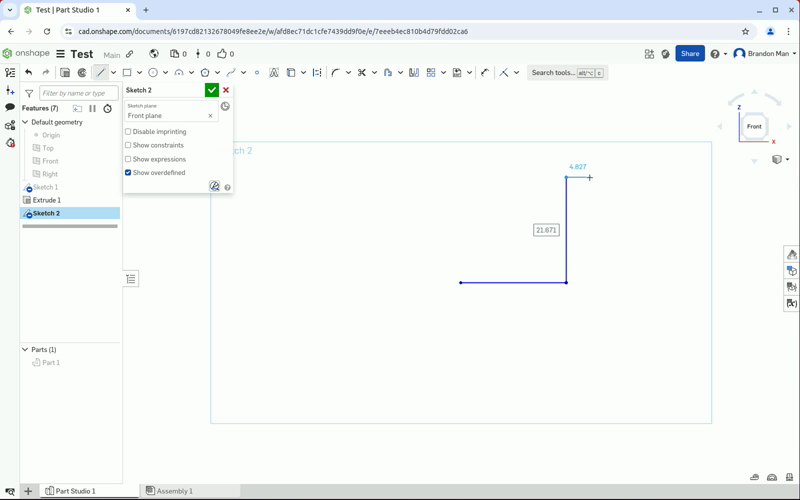
mouse_move(539, 177)
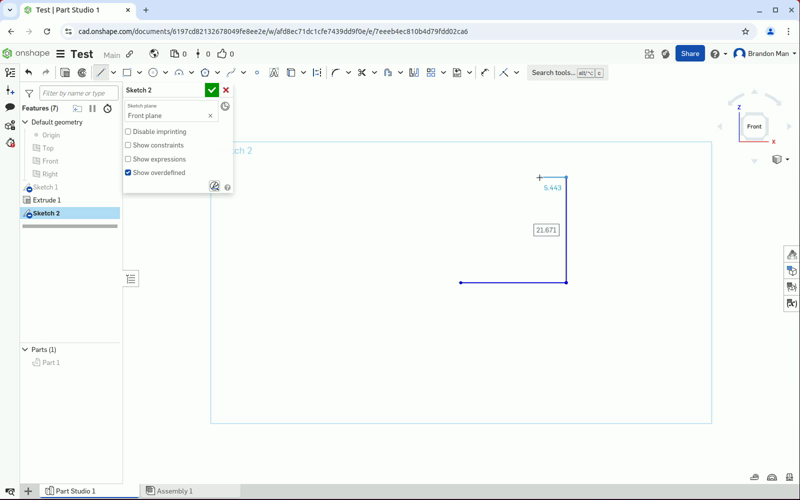
click(539, 177)
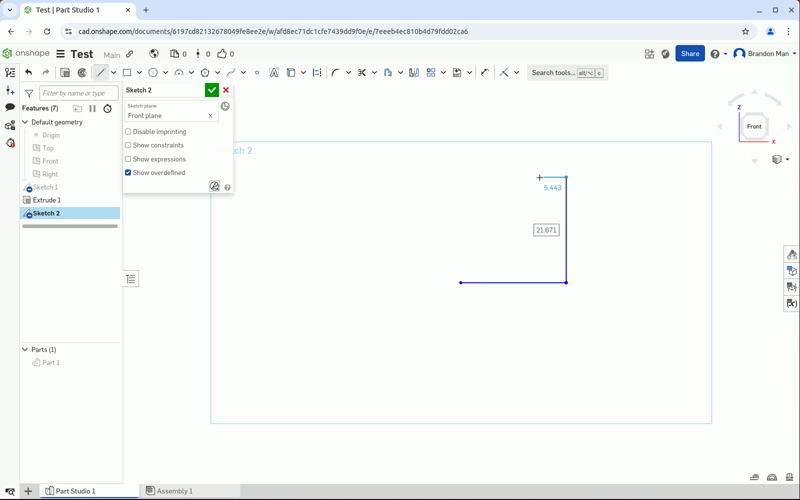
key_up(shift)
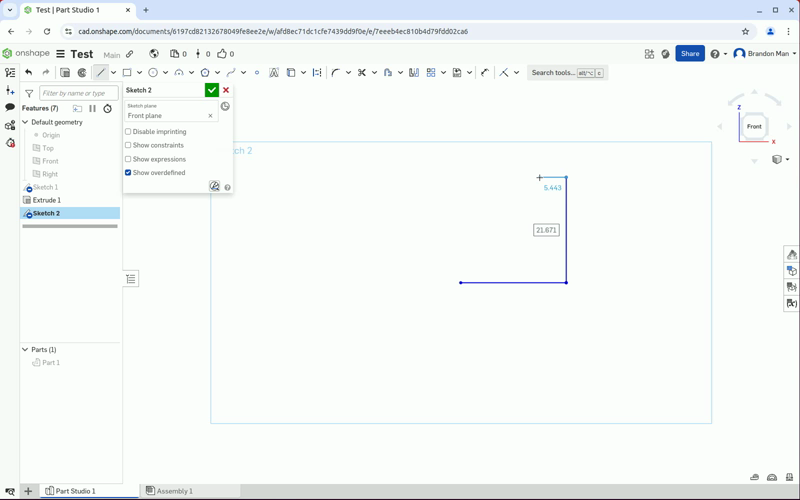
key_down(shift)
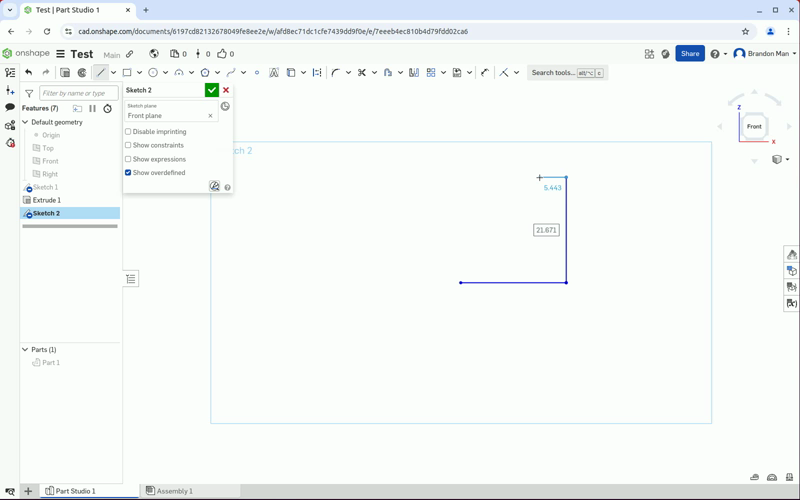
mouse_move(569, 177)
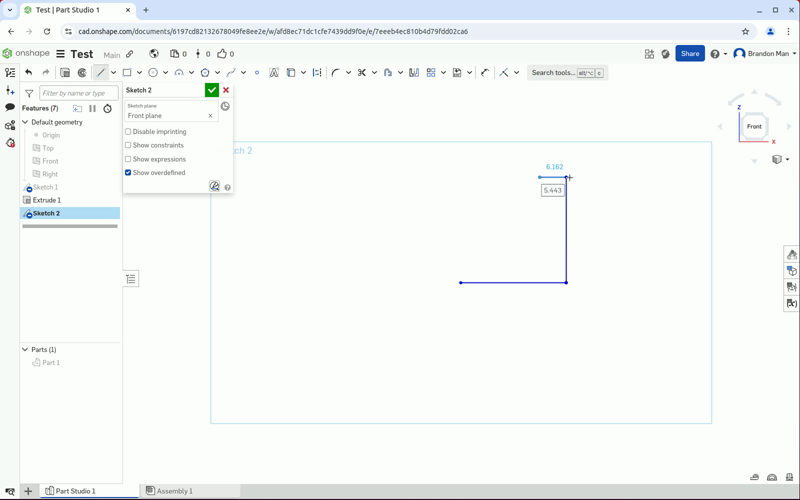
mouse_move(487, 177)
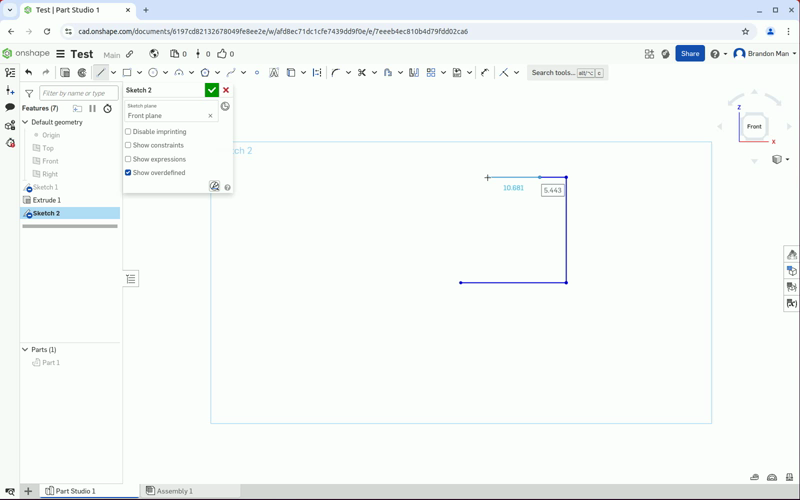
click(487, 177)
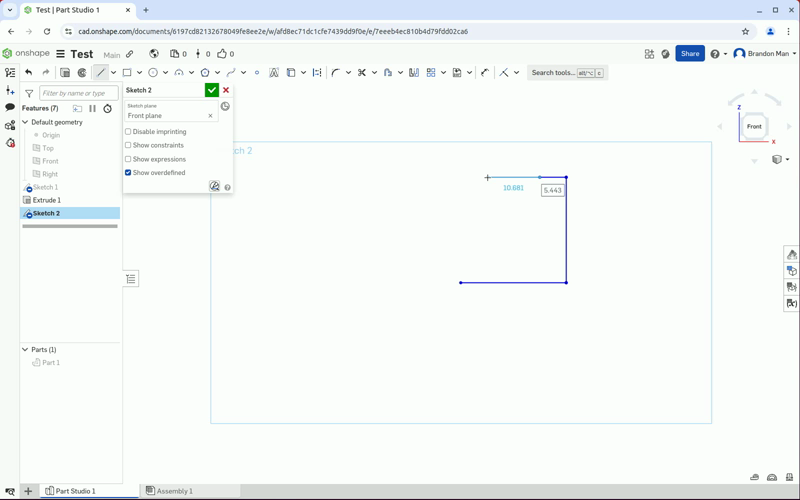
key_up(shift)
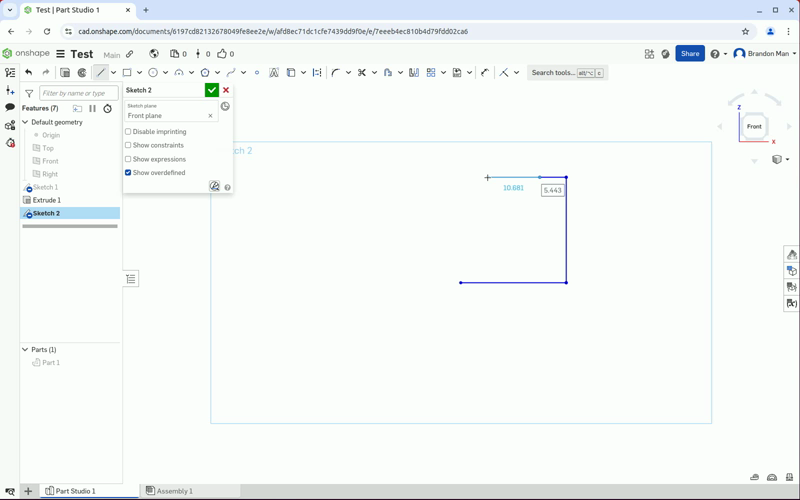
key_down(shift)
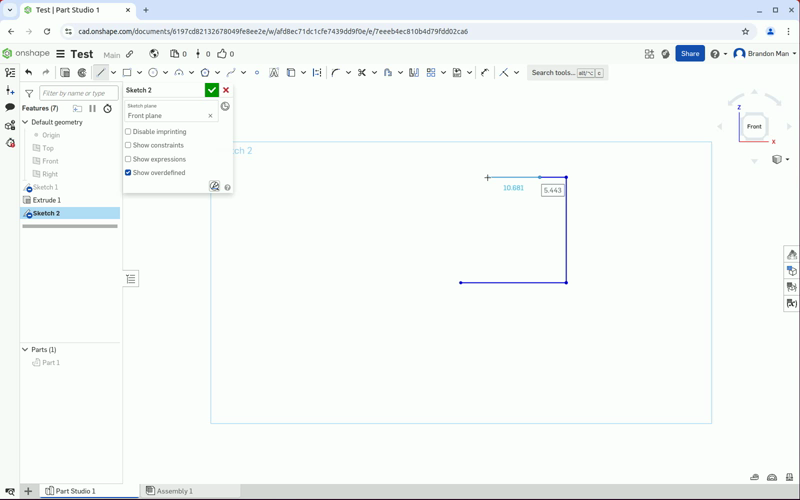
mouse_move(517, 177)
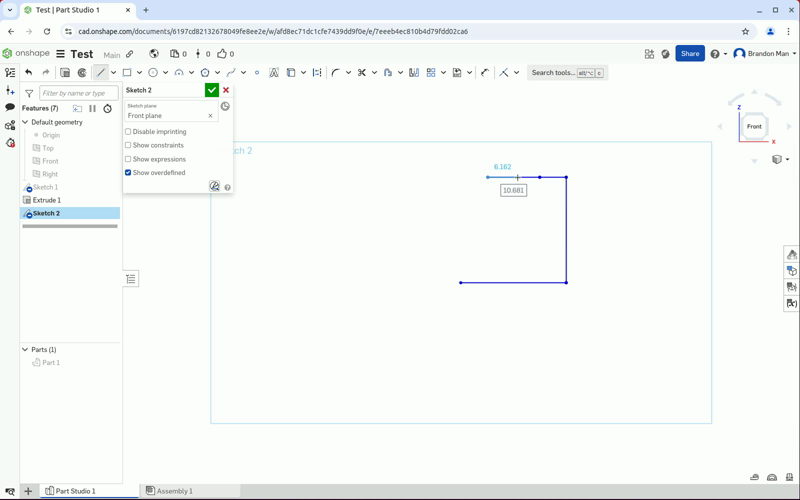
mouse_move(460, 177)
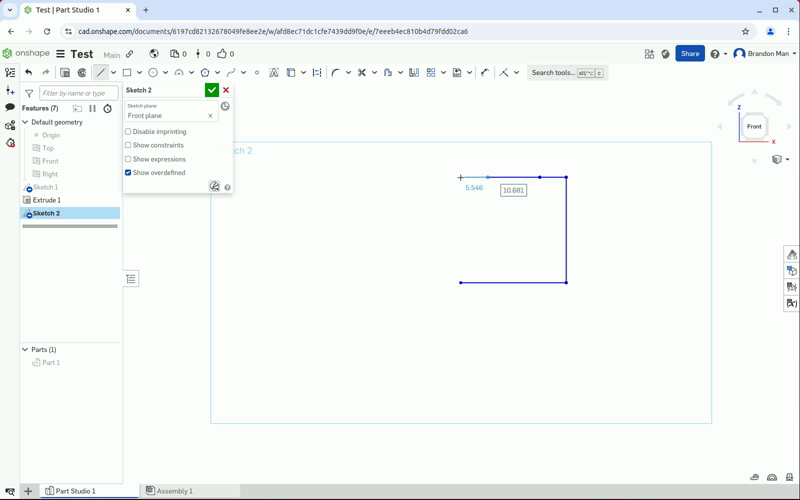
click(460, 177)
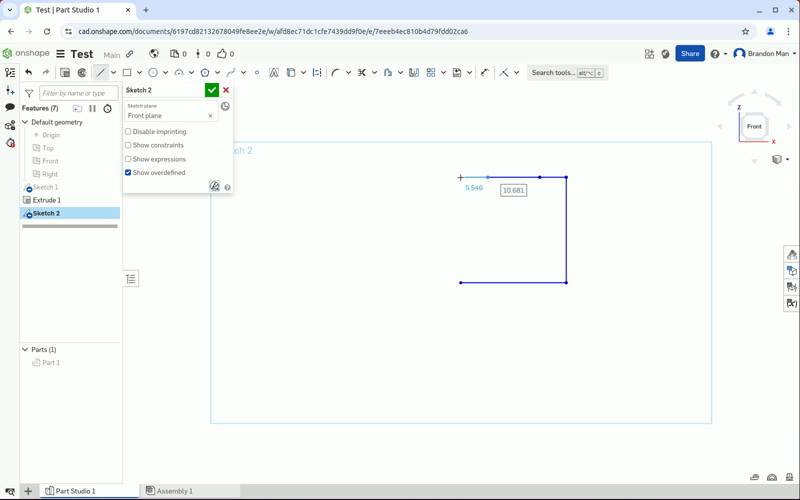
key_up(shift)
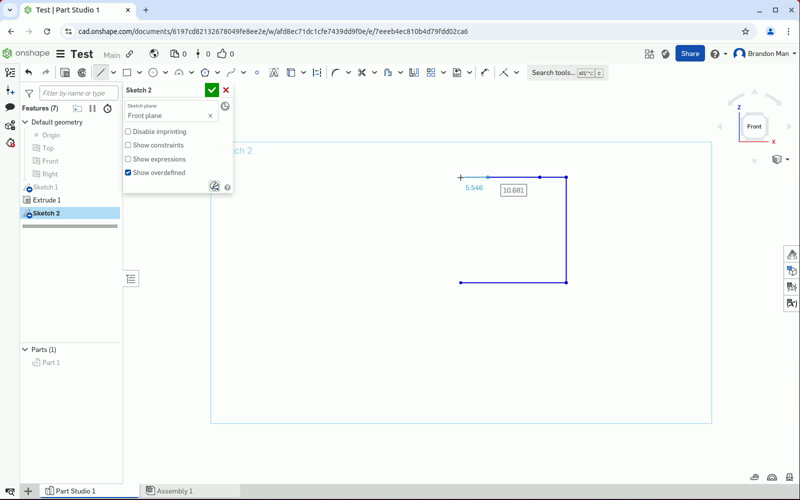
key_down(shift)
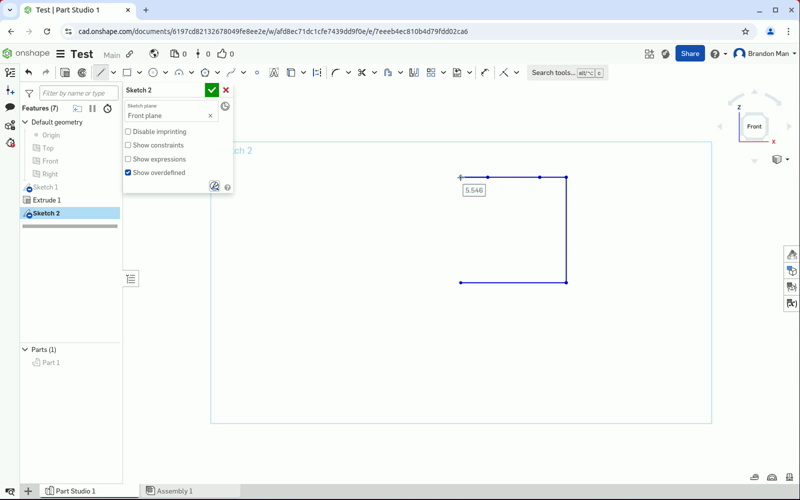
mouse_move(460, 282)
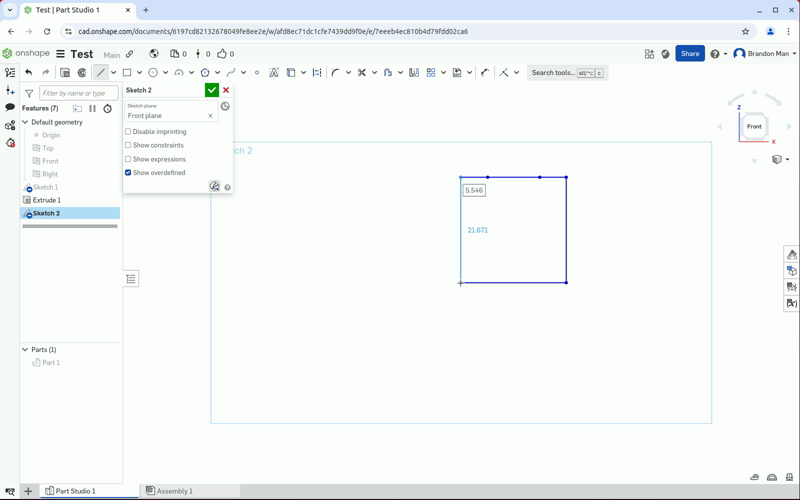
key_up(shift)
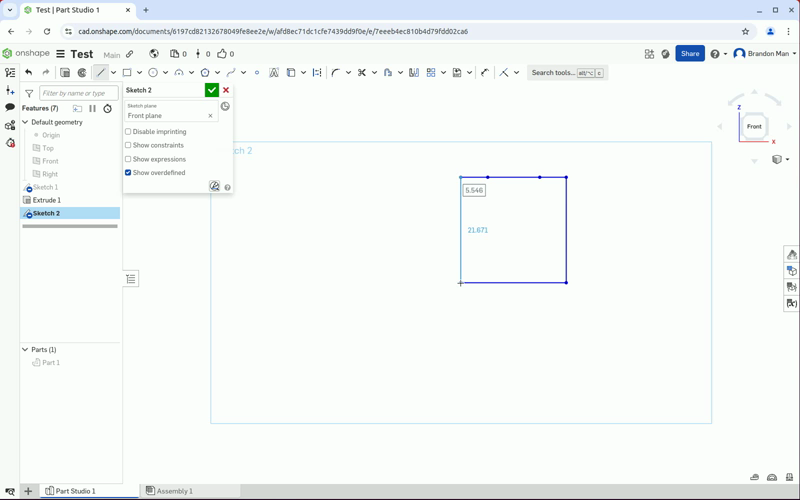
click(460, 282)
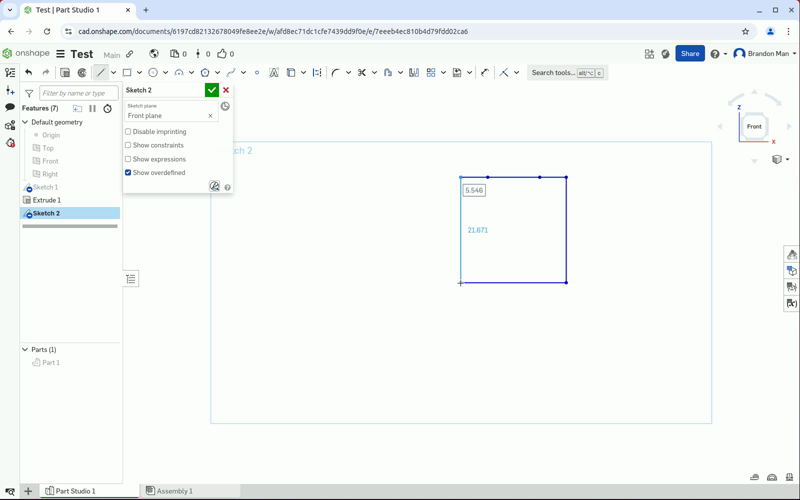
key(esc)
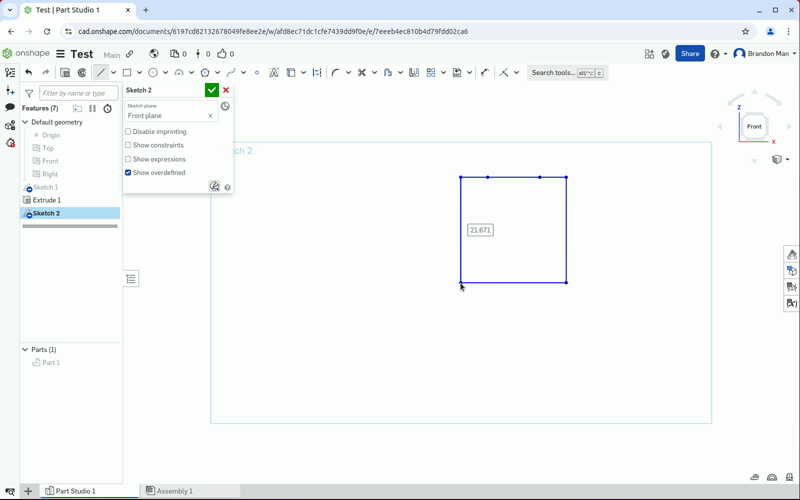
key(c)
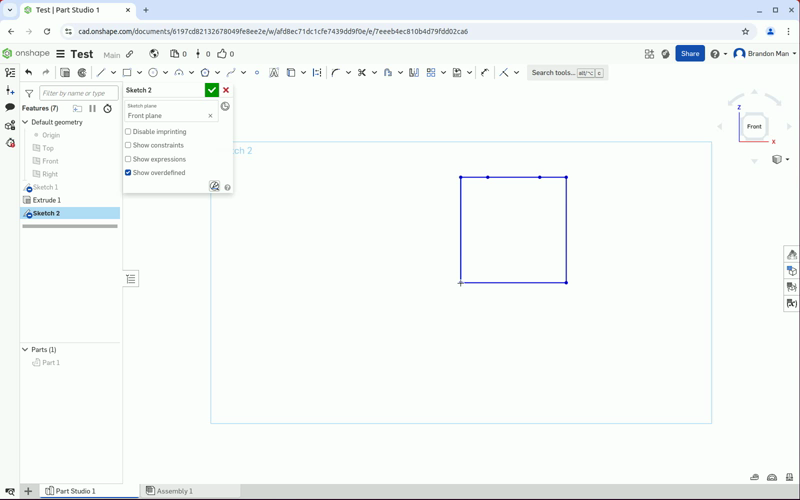
key_down(shift)
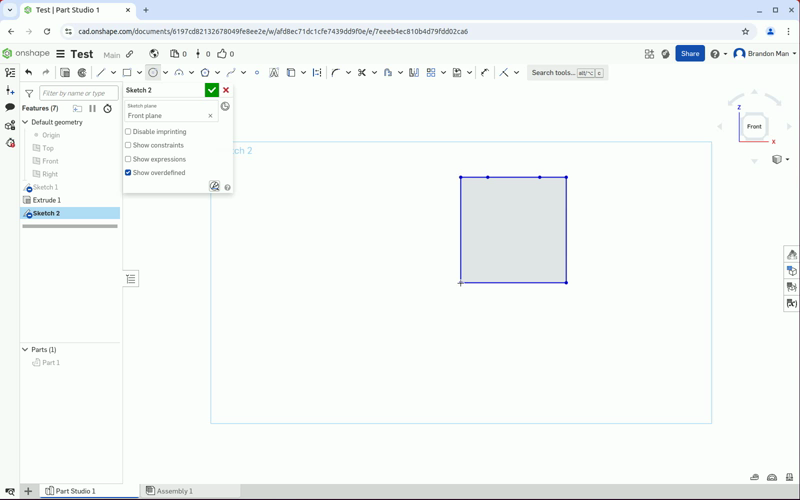
mouse_move(495, 260)
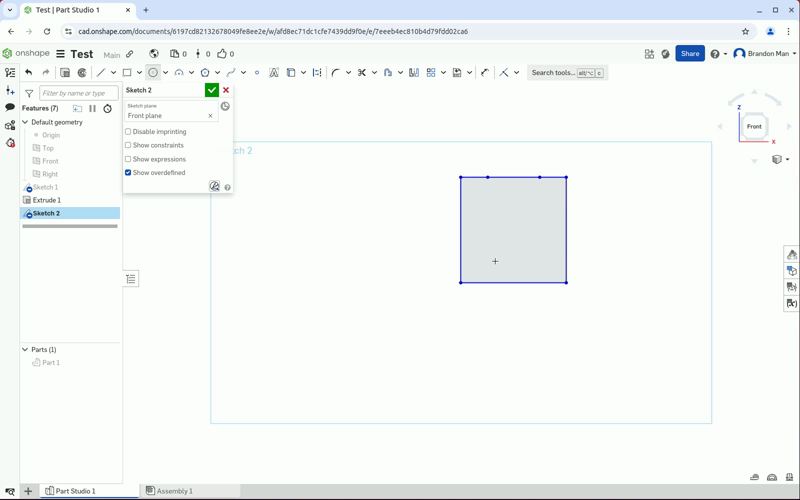
click(495, 260)
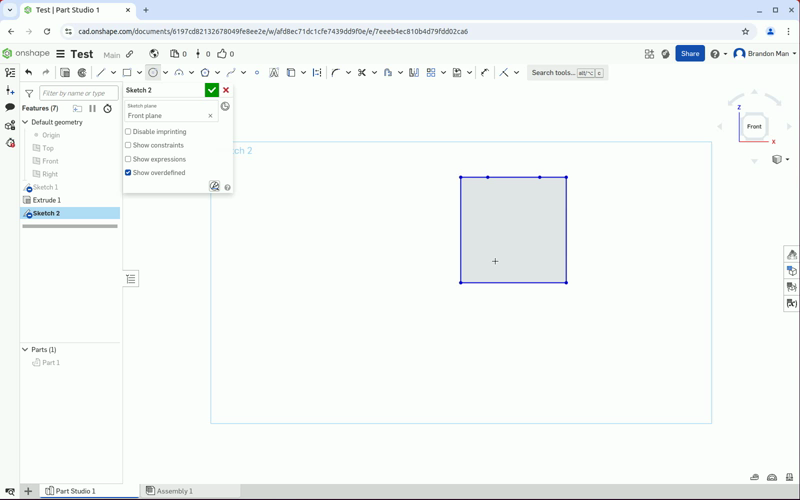
key_up(shift)
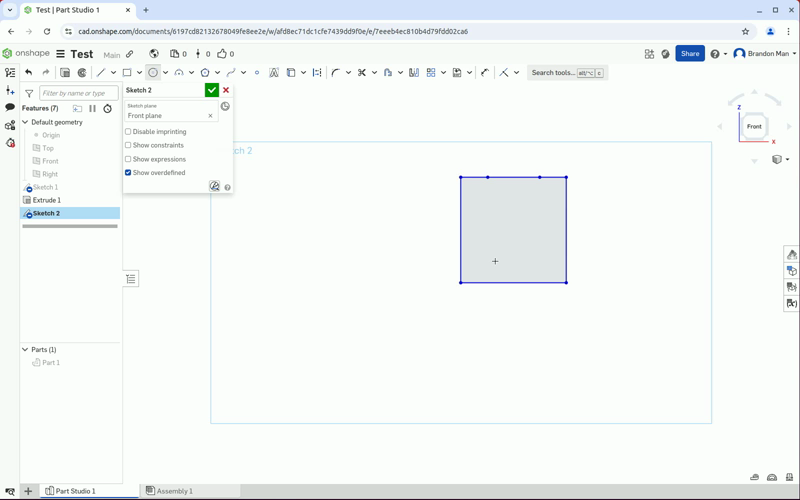
mouse_move(503, 260)
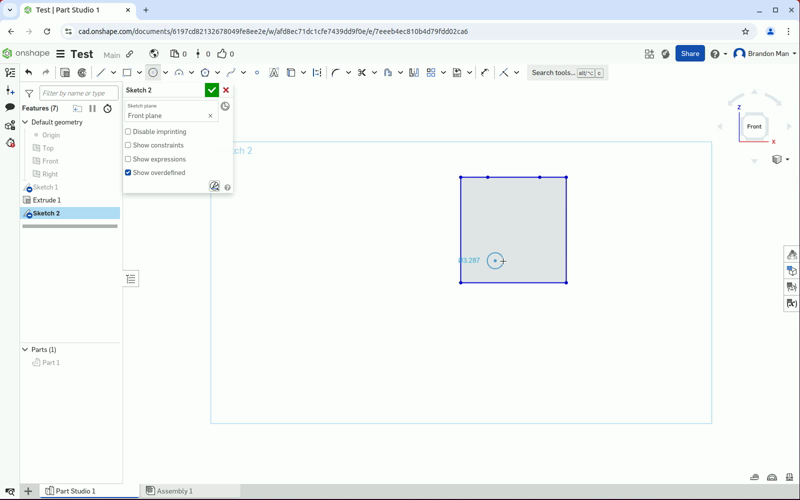
click(503, 260)
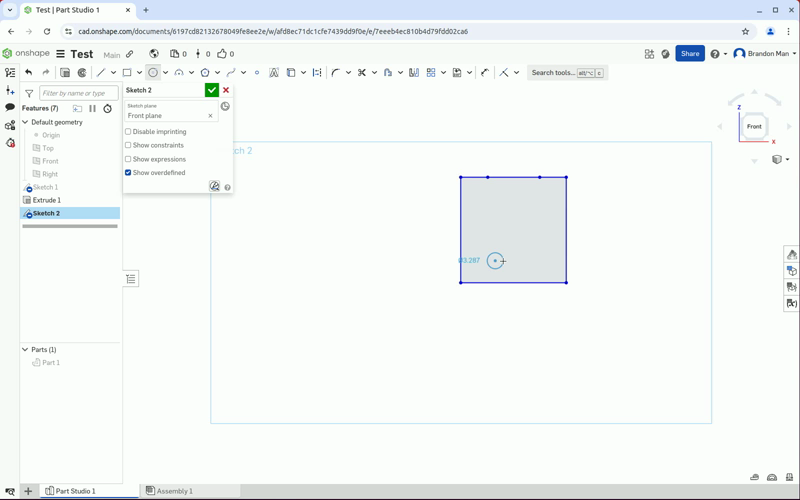
key(esc)
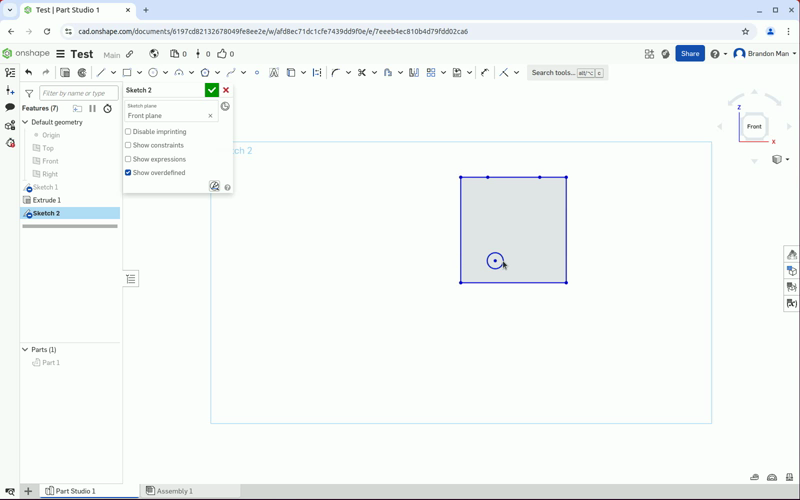
key(c)
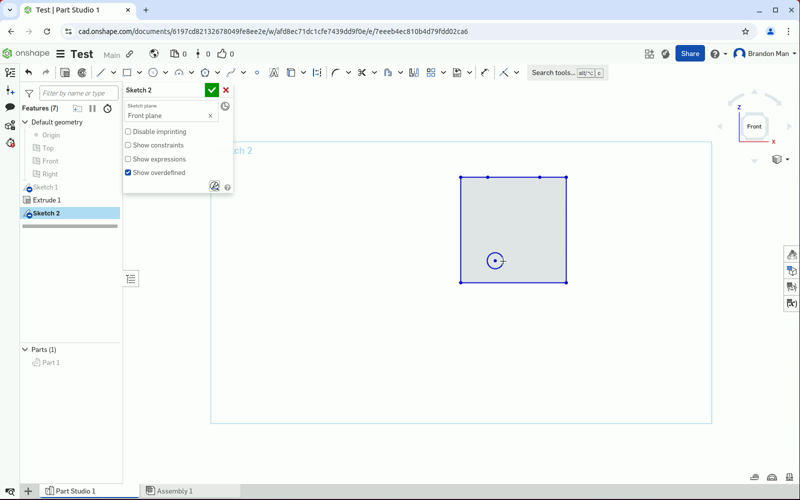
key_down(shift)
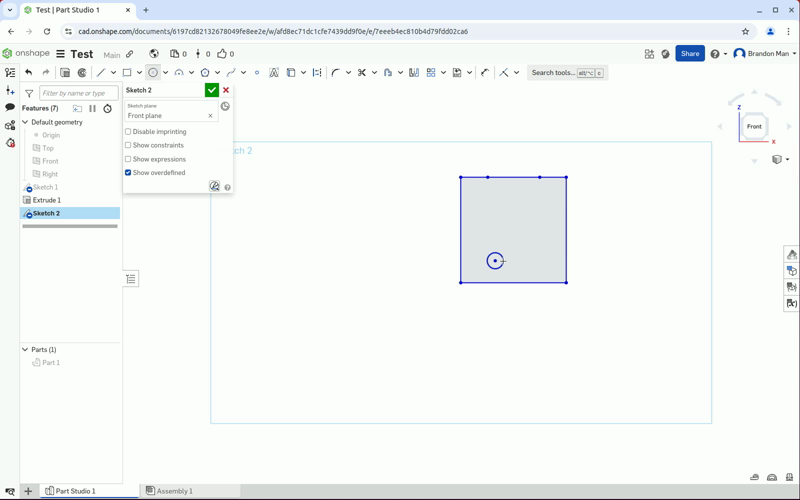
mouse_move(495, 218)
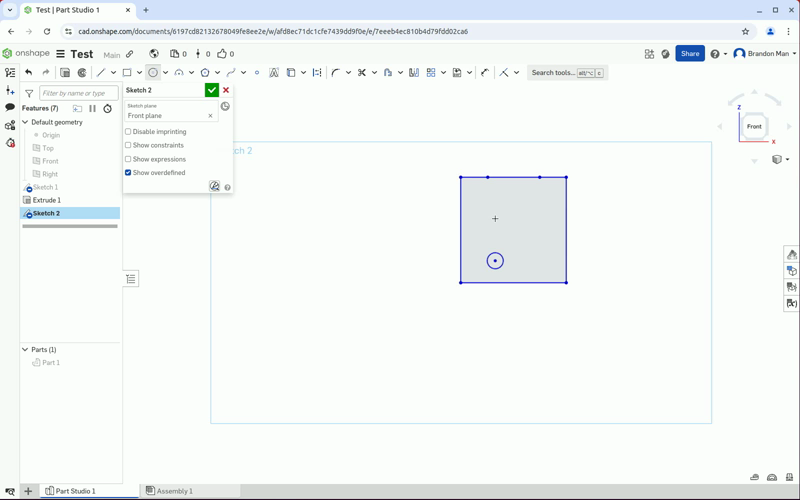
click(495, 218)
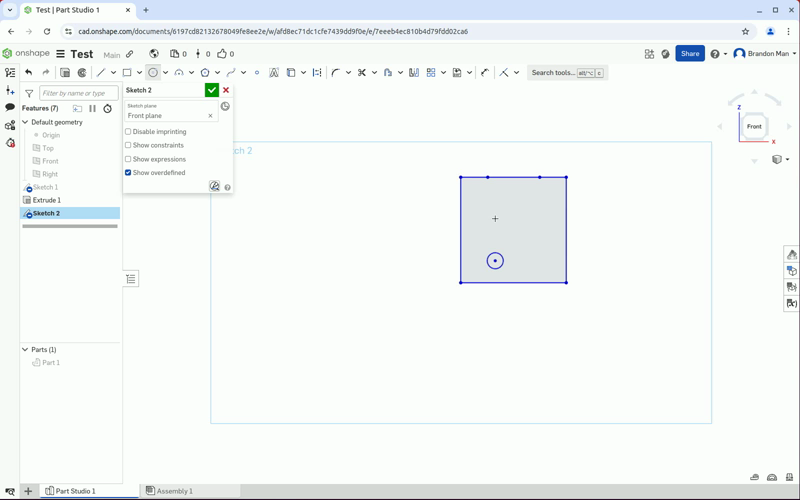
key_up(shift)
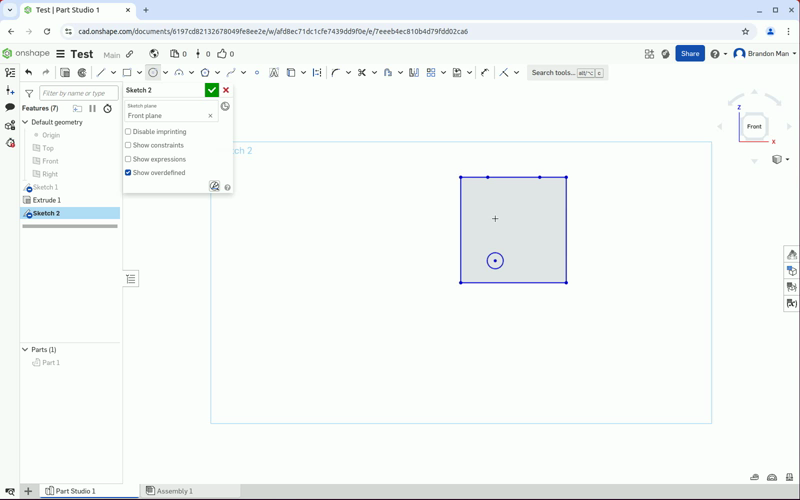
mouse_move(503, 218)
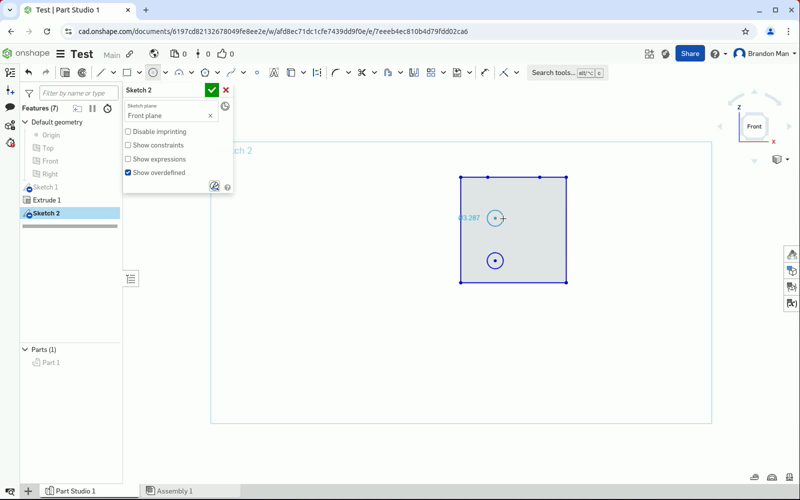
click(503, 218)
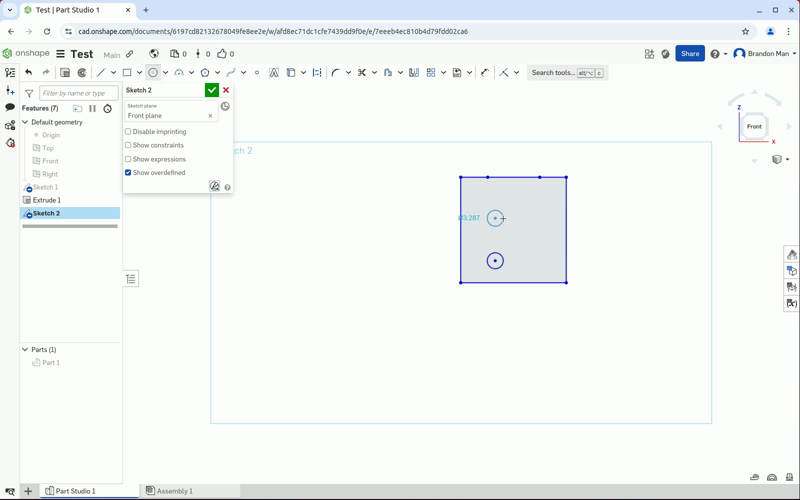
key(esc)
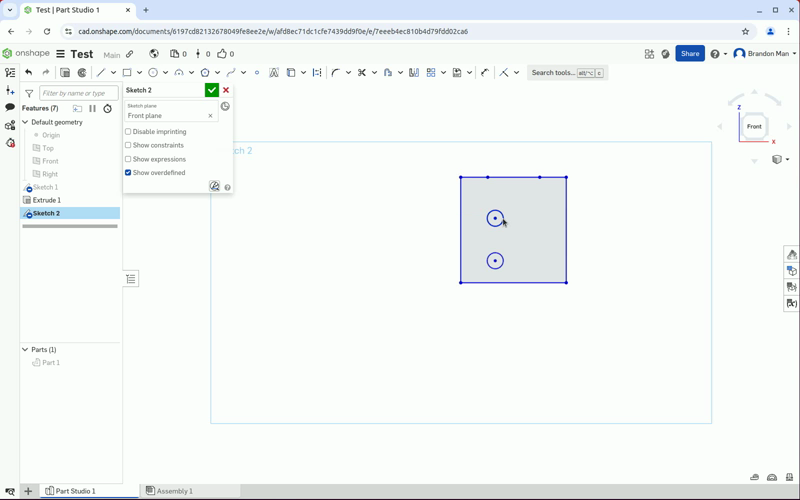
key(c)
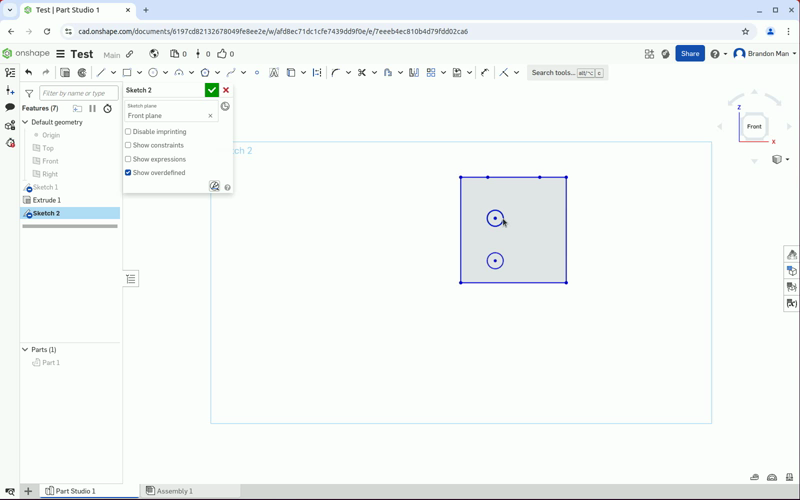
key_down(shift)
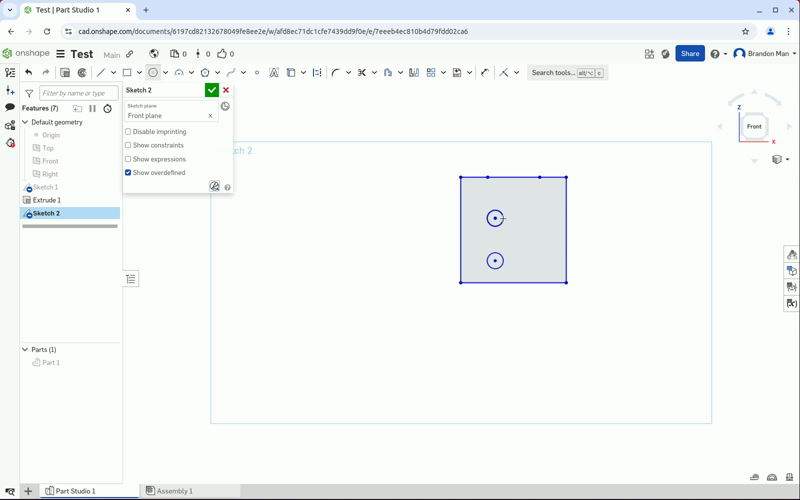
mouse_move(531, 260)
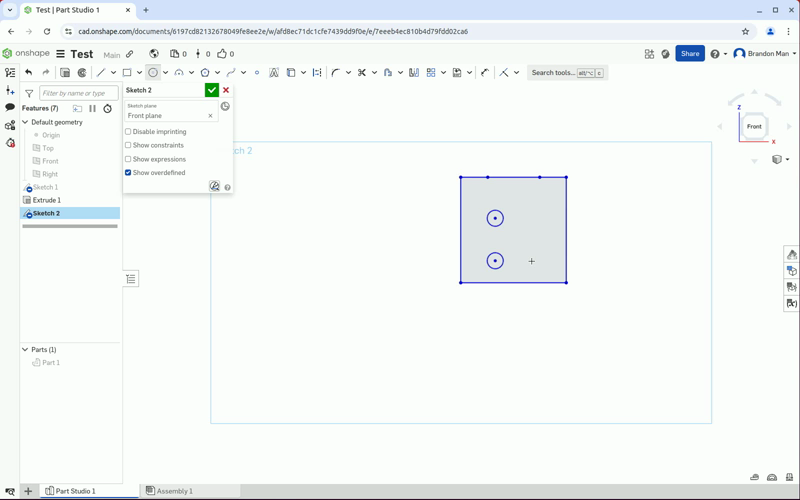
click(531, 260)
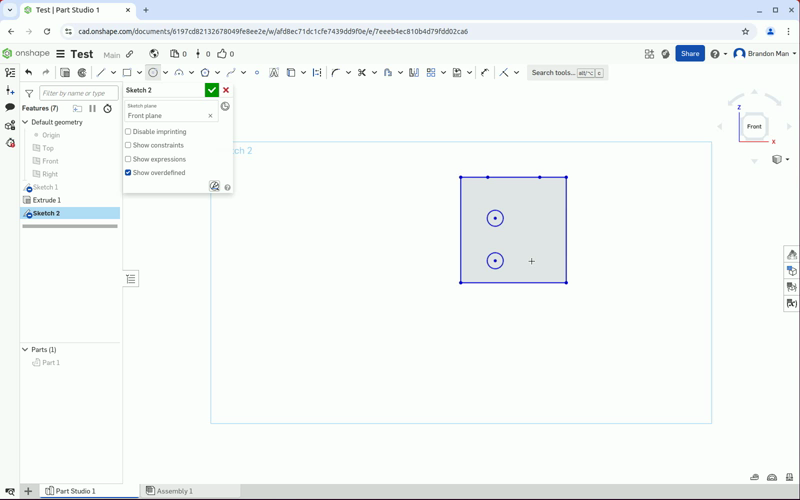
key_up(shift)
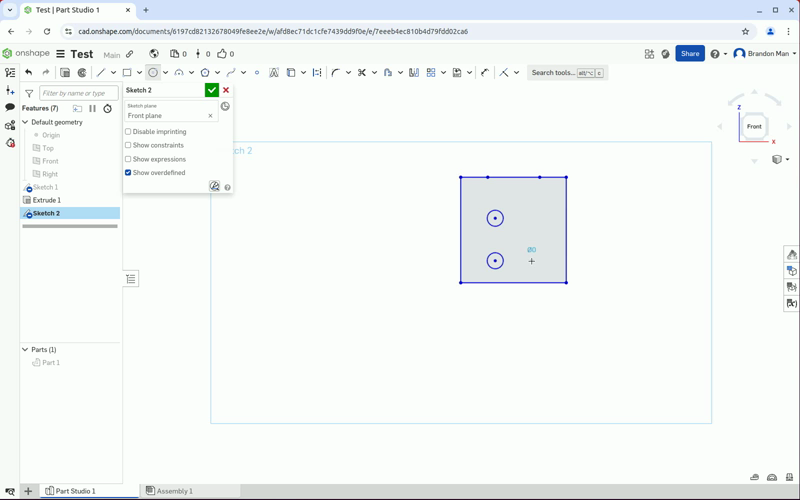
mouse_move(539, 260)
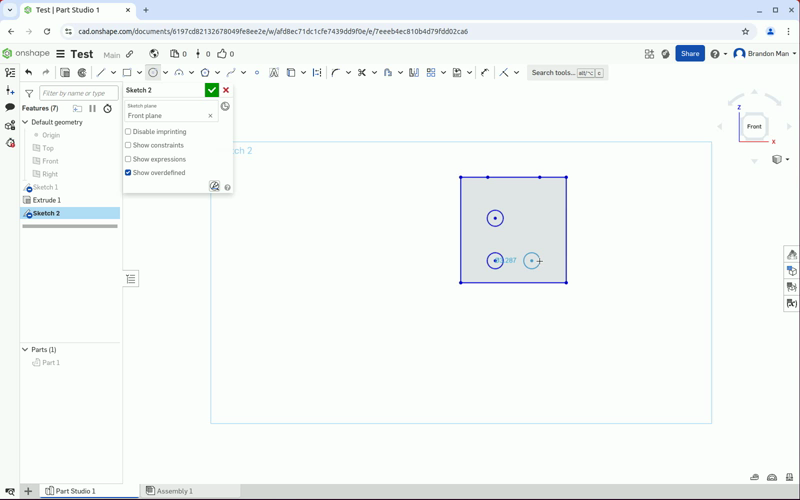
click(539, 260)
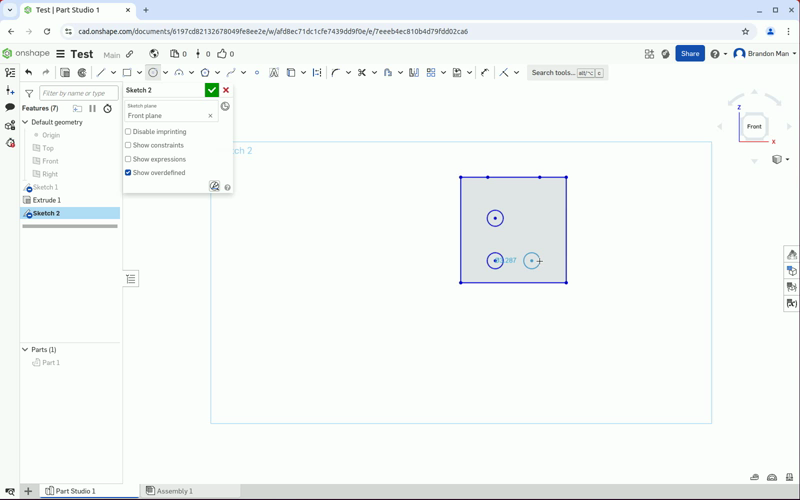
key(esc)
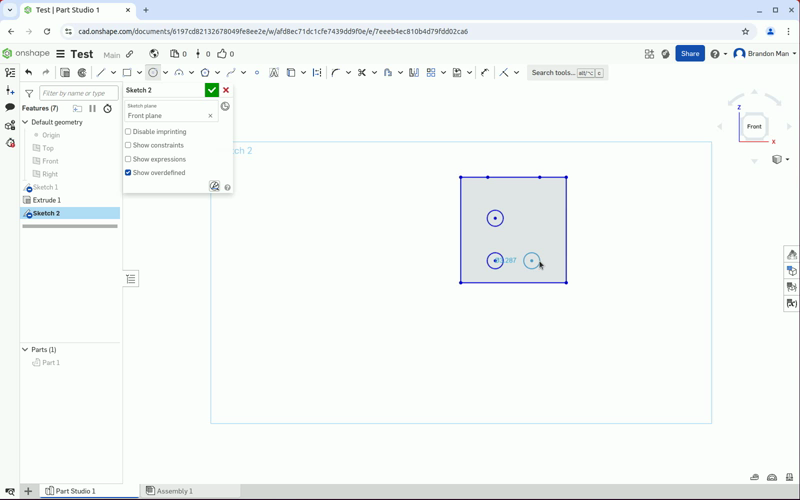
key(c)
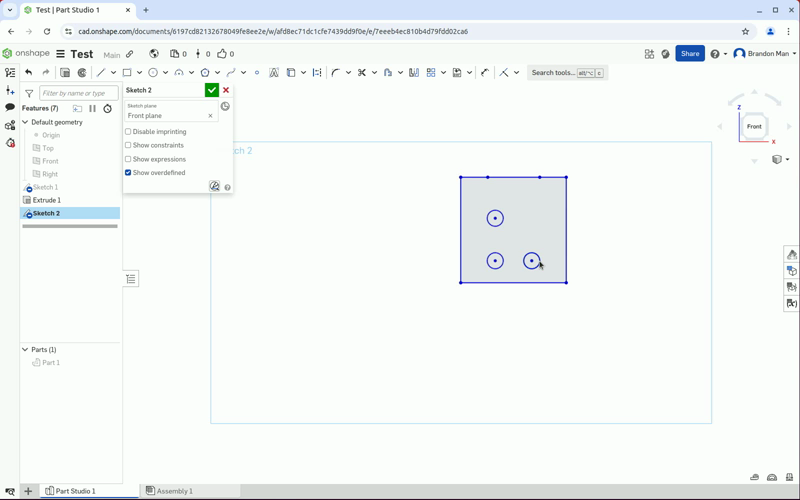
key_down(shift)
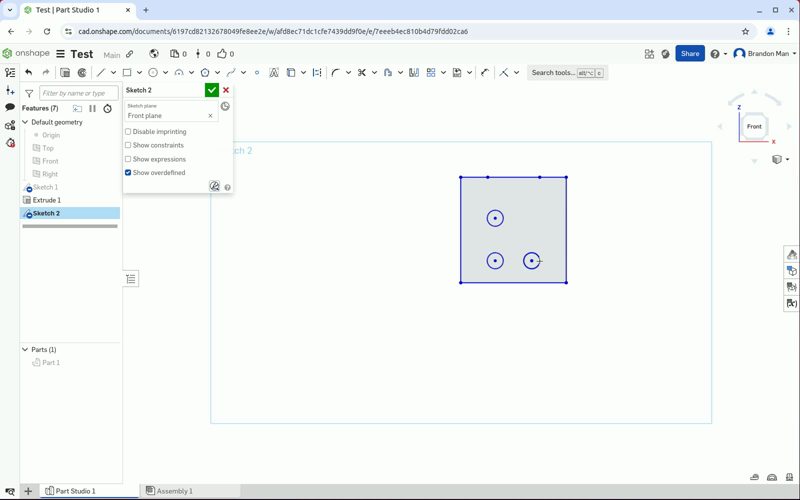
mouse_move(531, 218)
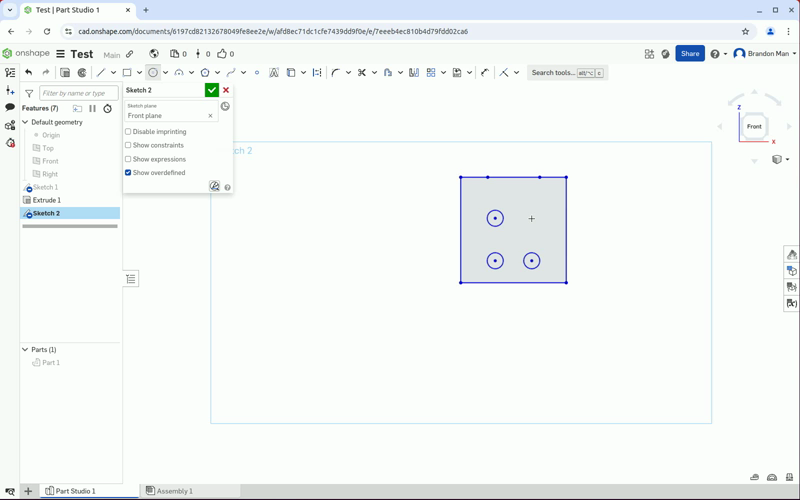
click(531, 218)
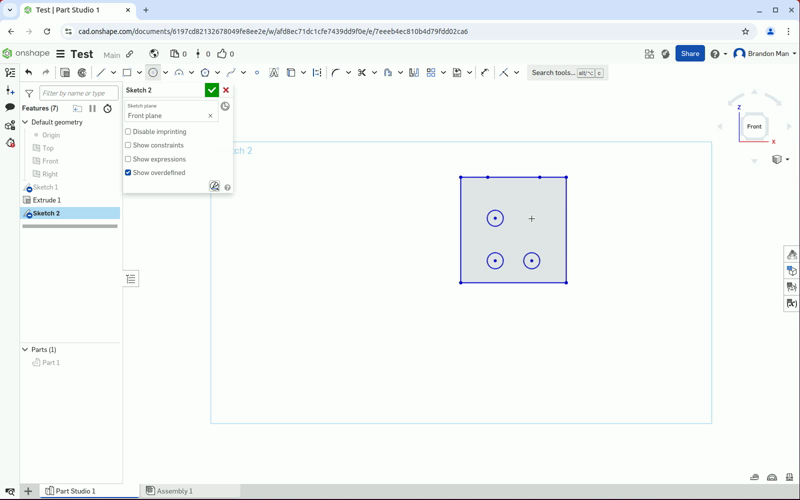
key_up(shift)
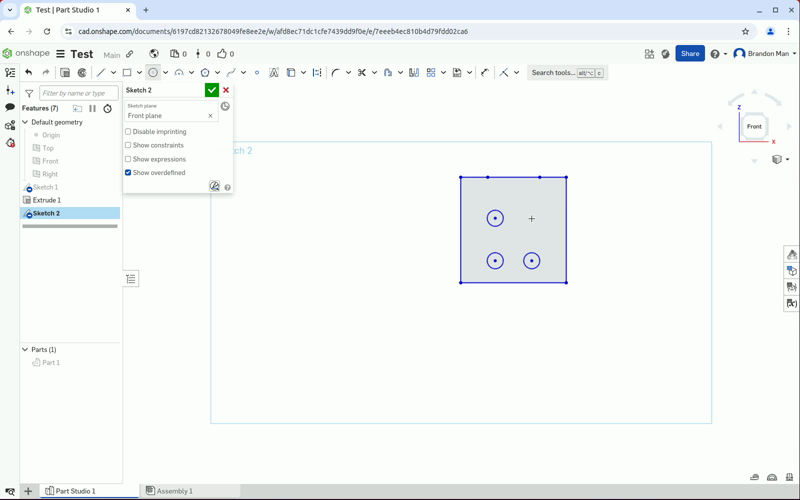
mouse_move(539, 218)
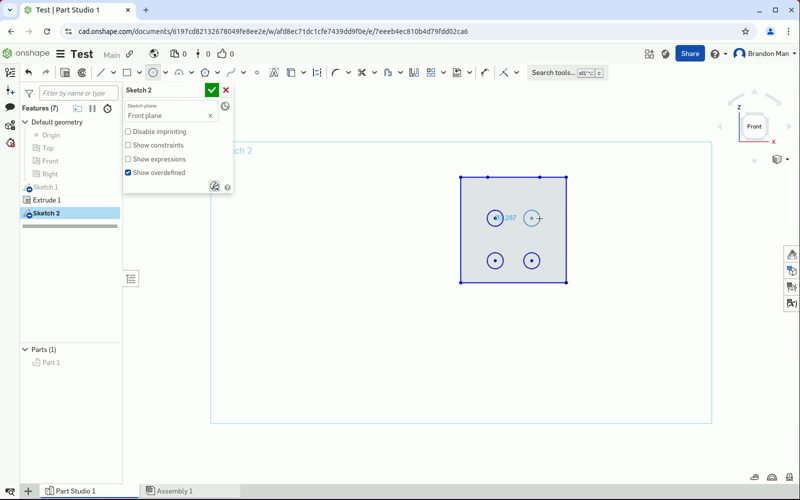
click(539, 218)
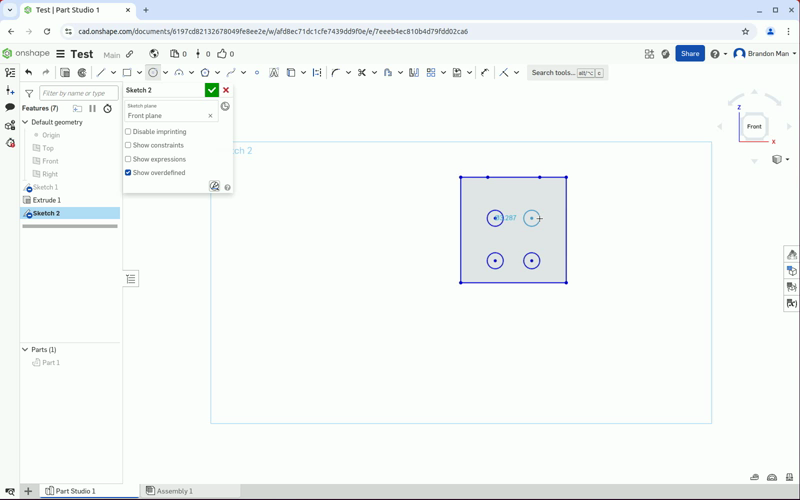
key(esc)
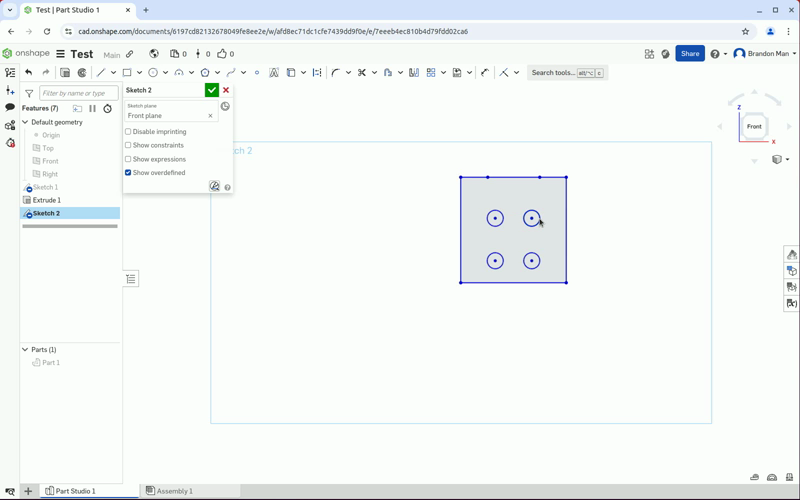
mouse_move(551, 273)
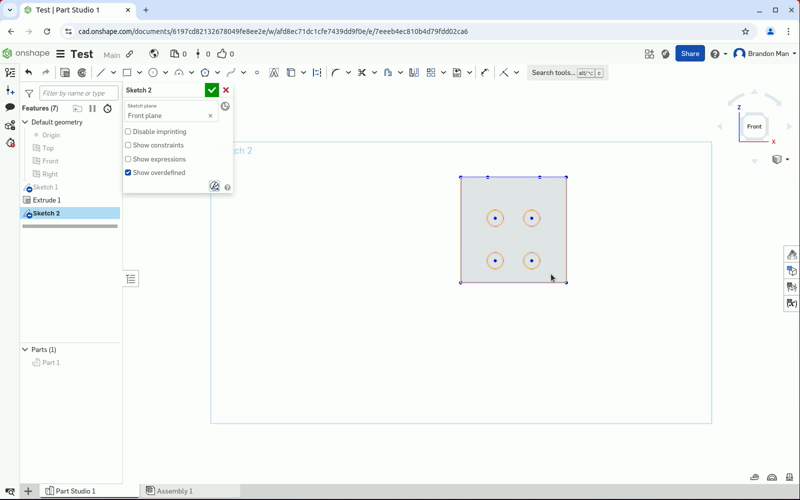
click(551, 273)
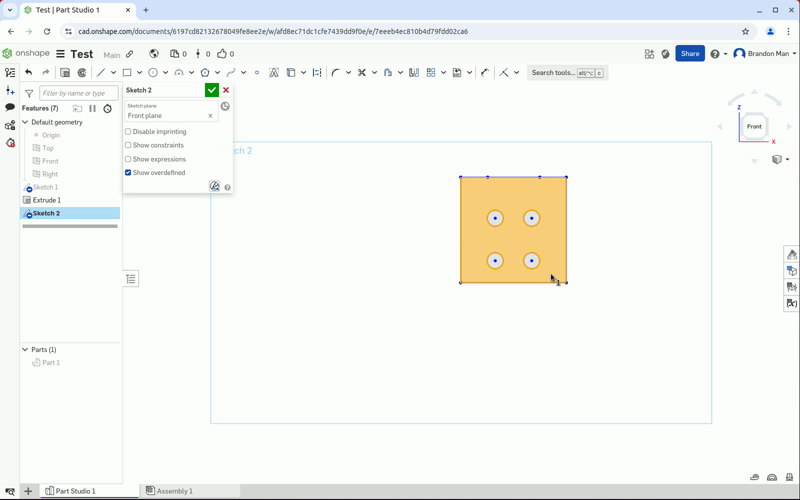
mouse_move(73, 352)
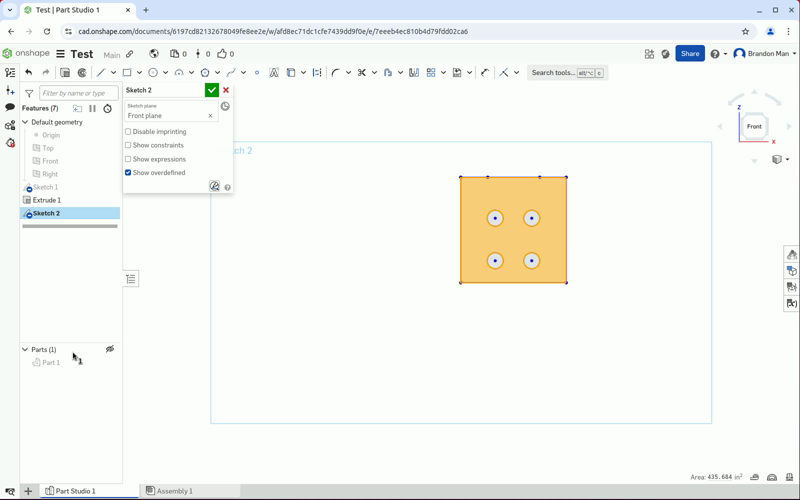
key(shift+y)
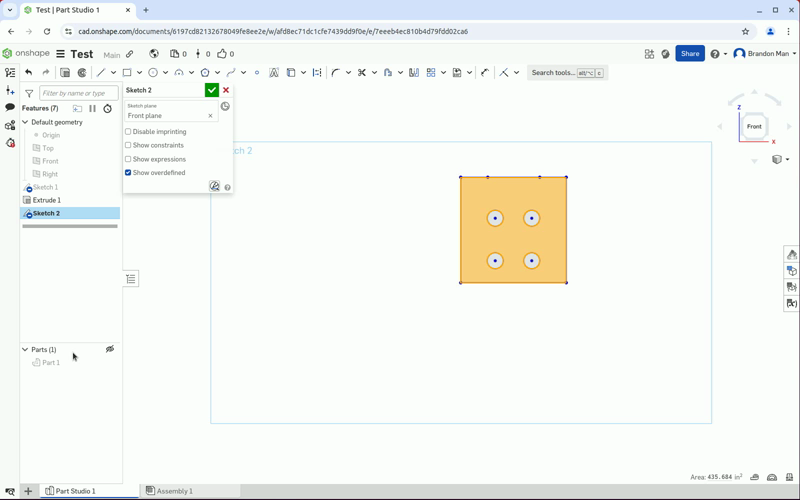
key(shift+e)
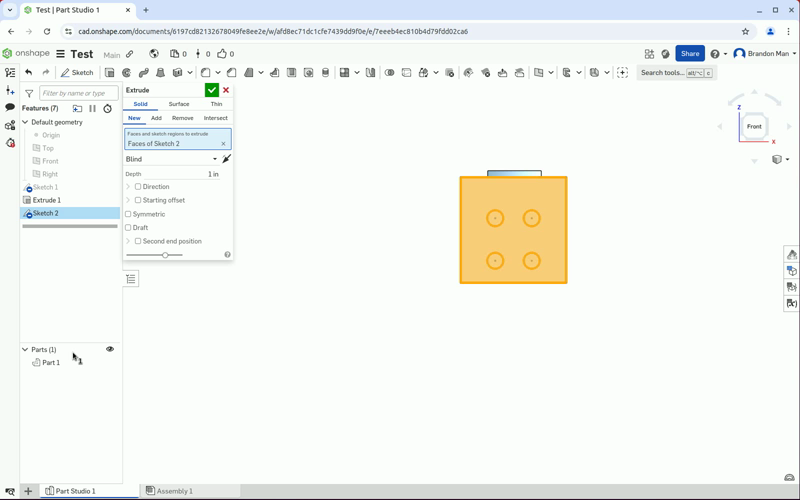
mouse_move(143, 106)
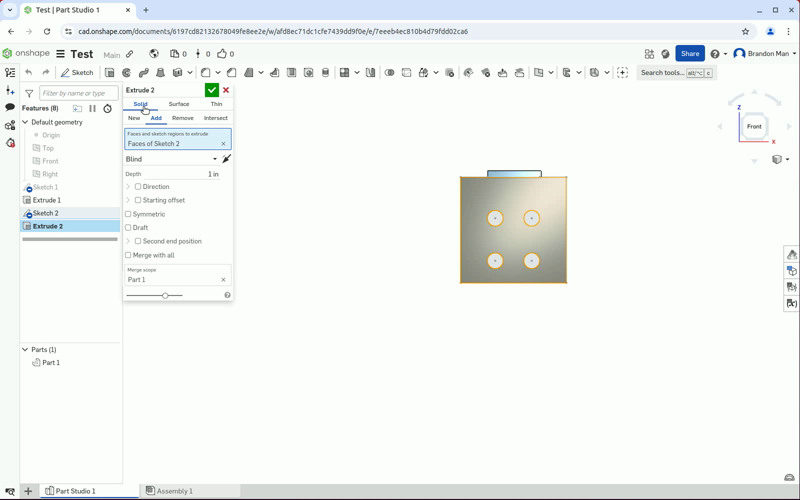
click(143, 106)
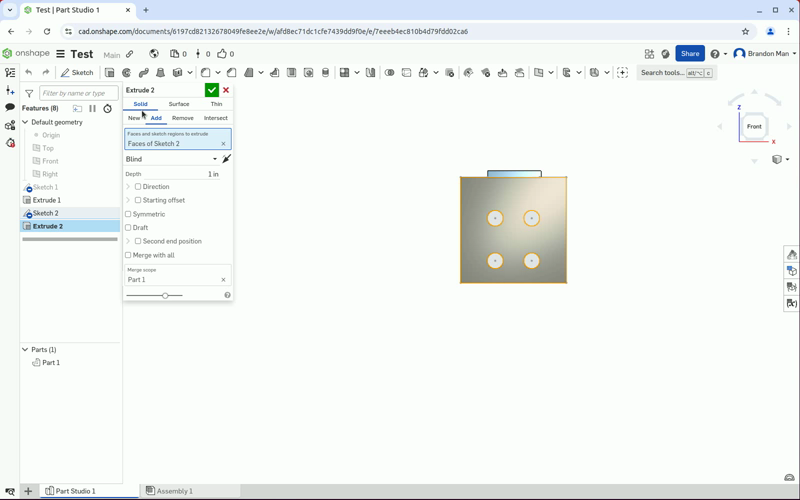
mouse_move(137, 120)
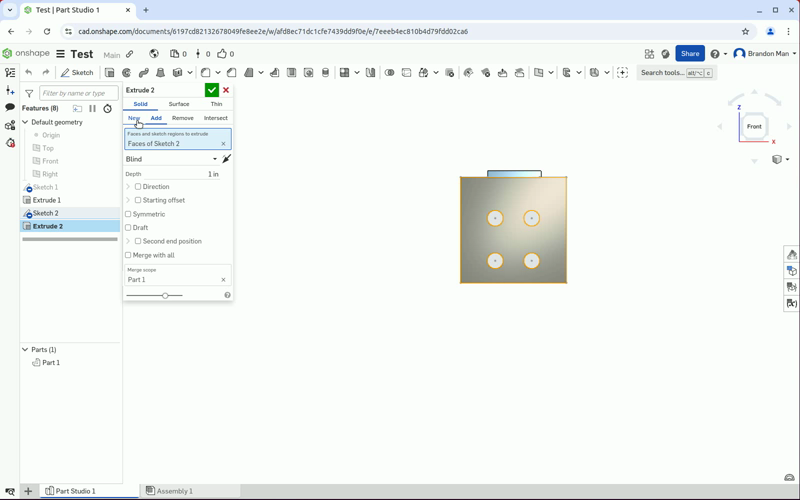
click(137, 120)
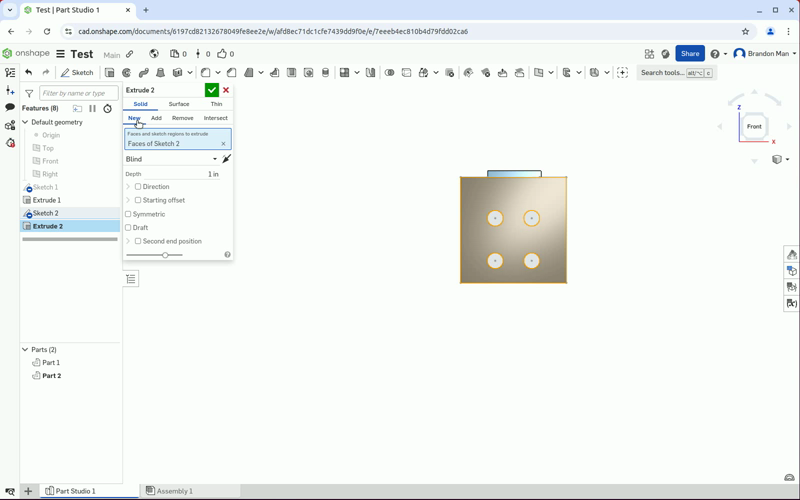
key(tab, 4)
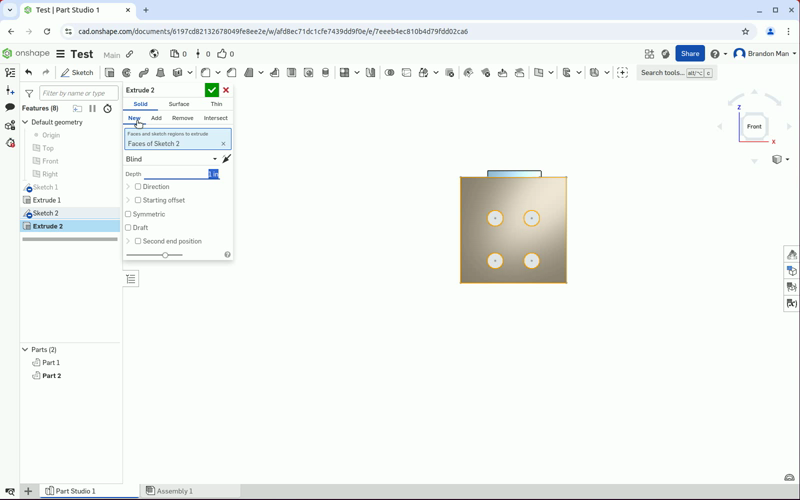
text(2.648)
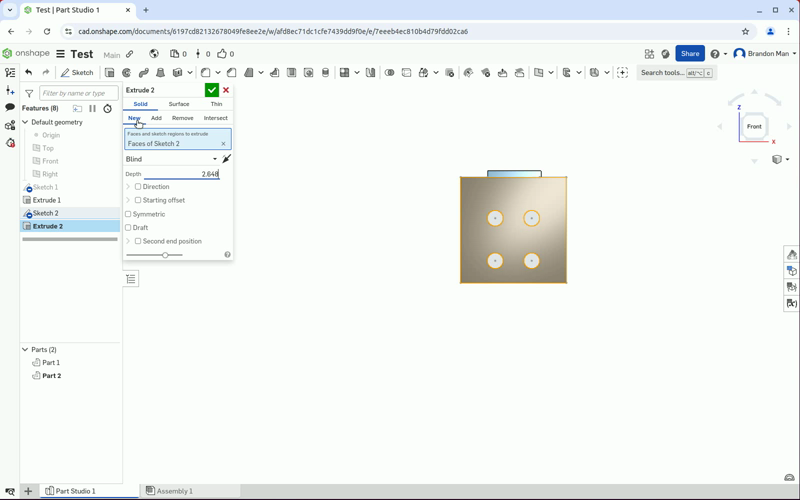
key(enter)
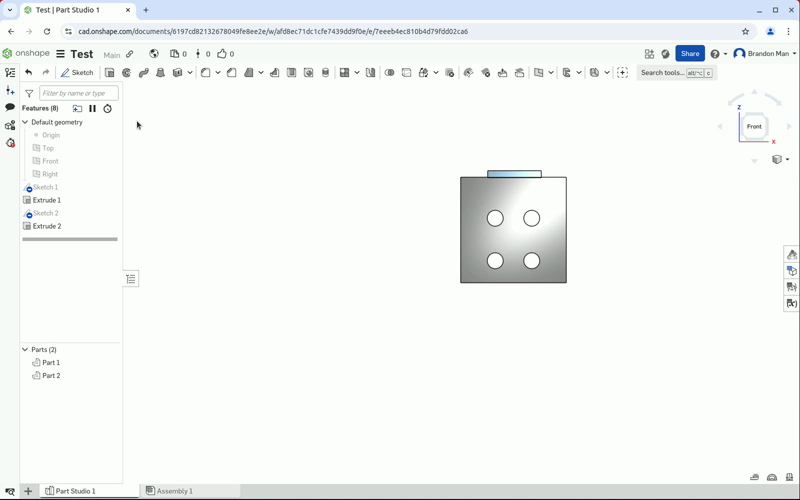
key(shift+h)
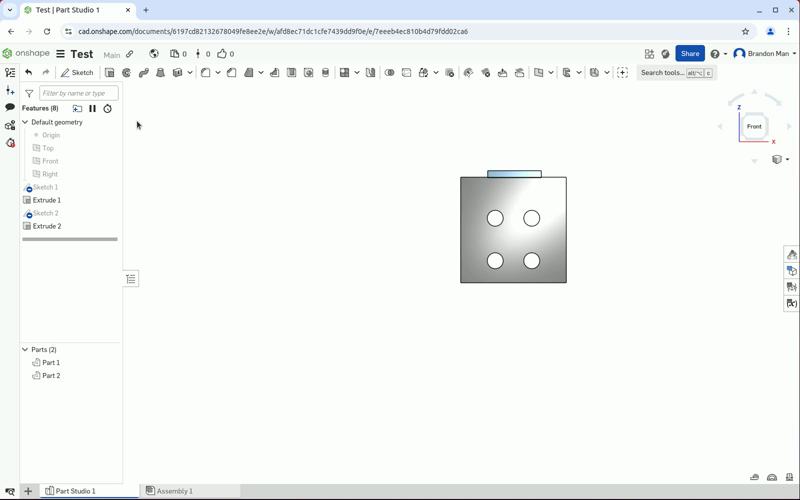
key(shift+h)
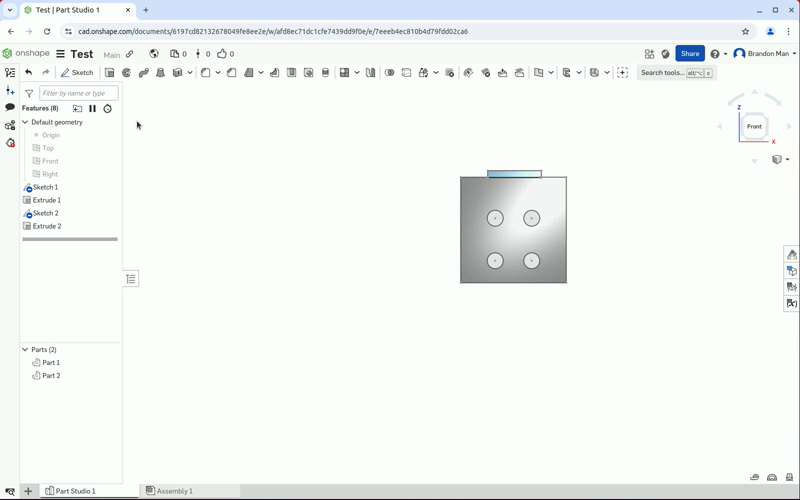
key(shift+7)
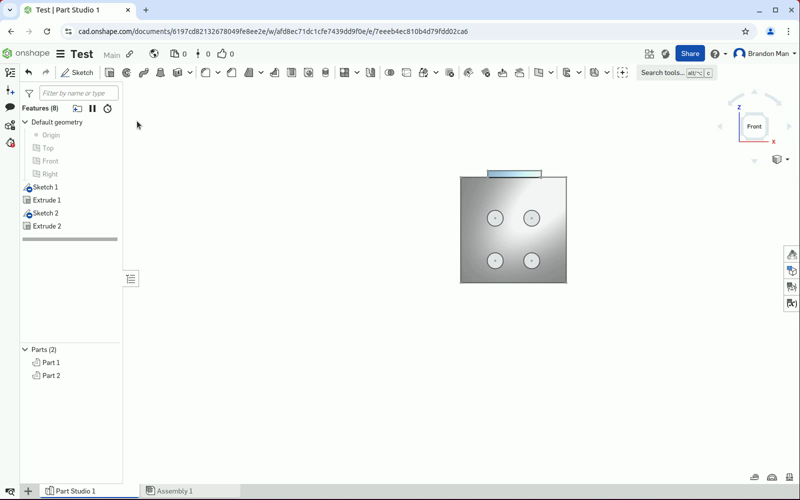
key(left, 2)
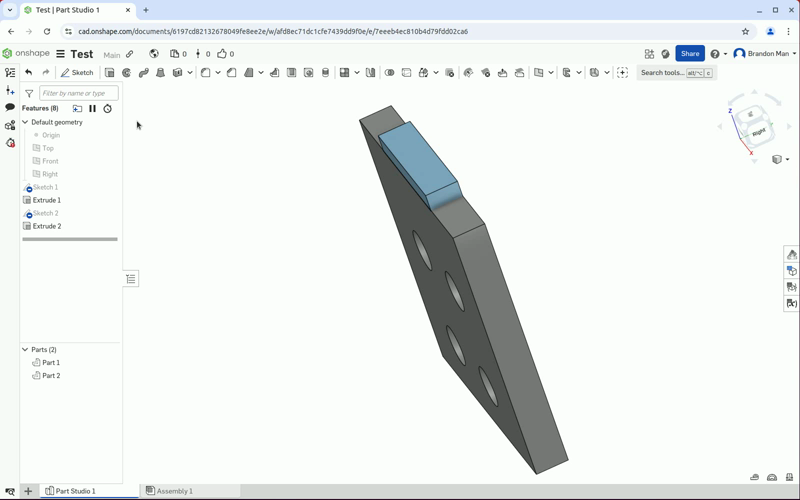
key(down, 2)
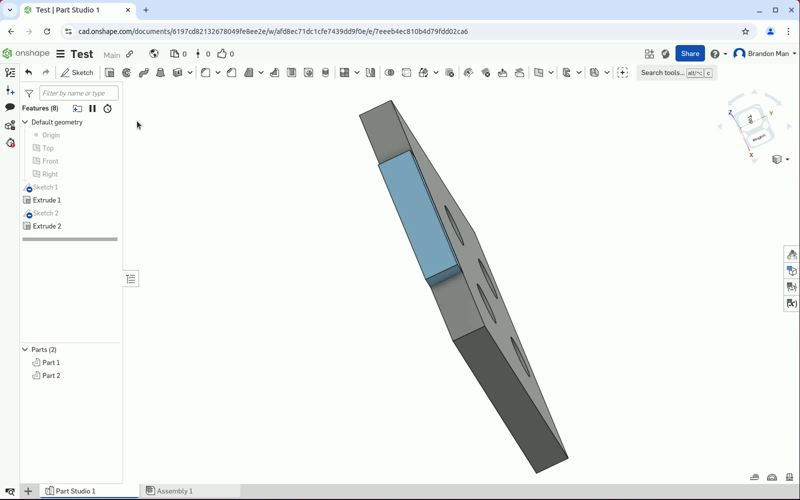
key(up, 2)
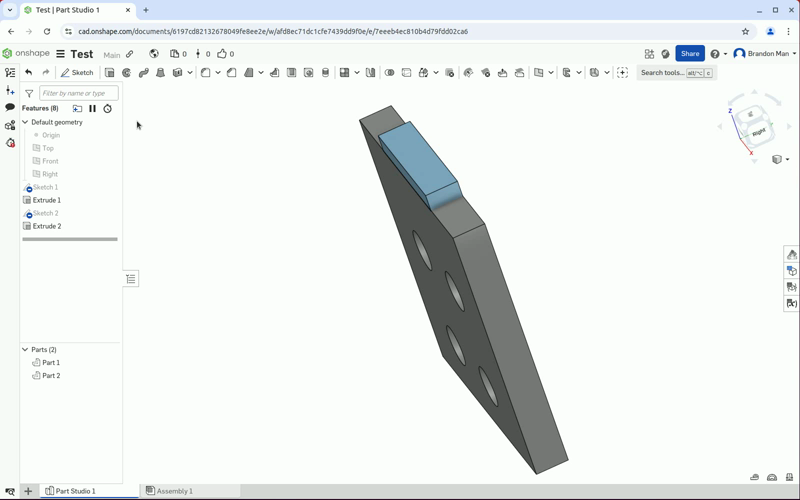
key(right, 2)
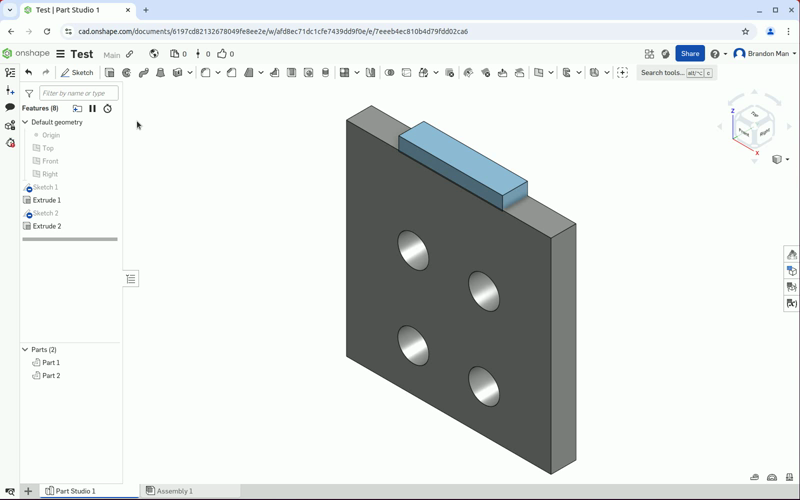
mouse_move(73, 189)
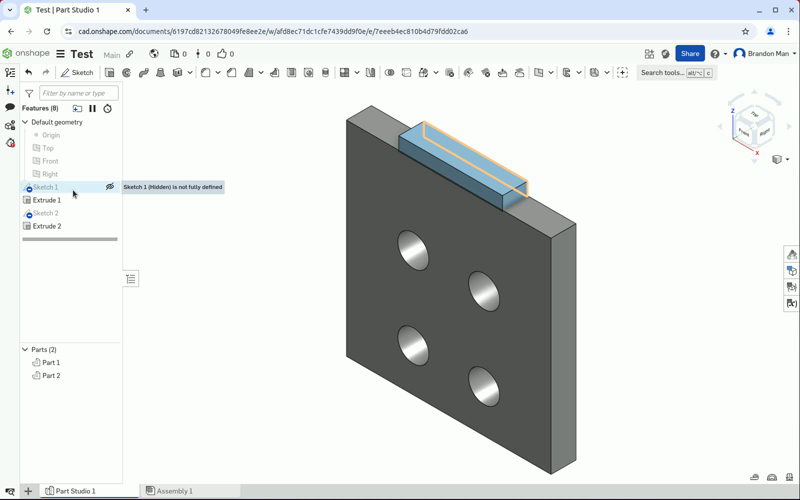
click(73, 189)